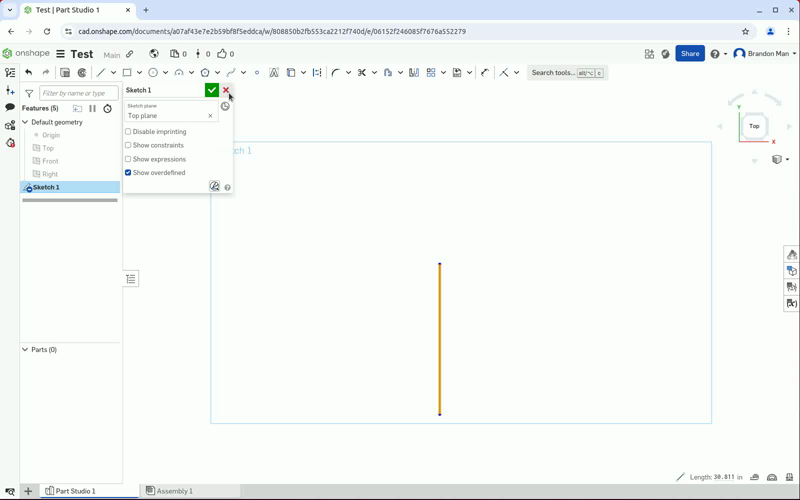
key(shift+h)
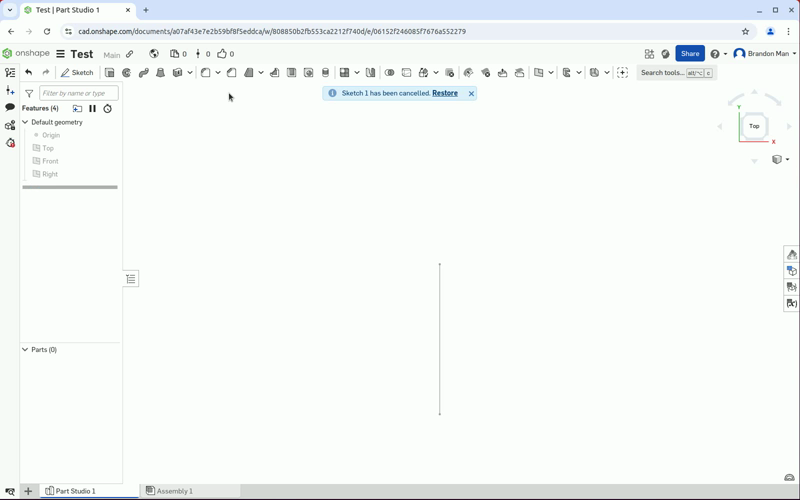
mouse_move(73, 352)
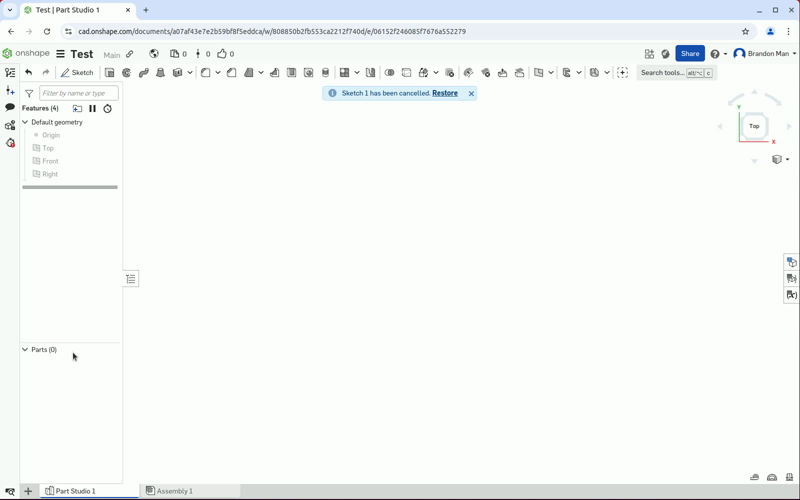
key(y)
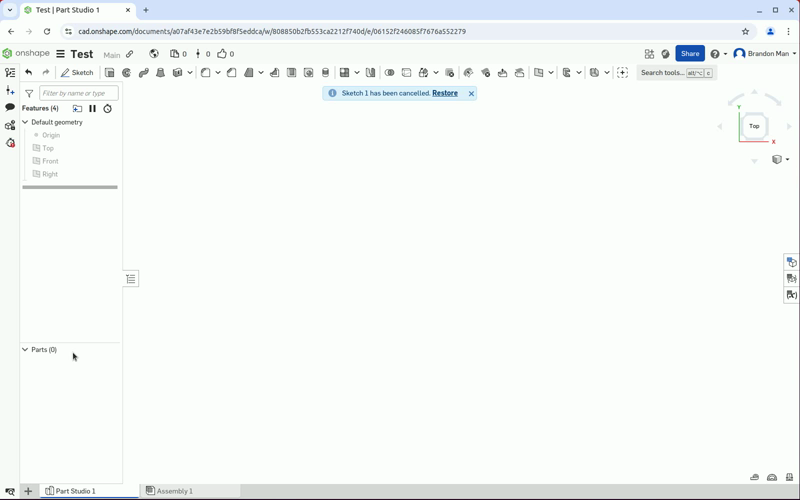
key(shift+p)
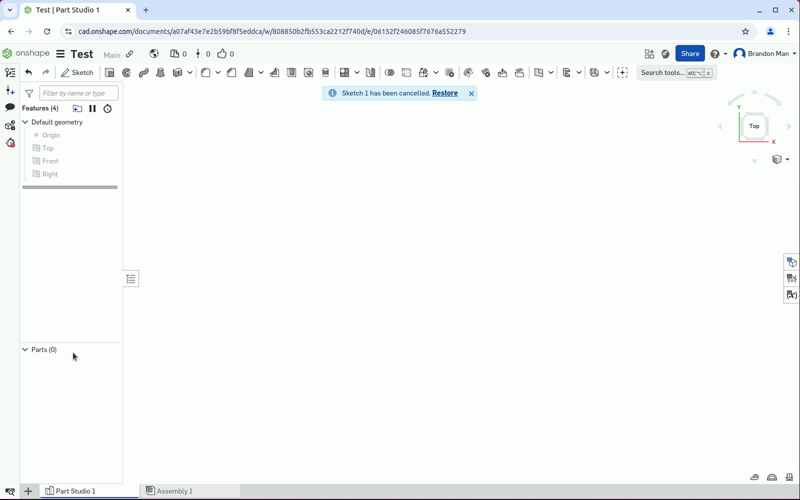
key(space)
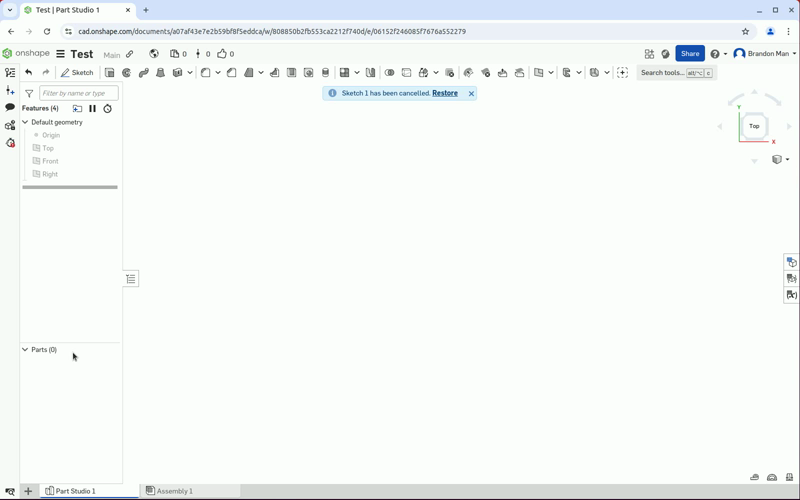
key_down(shift)
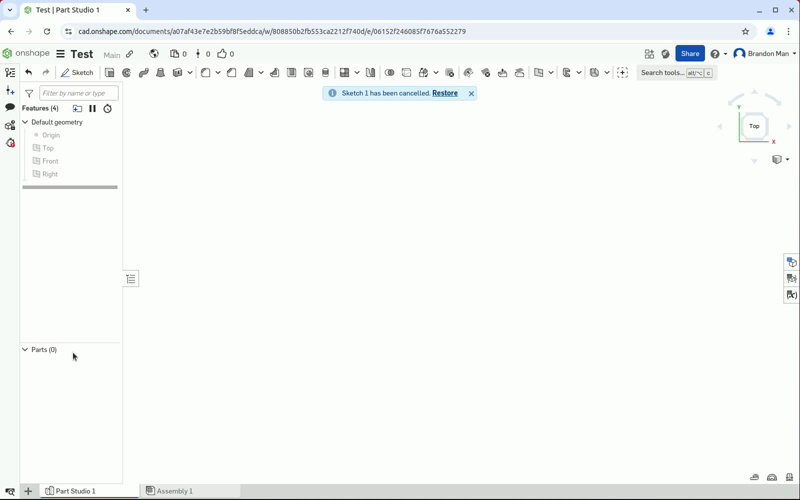
key(up)
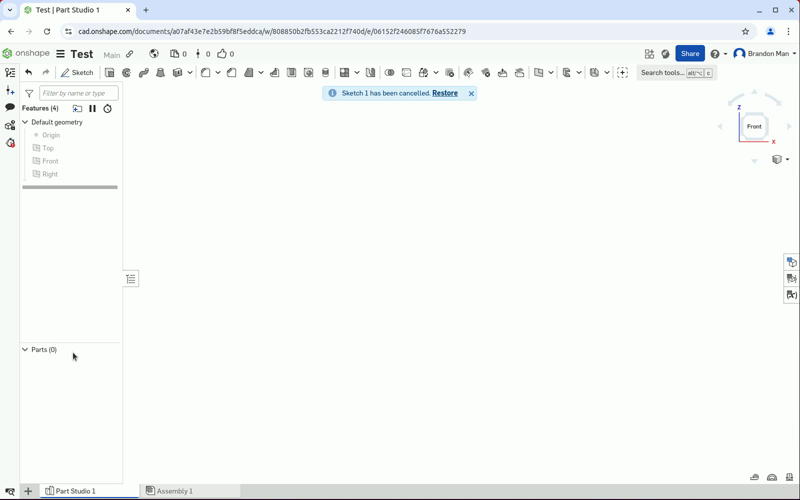
key_up(shift)
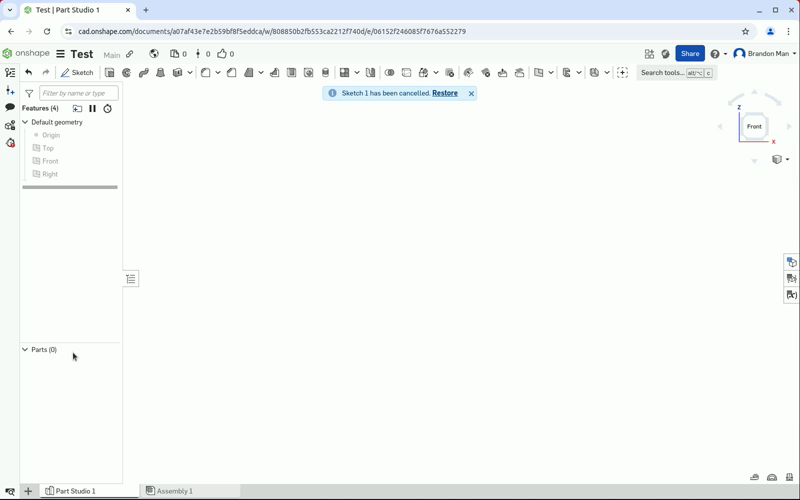
mouse_move(73, 352)
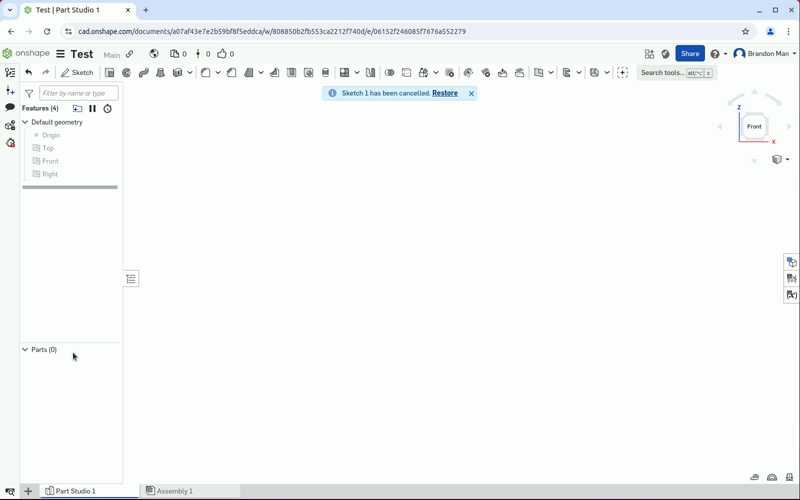
key(shift+y)
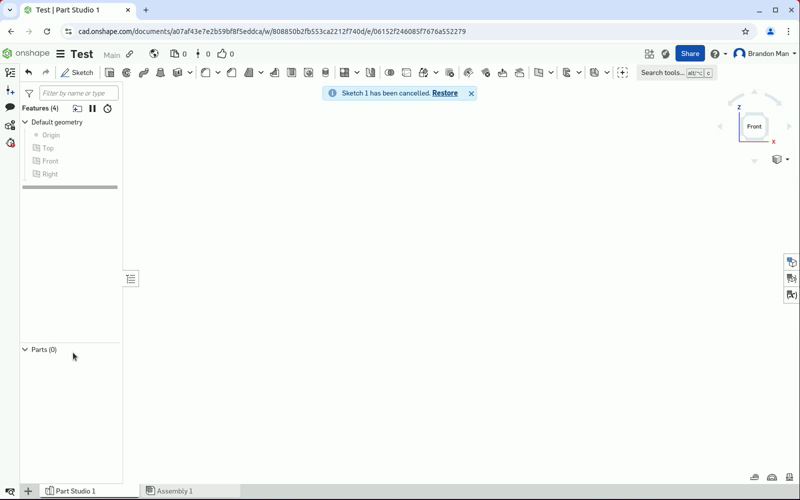
key(shift+s)
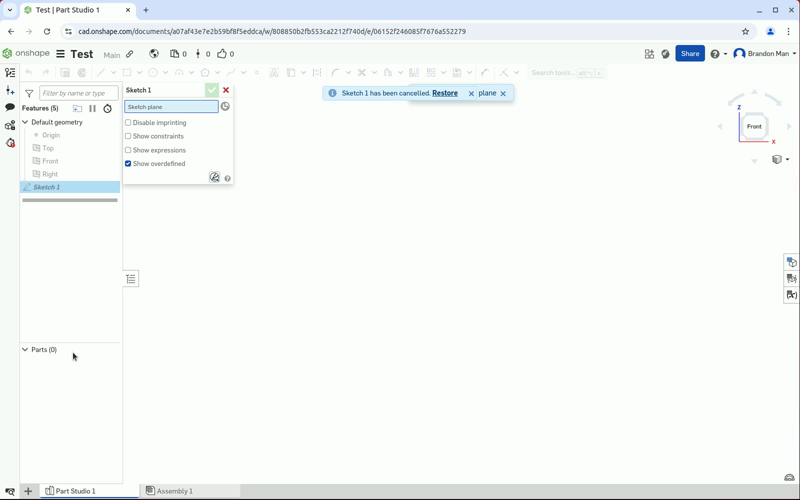
mouse_move(73, 163)
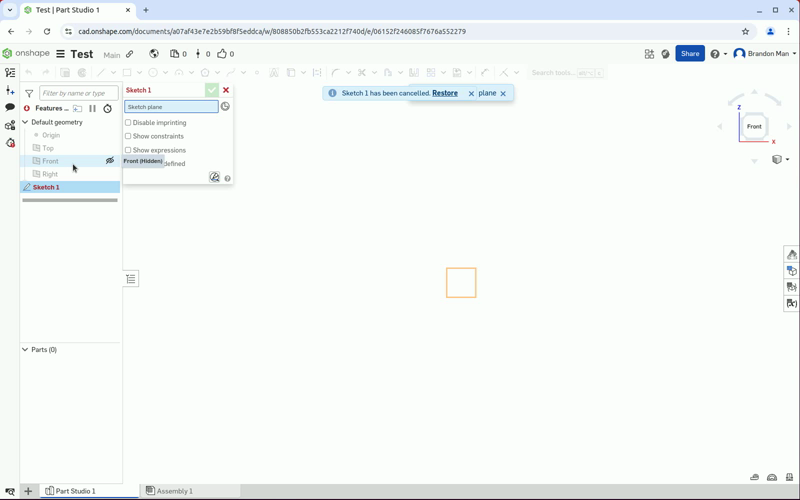
click(73, 163)
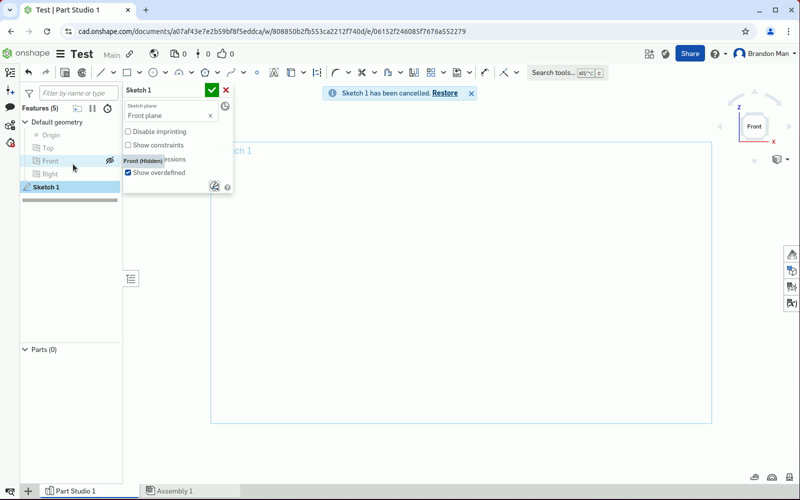
mouse_move(73, 352)
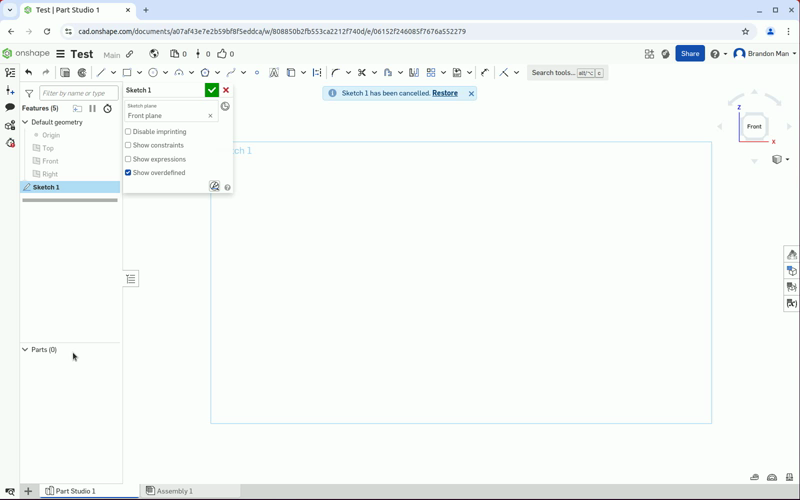
key(y)
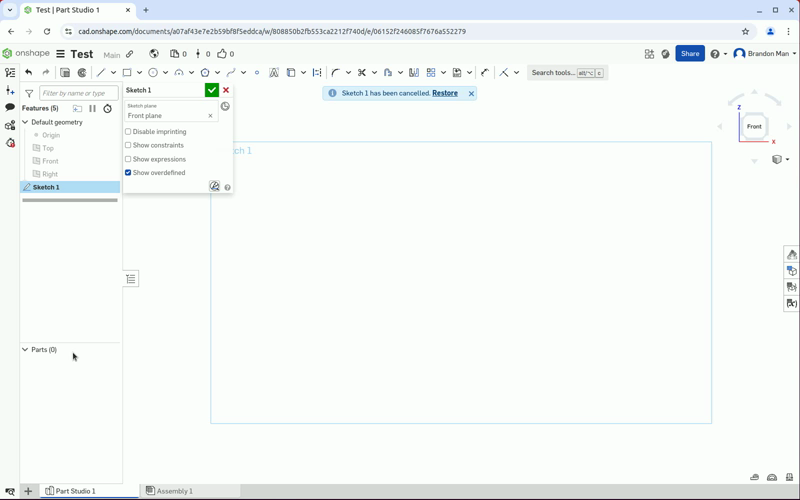
key(l)
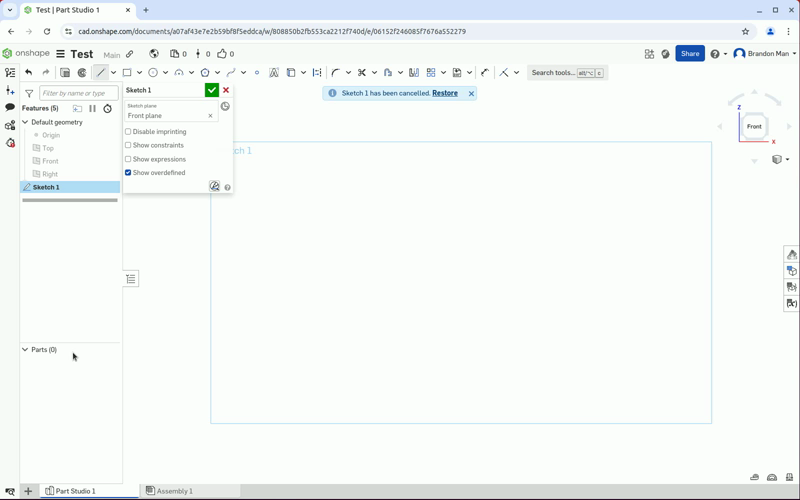
key_down(shift)
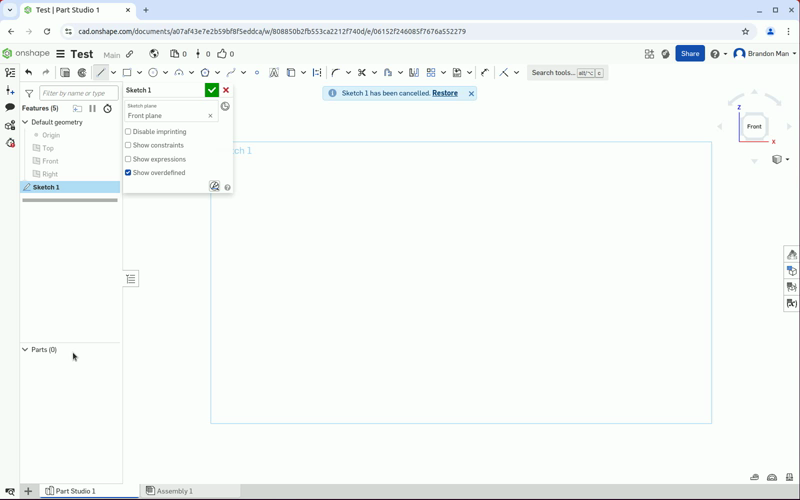
mouse_move(426, 351)
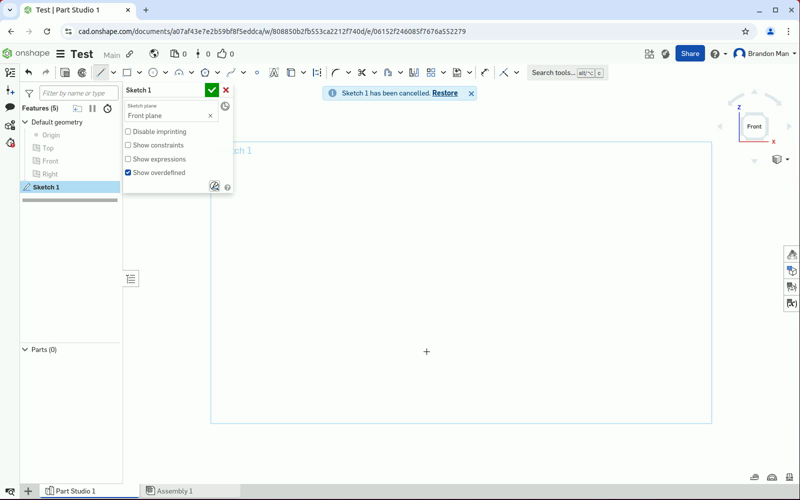
click(426, 351)
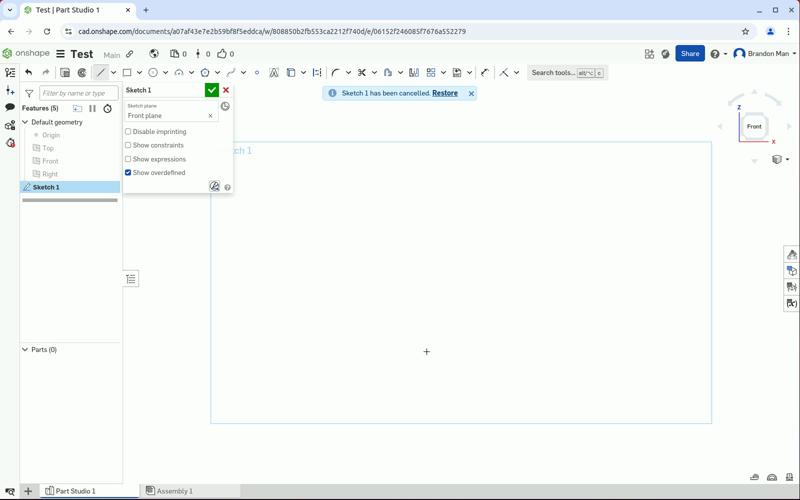
key_up(shift)
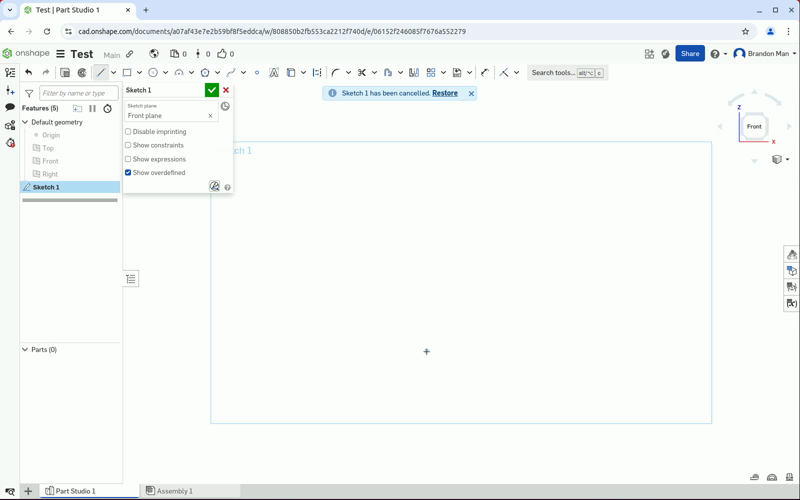
key_down(shift)
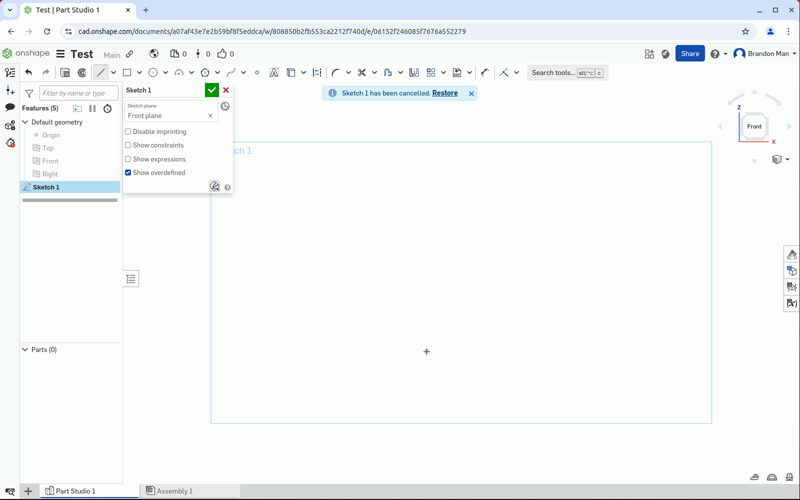
mouse_move(494, 351)
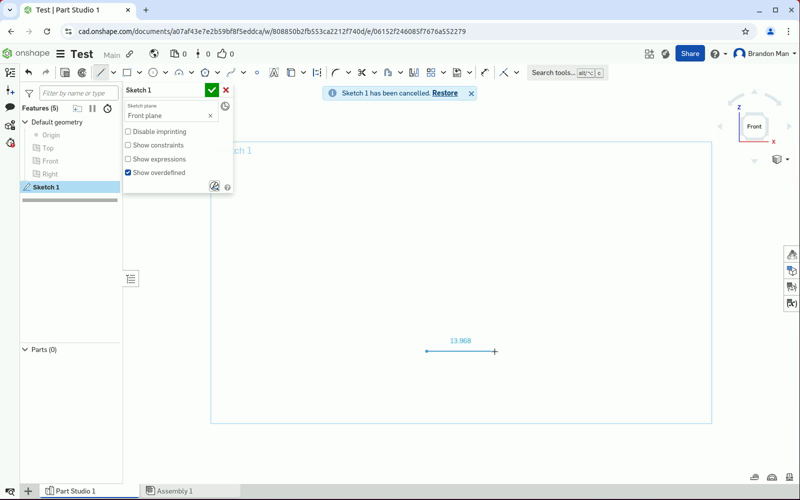
click(494, 351)
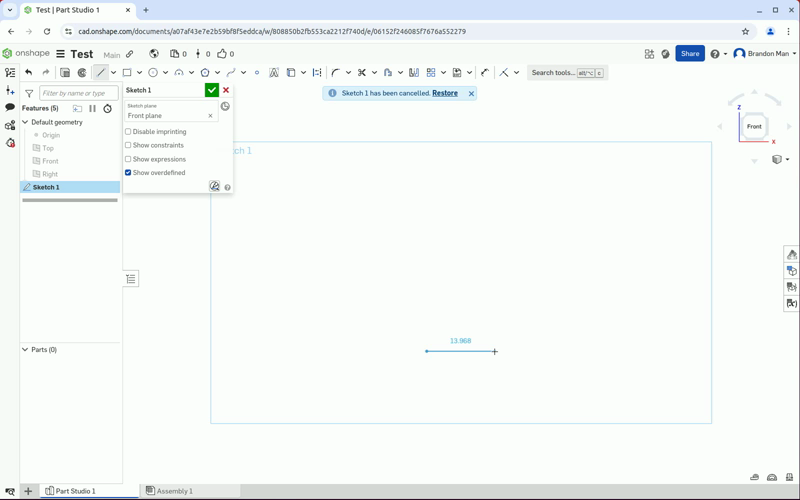
key_up(shift)
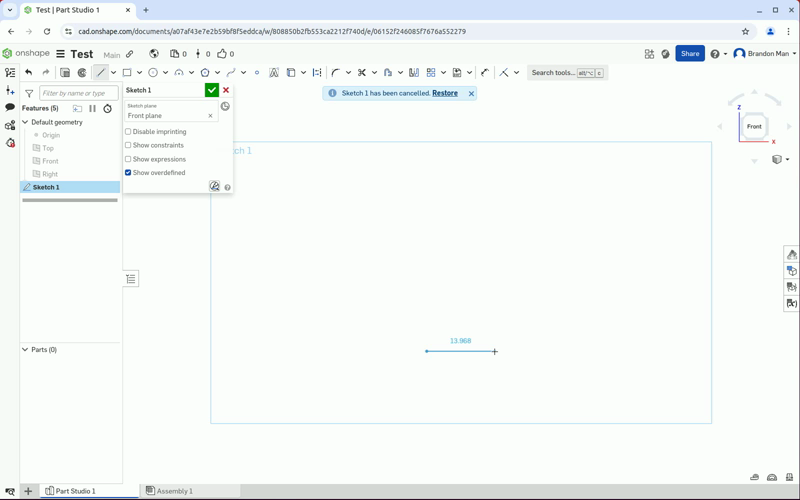
key_down(shift)
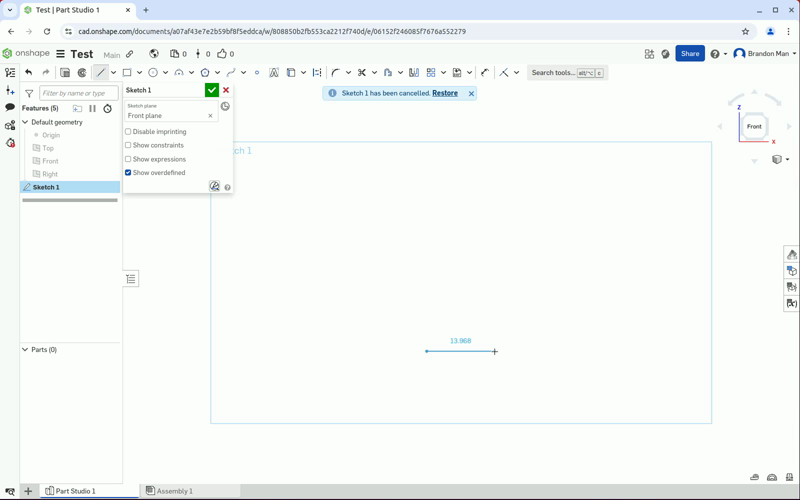
mouse_move(494, 216)
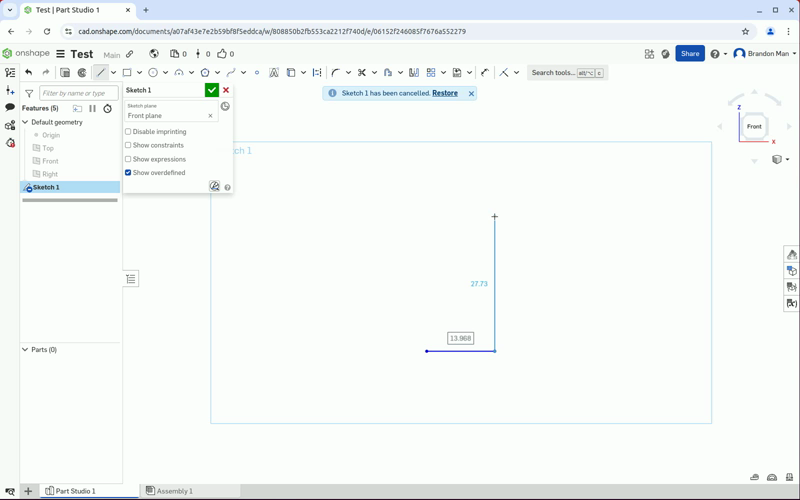
click(494, 216)
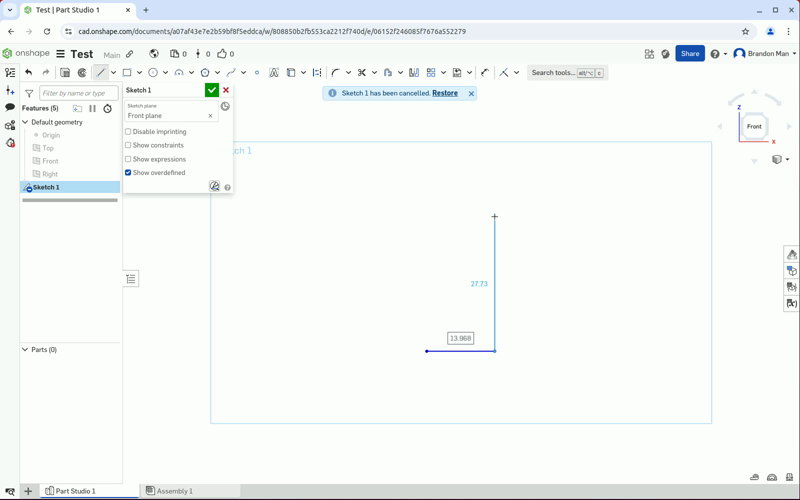
key_up(shift)
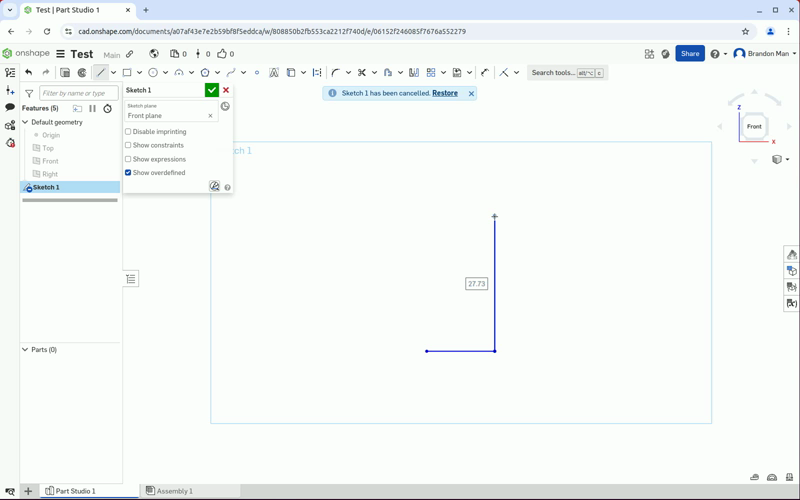
key_down(shift)
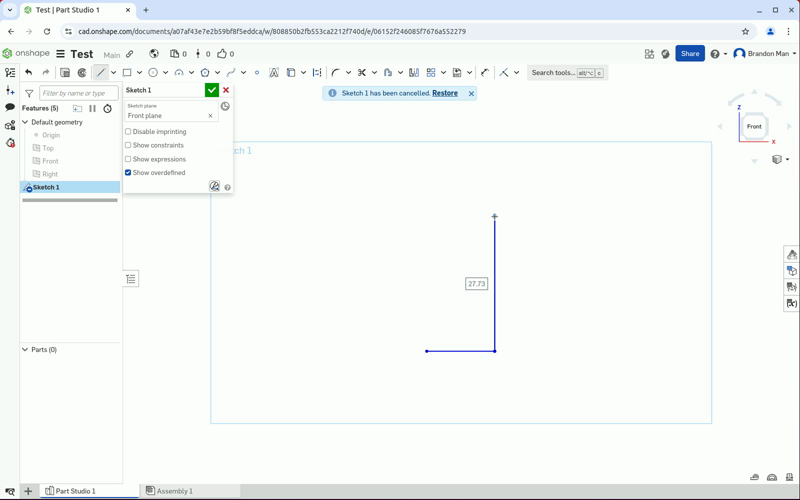
mouse_move(426, 216)
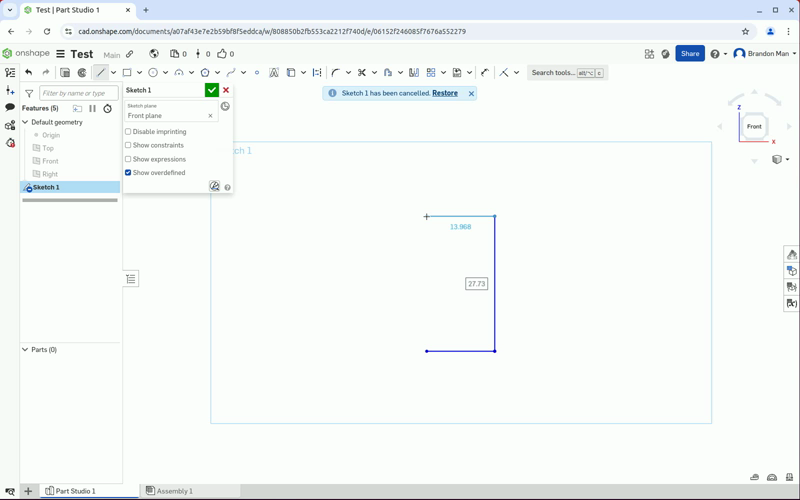
click(426, 216)
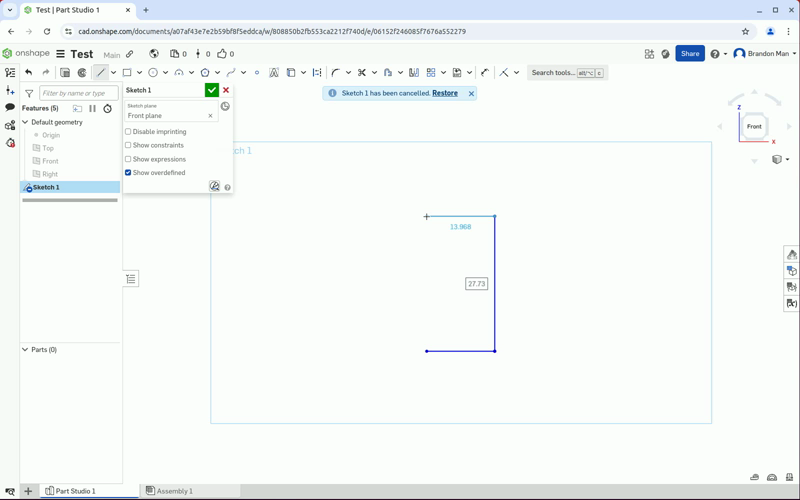
key_up(shift)
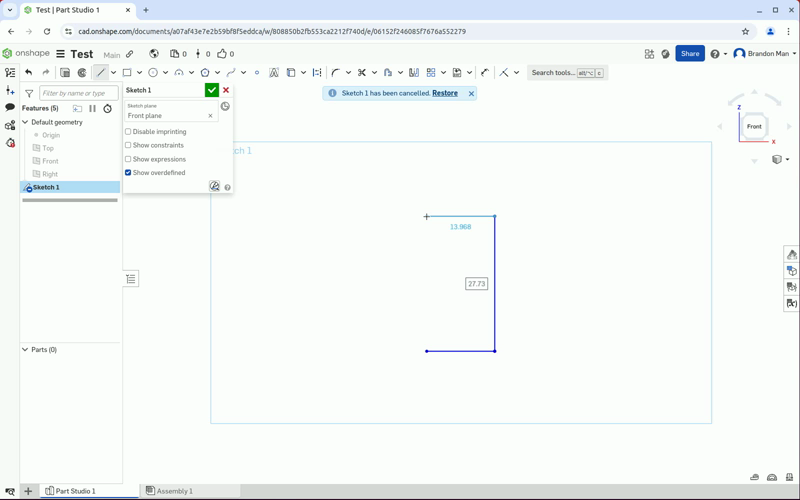
key_down(shift)
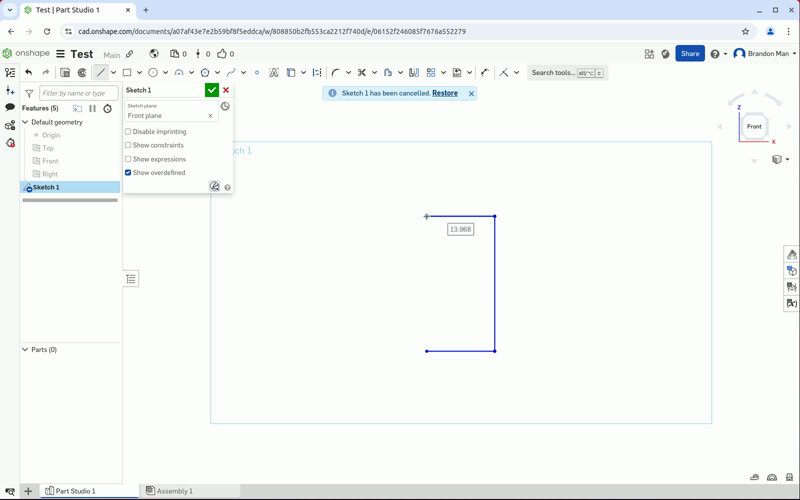
mouse_move(426, 351)
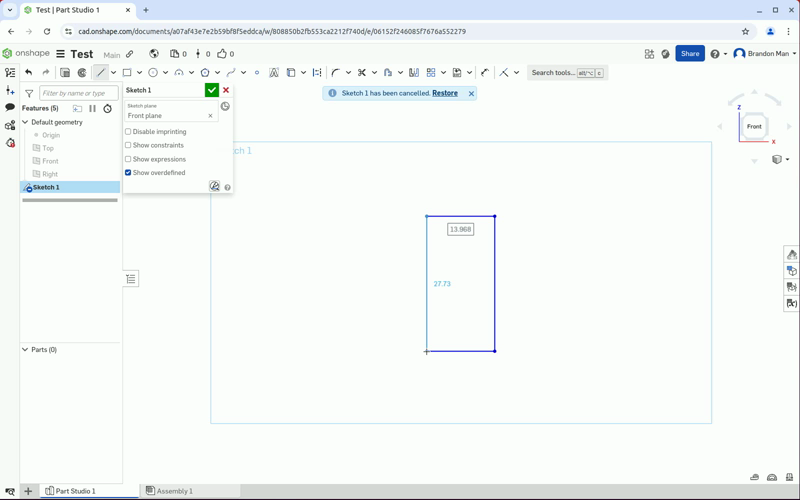
key_up(shift)
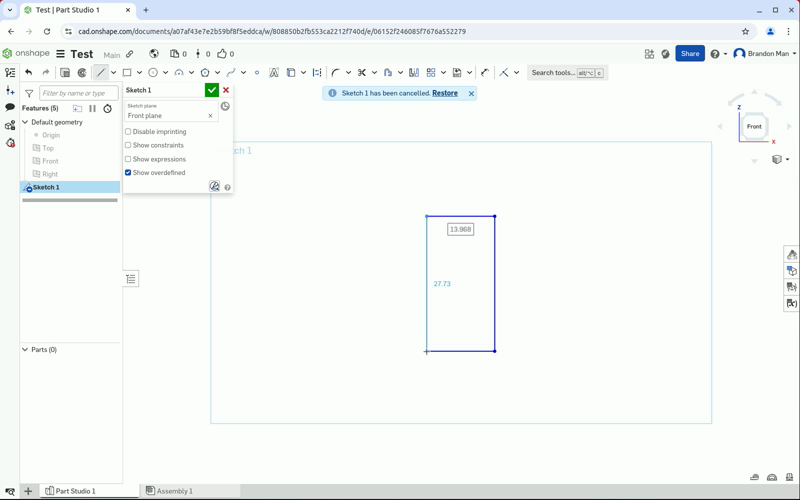
click(426, 351)
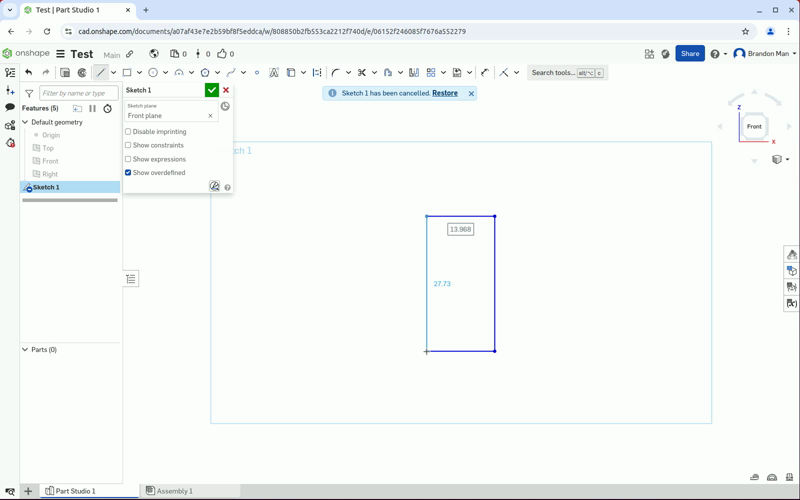
key(esc)
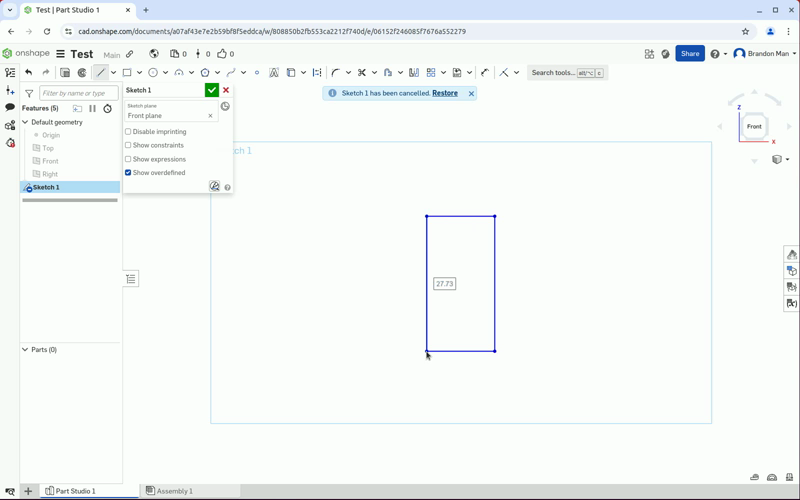
key(l)
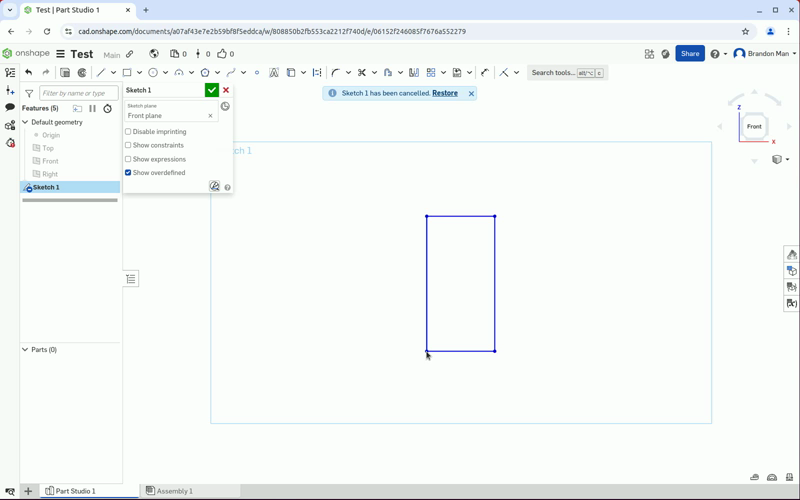
key_down(shift)
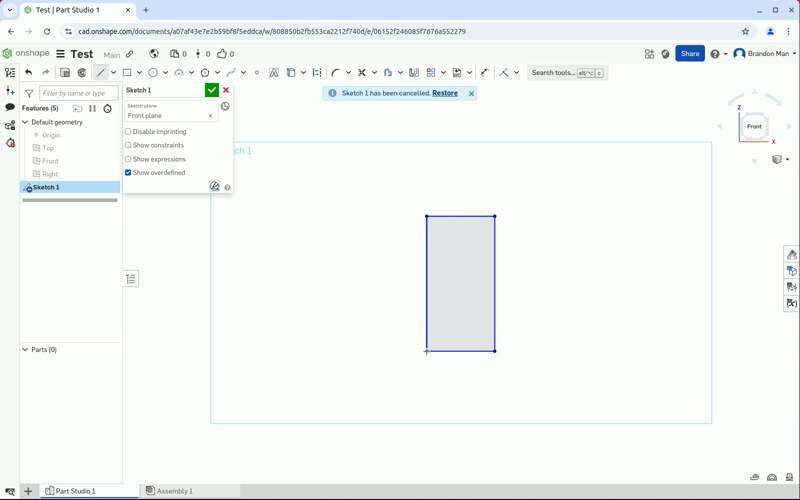
mouse_move(432, 345)
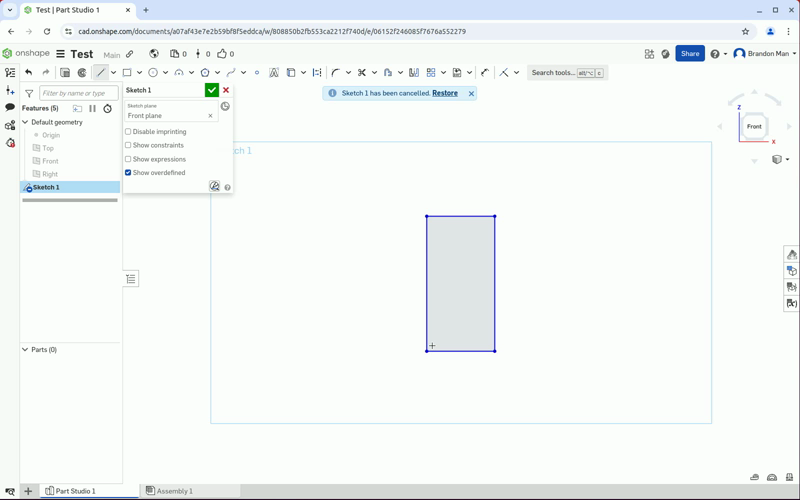
click(432, 345)
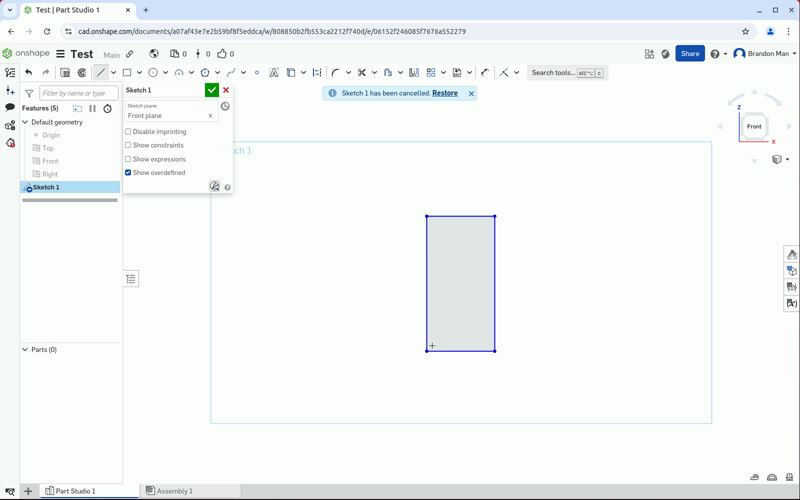
key_up(shift)
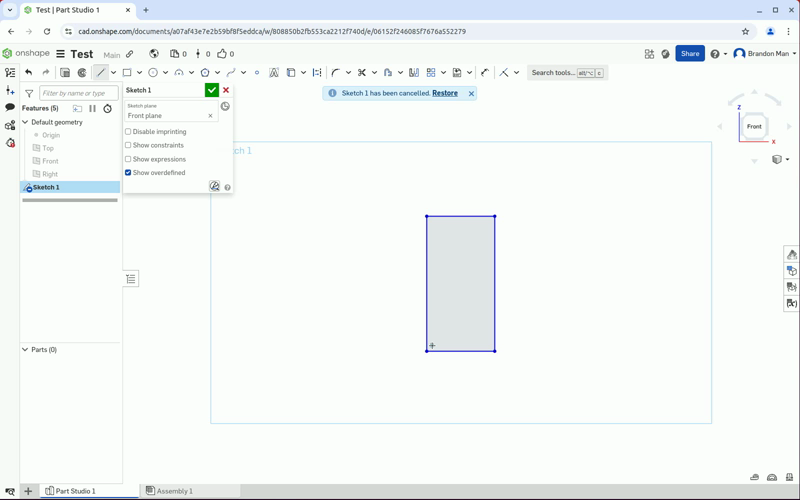
key_down(shift)
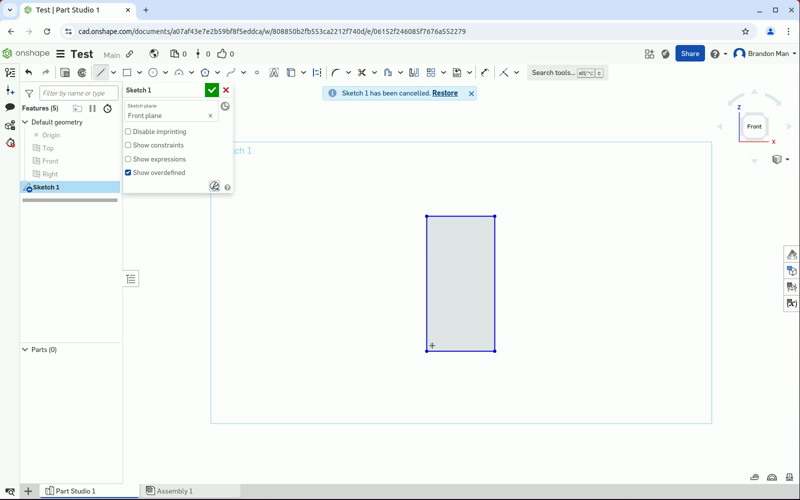
mouse_move(462, 345)
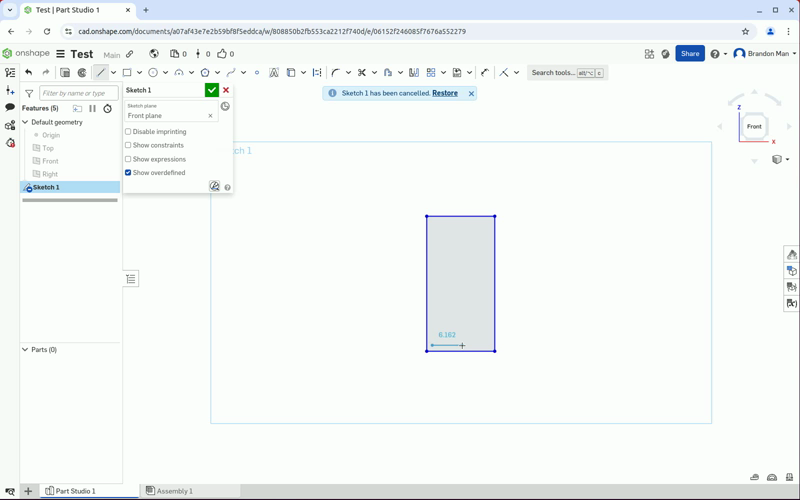
mouse_move(489, 345)
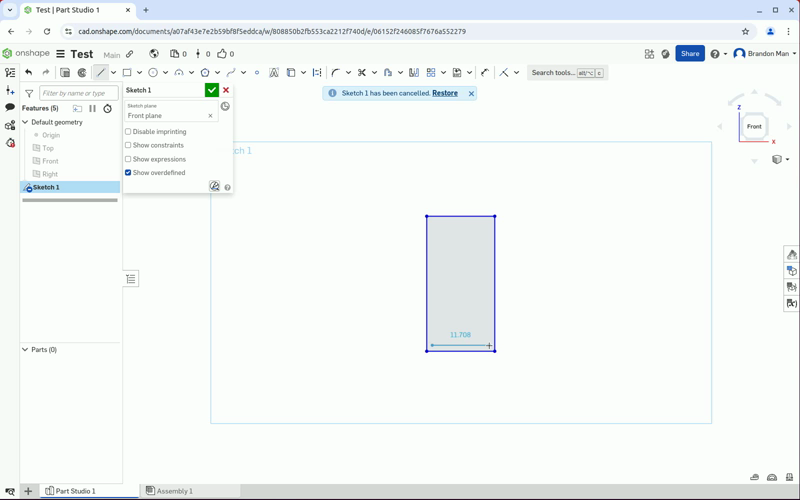
click(489, 345)
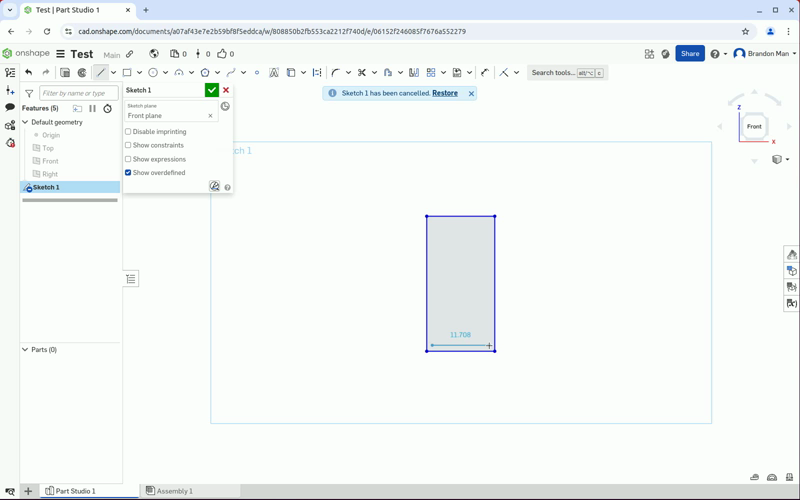
key_up(shift)
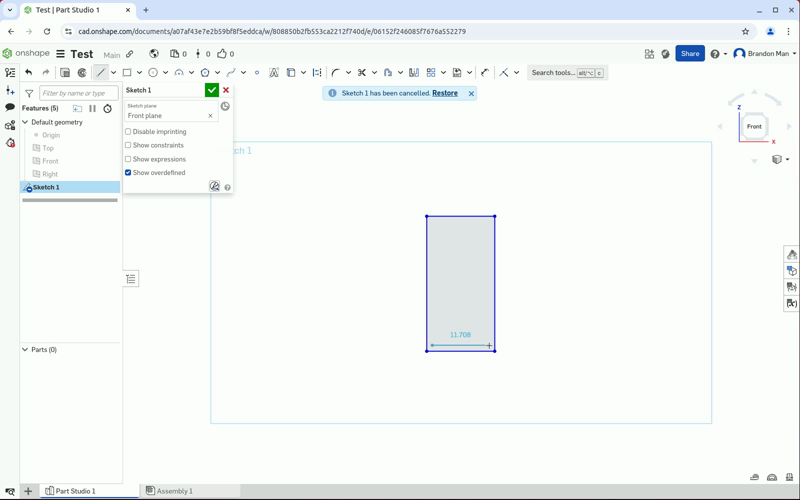
key_down(shift)
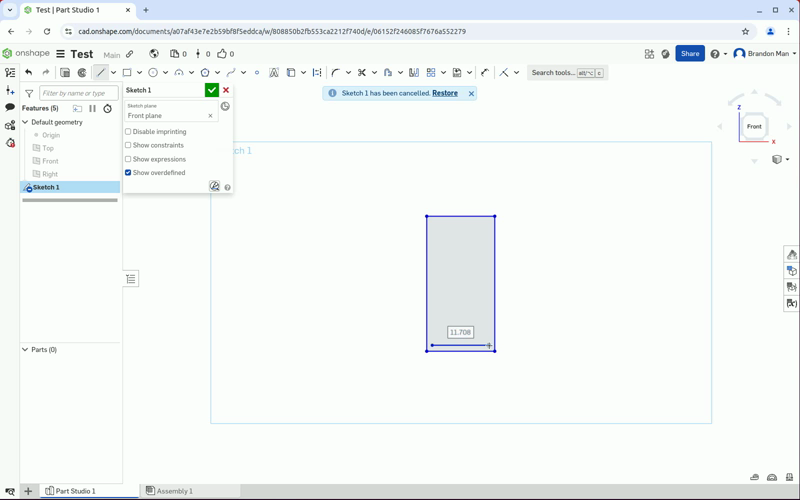
mouse_move(489, 222)
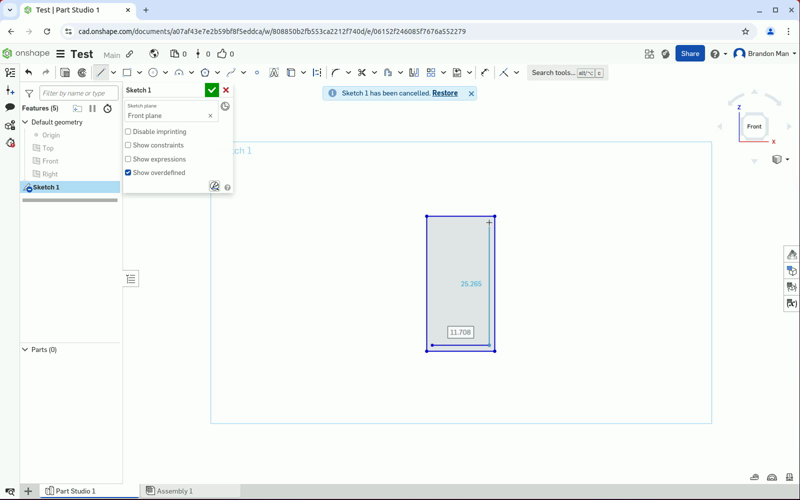
click(489, 222)
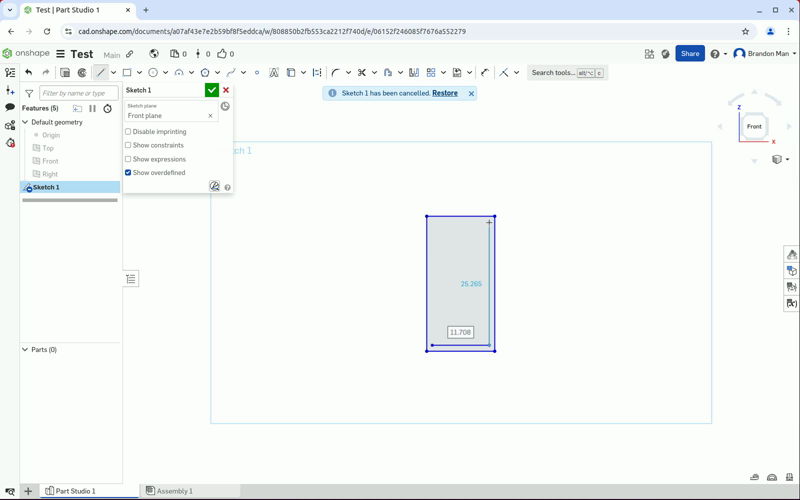
key_up(shift)
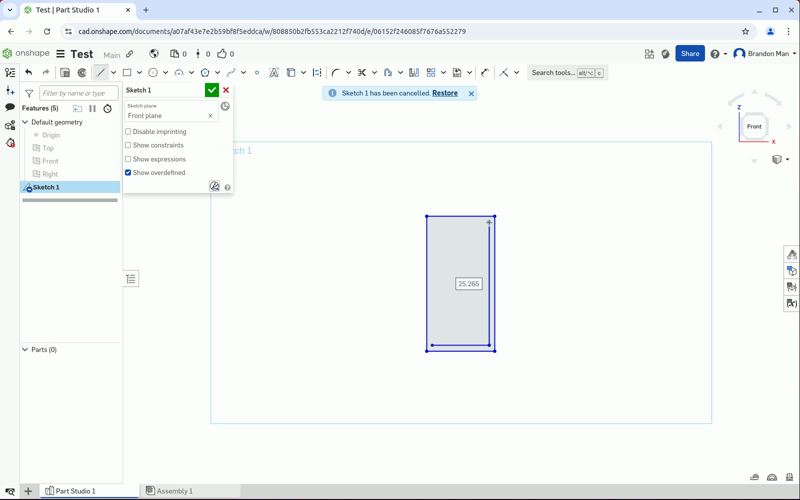
key_down(shift)
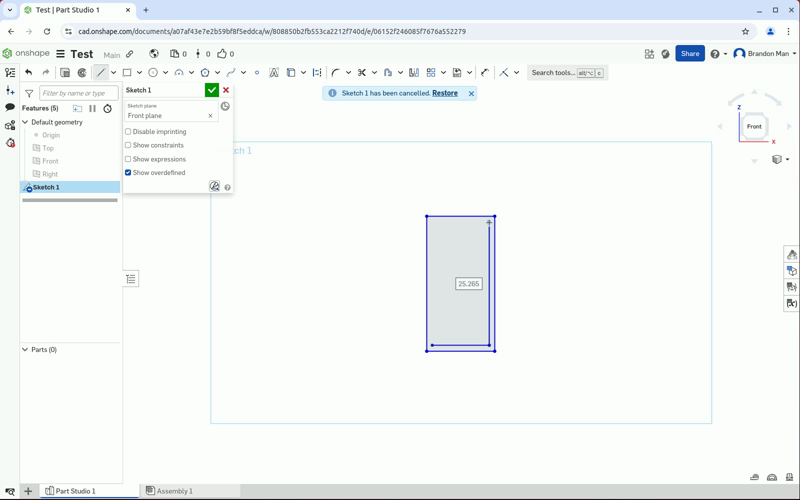
mouse_move(519, 222)
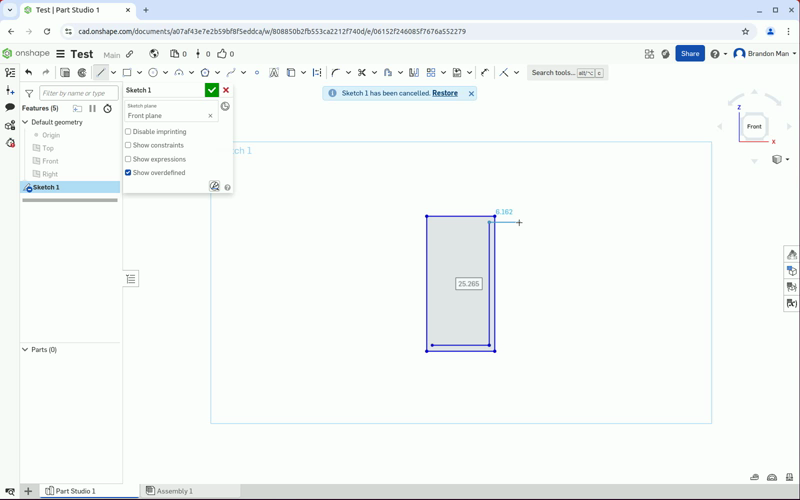
mouse_move(432, 222)
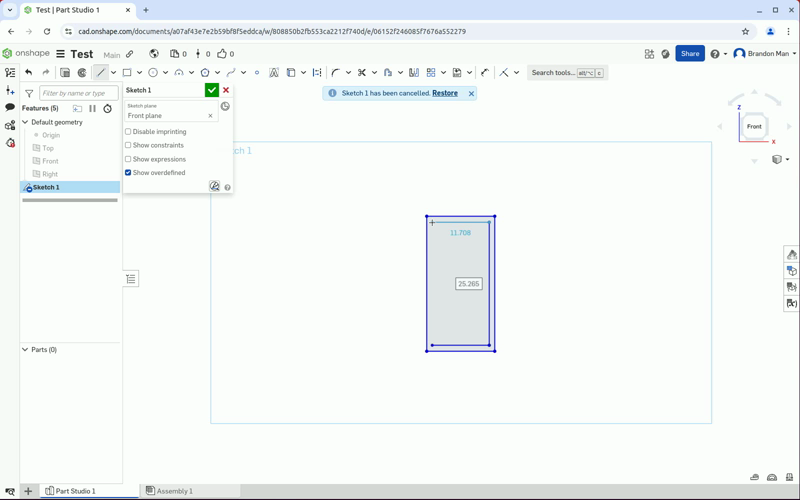
click(432, 222)
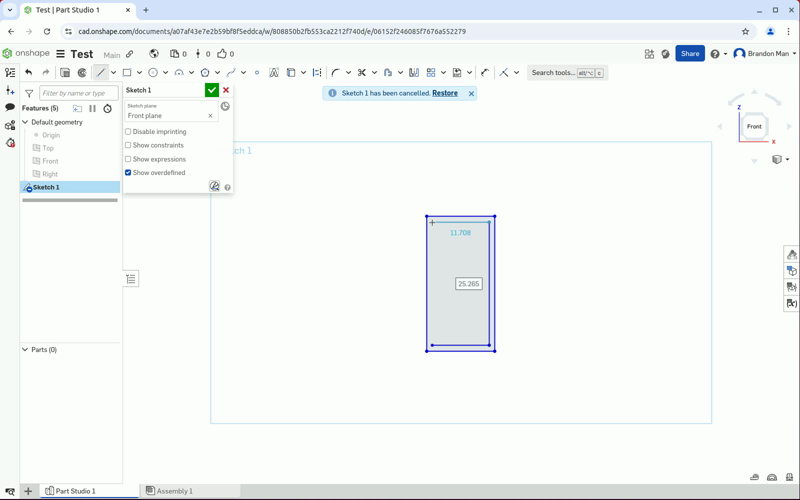
key_up(shift)
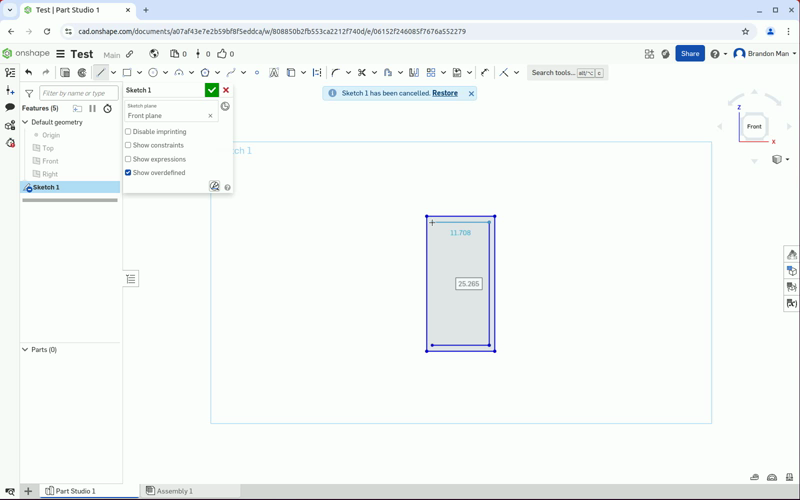
key_down(shift)
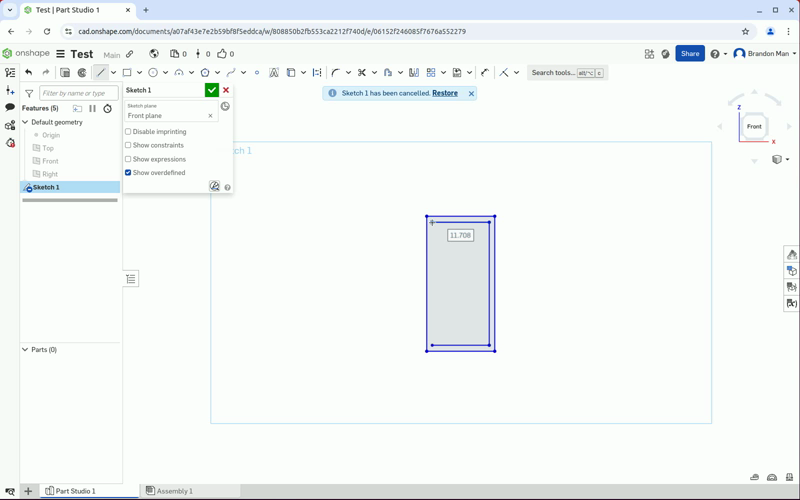
mouse_move(432, 345)
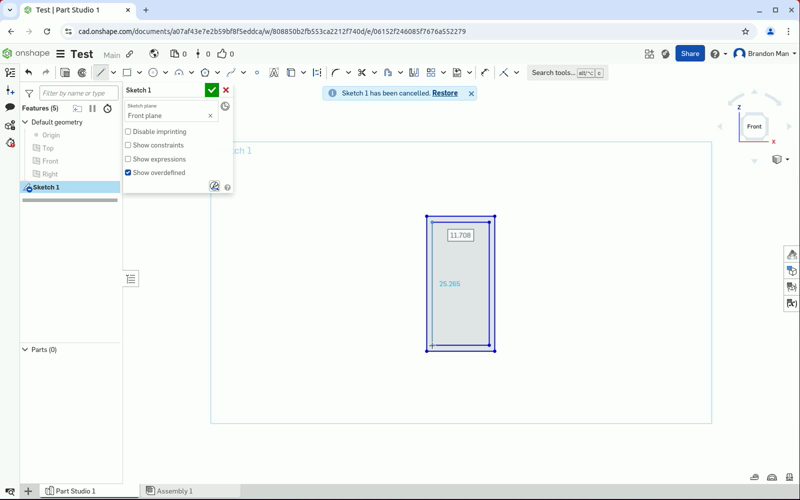
key_up(shift)
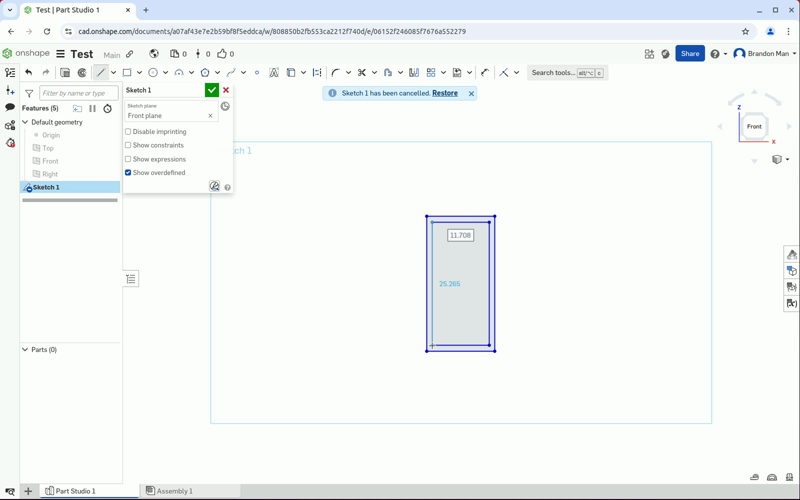
click(432, 345)
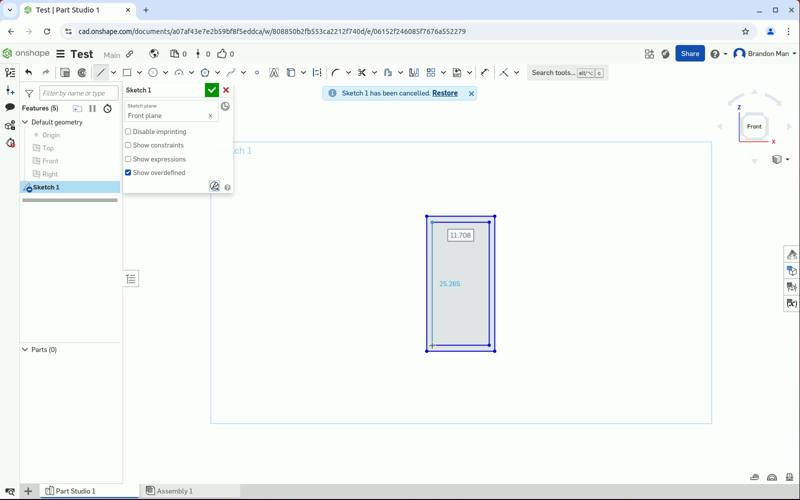
key(esc)
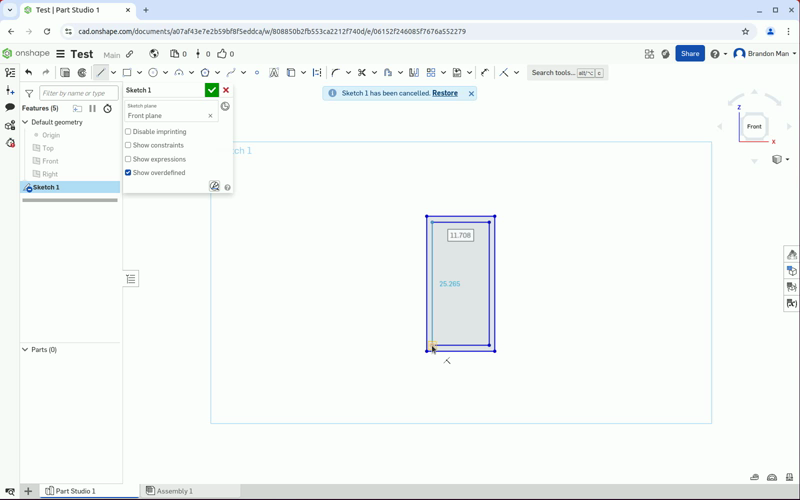
mouse_move(436, 218)
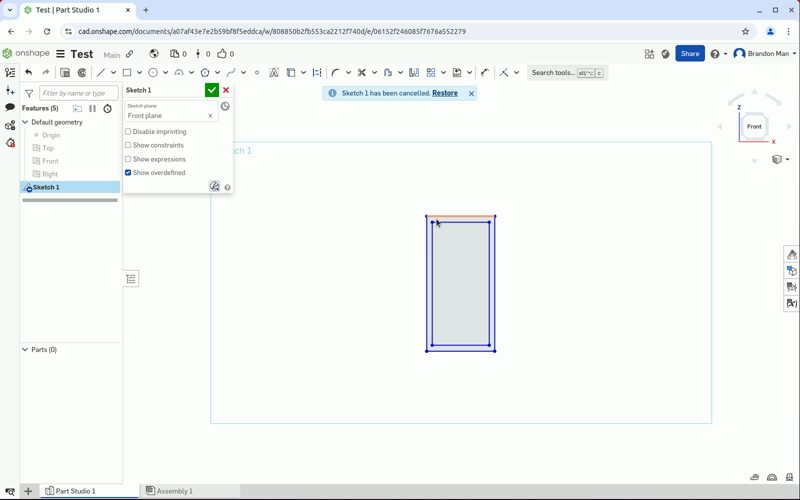
click(436, 218)
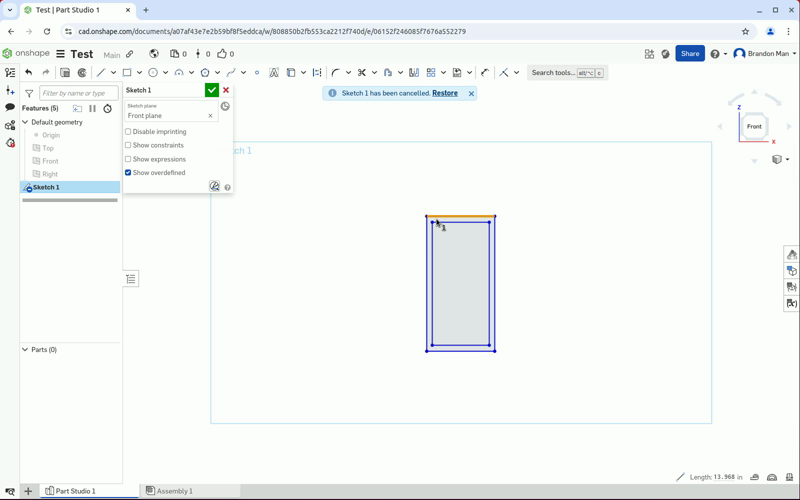
mouse_move(73, 352)
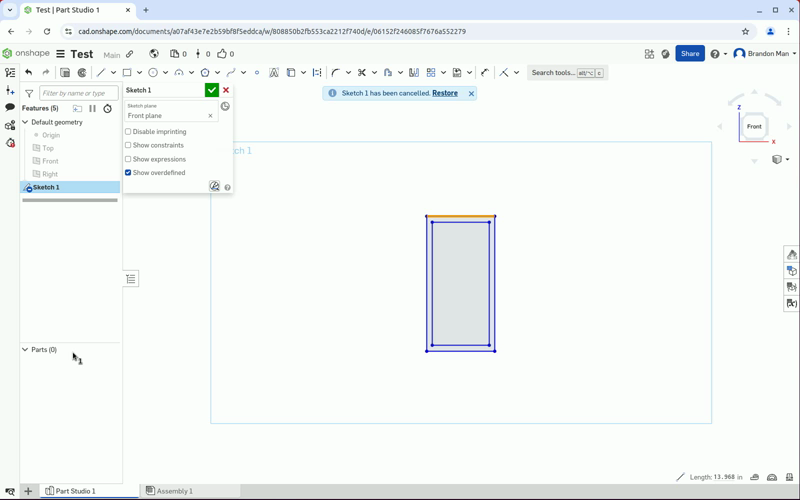
key(shift+y)
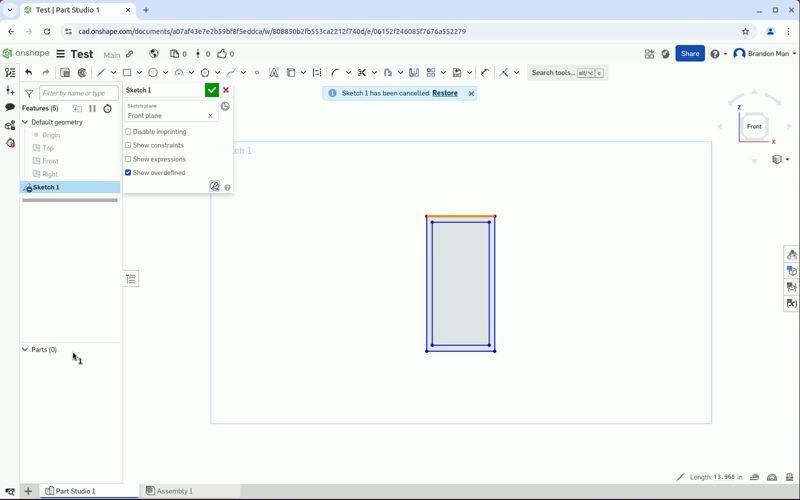
key(shift+e)
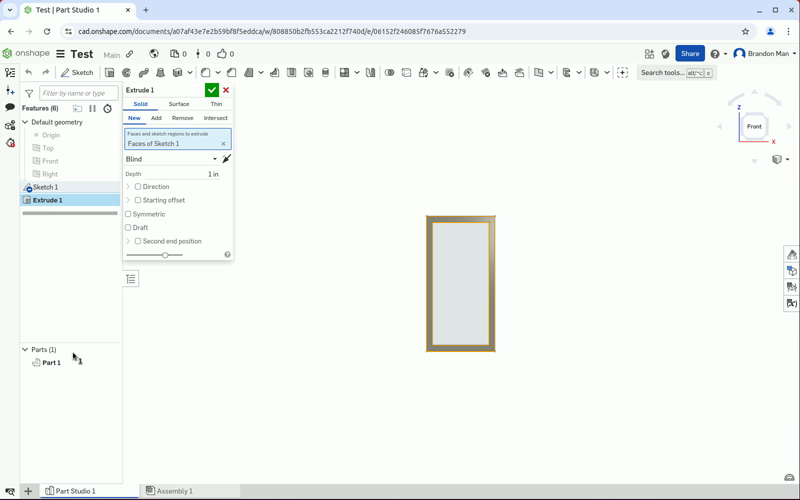
mouse_move(143, 106)
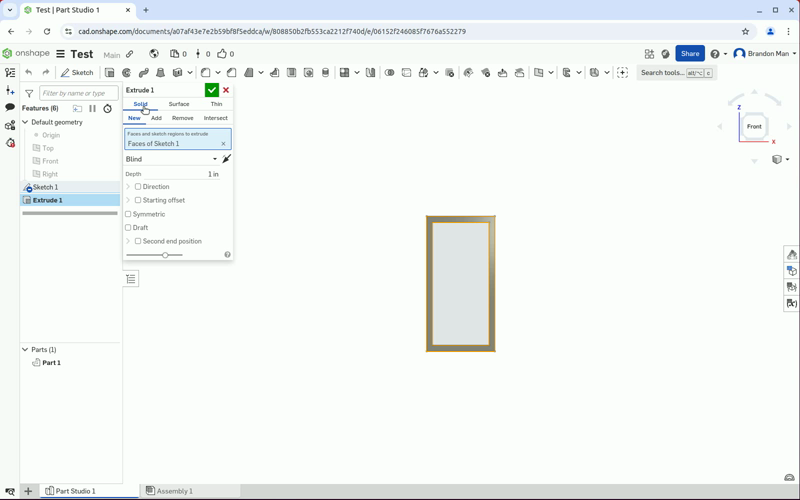
click(143, 106)
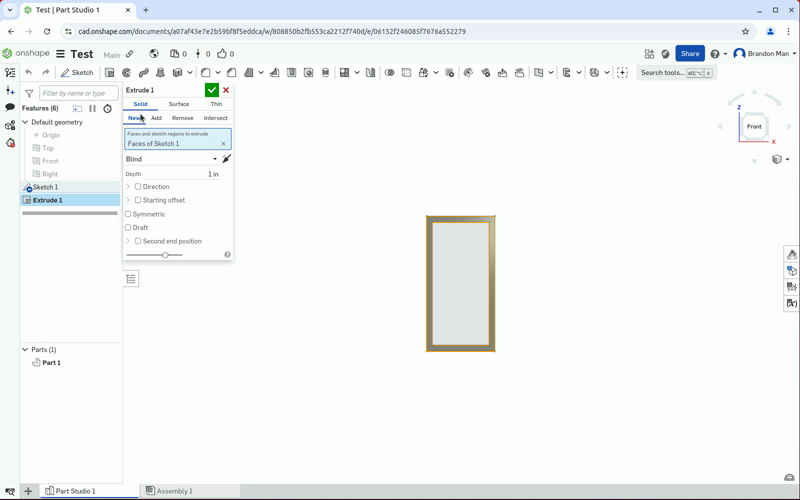
mouse_move(137, 120)
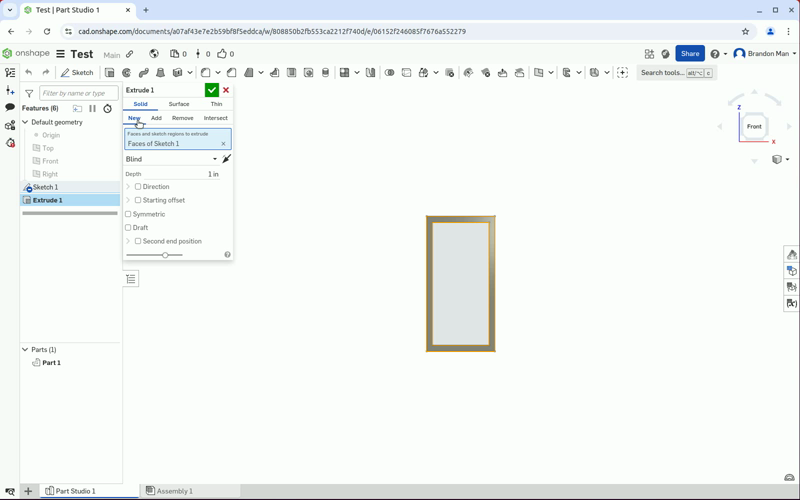
click(137, 120)
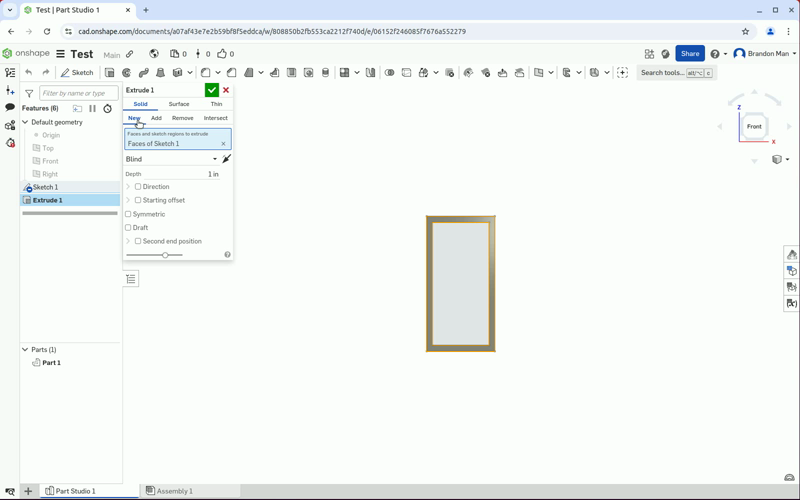
key(tab, 4)
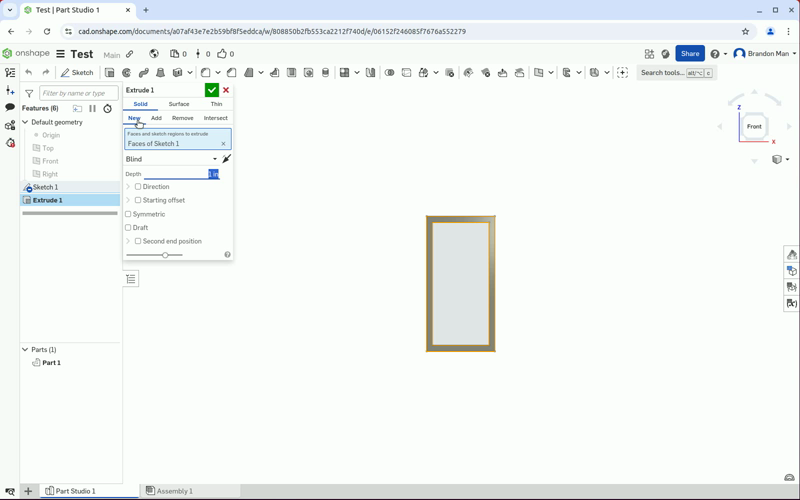
text(23.108)
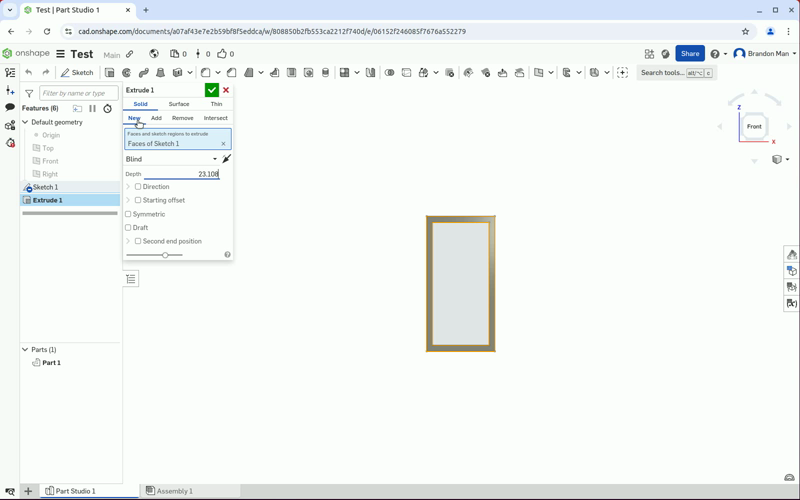
key(enter)
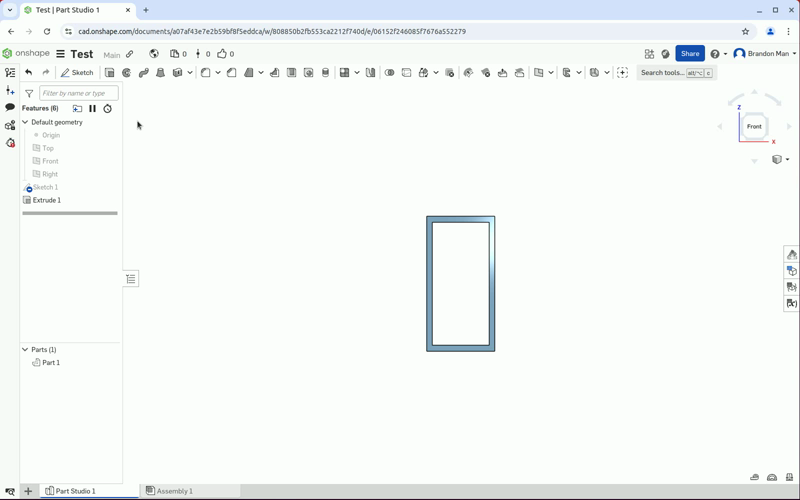
key(shift+h)
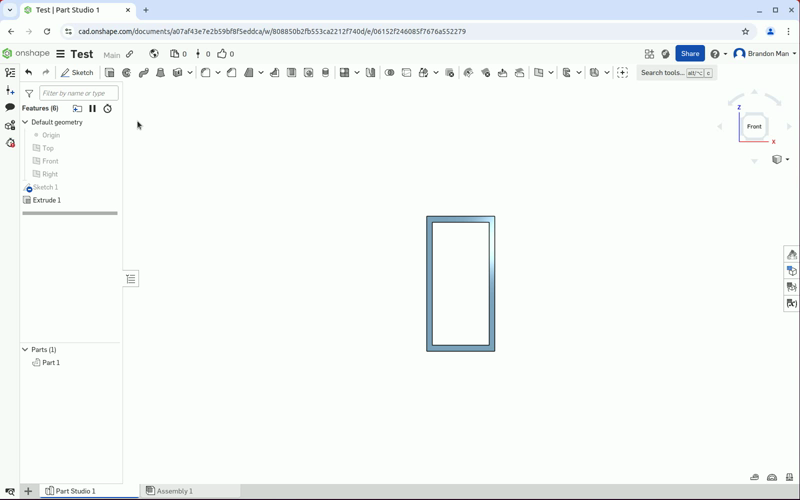
key(shift+h)
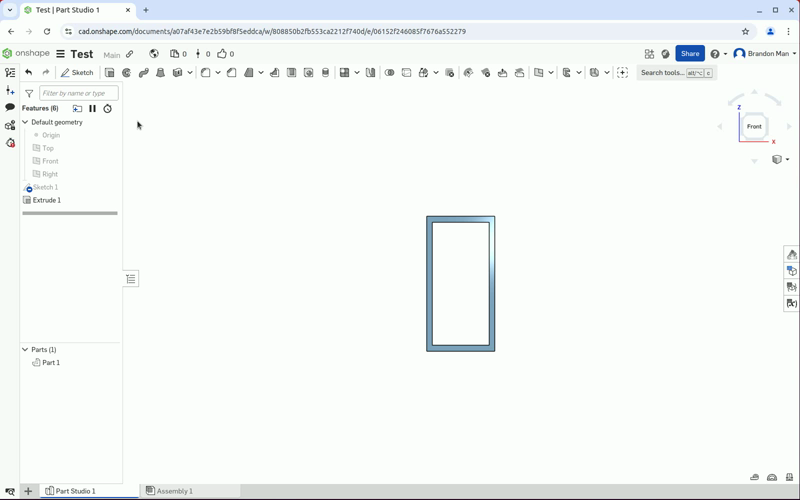
mouse_move(73, 189)
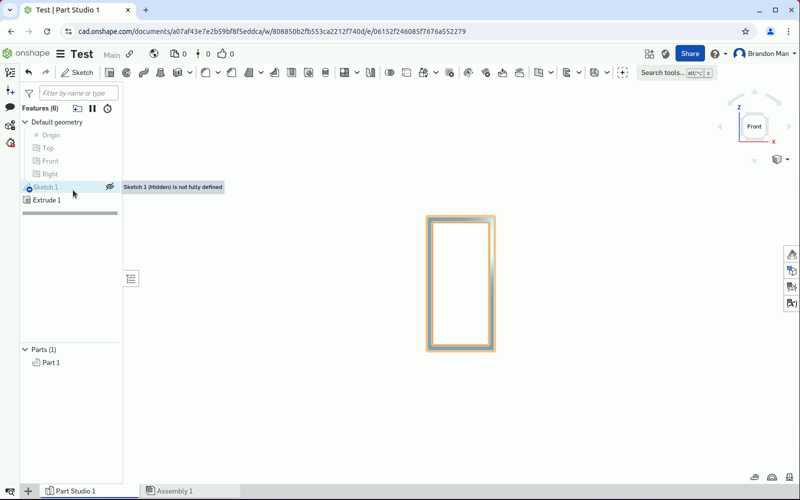
click(73, 189)
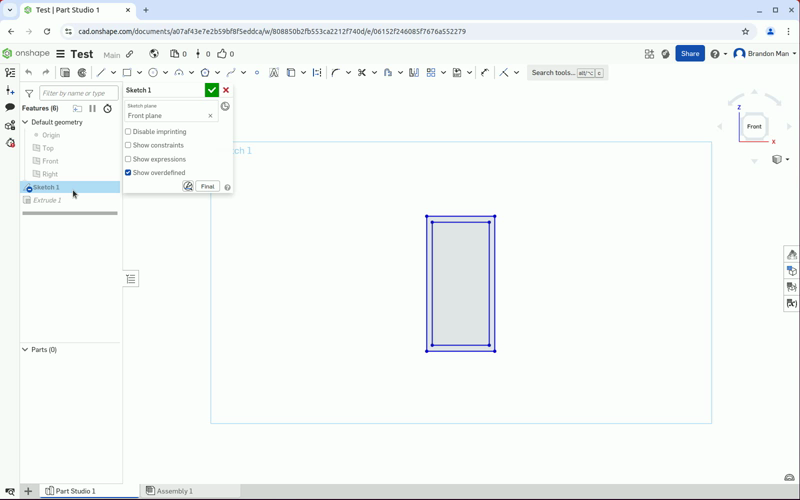
mouse_move(229, 92)
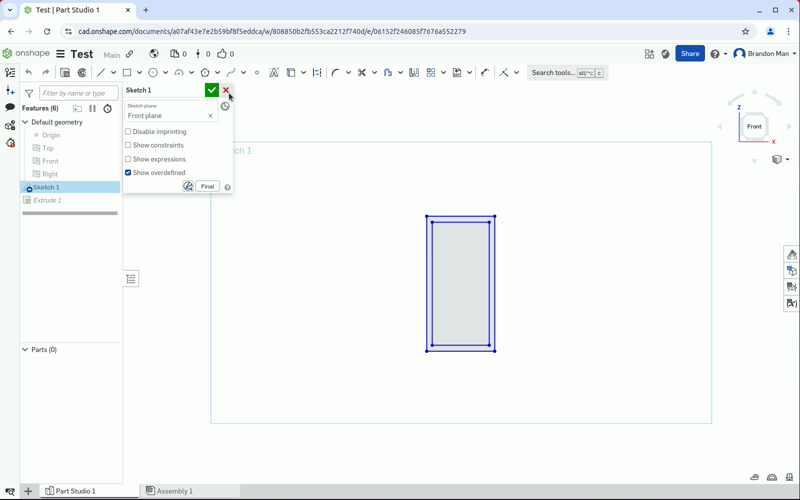
click(229, 92)
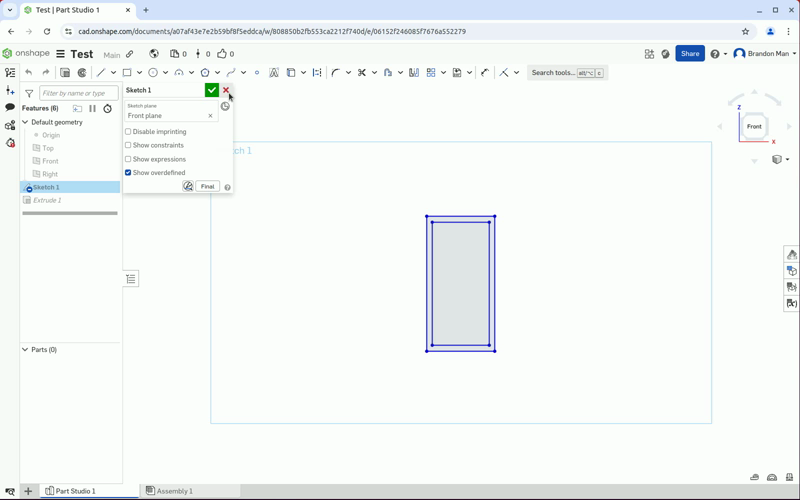
key(shift+s)
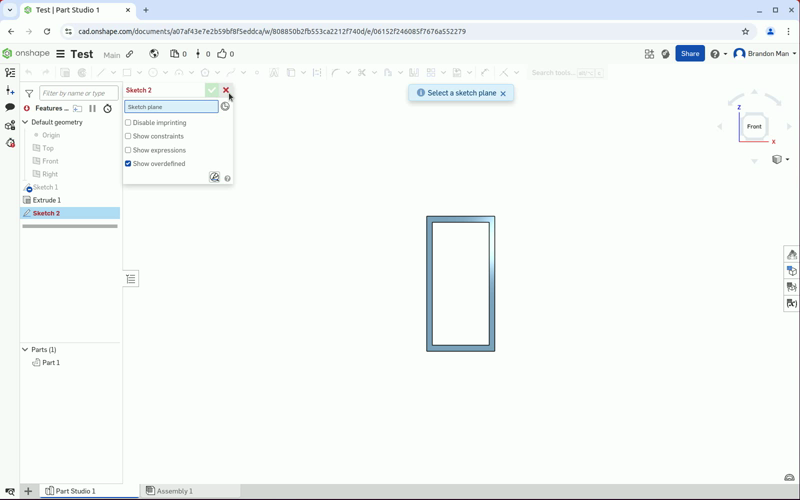
mouse_move(73, 163)
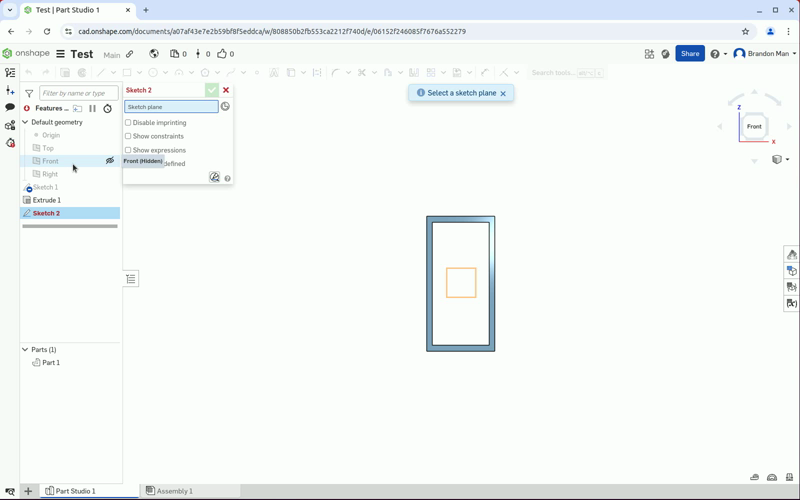
click(73, 163)
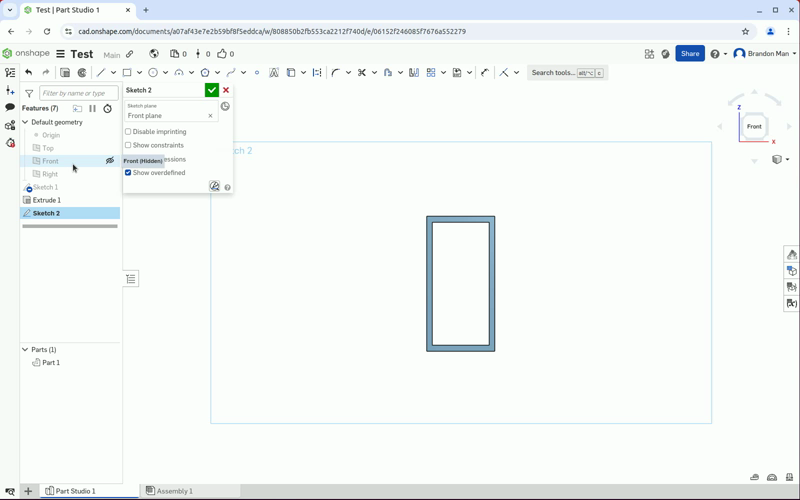
mouse_move(73, 352)
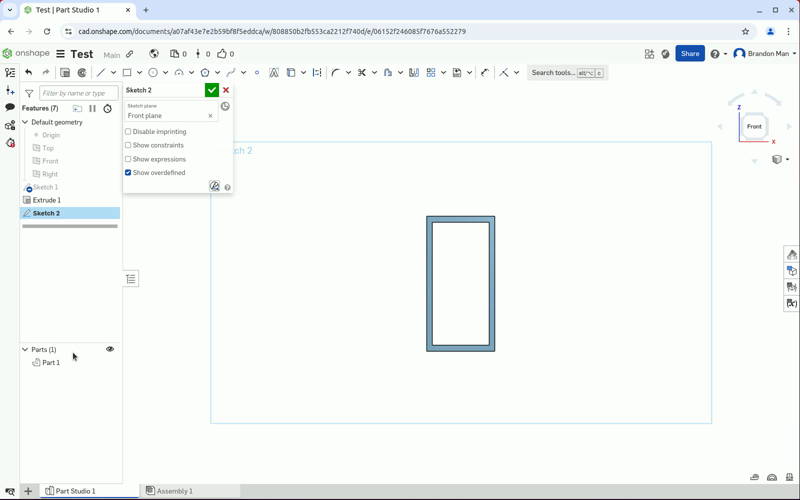
key(y)
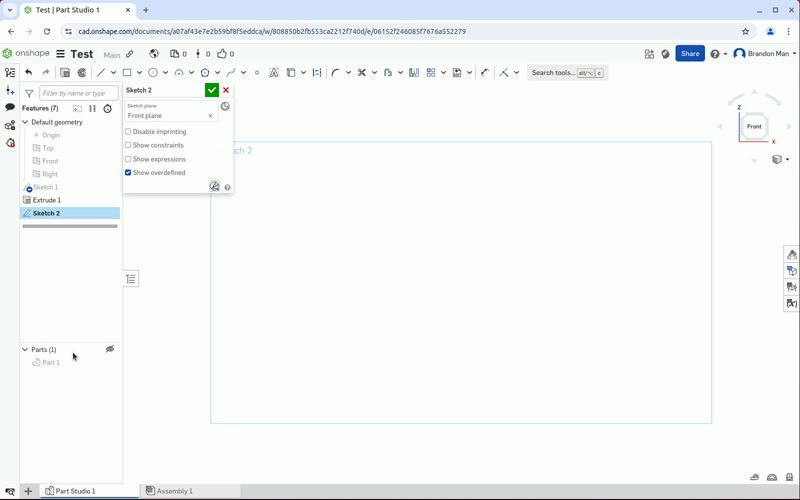
key(l)
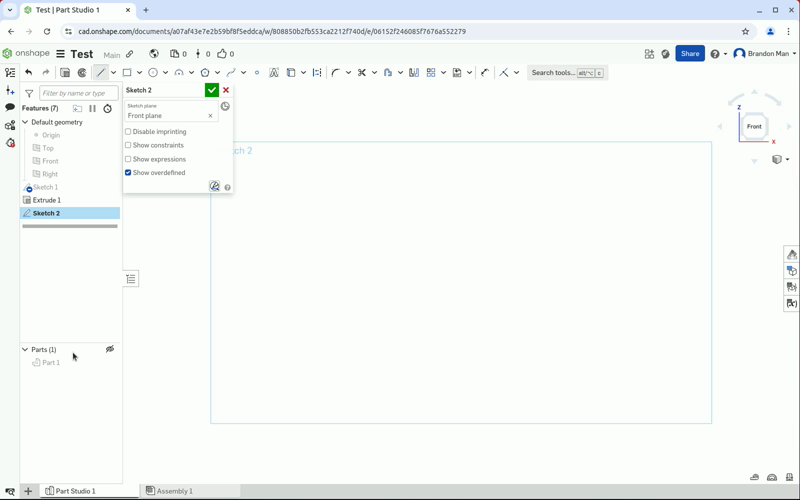
key_down(shift)
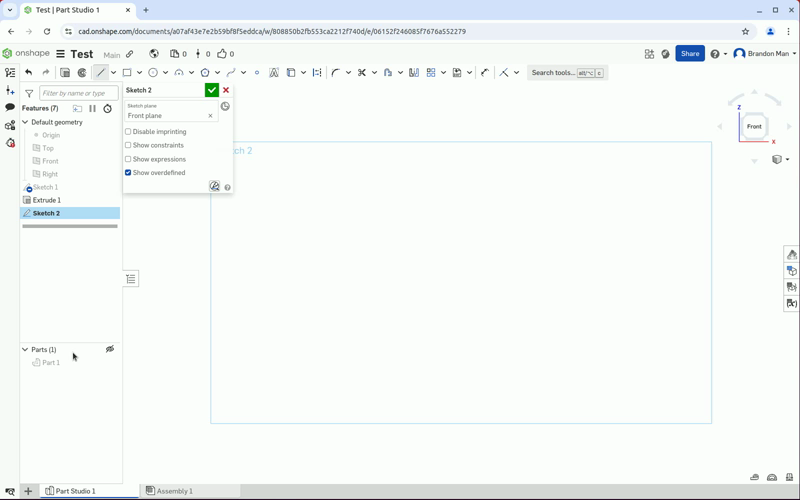
mouse_move(426, 351)
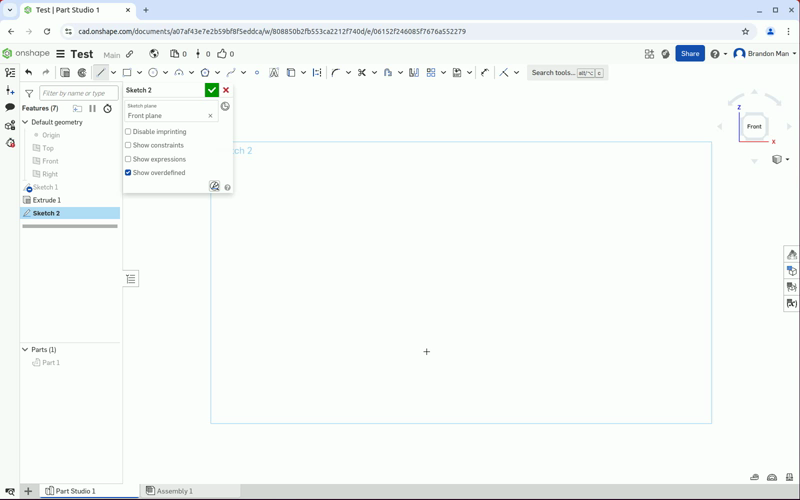
click(426, 351)
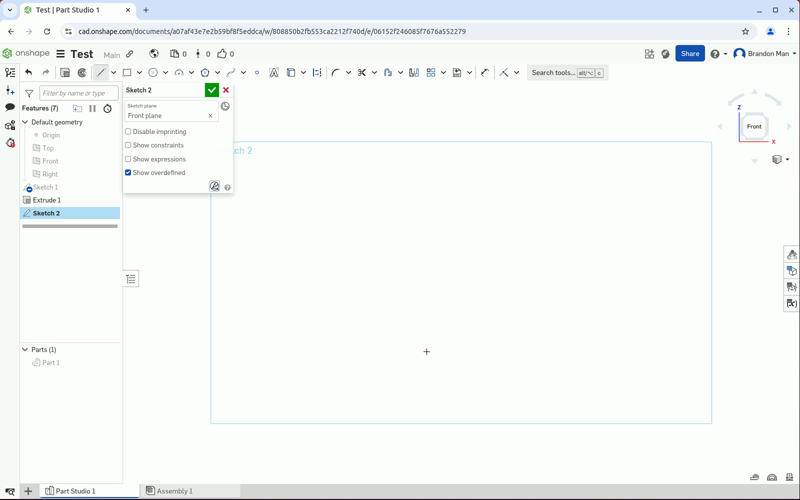
key_up(shift)
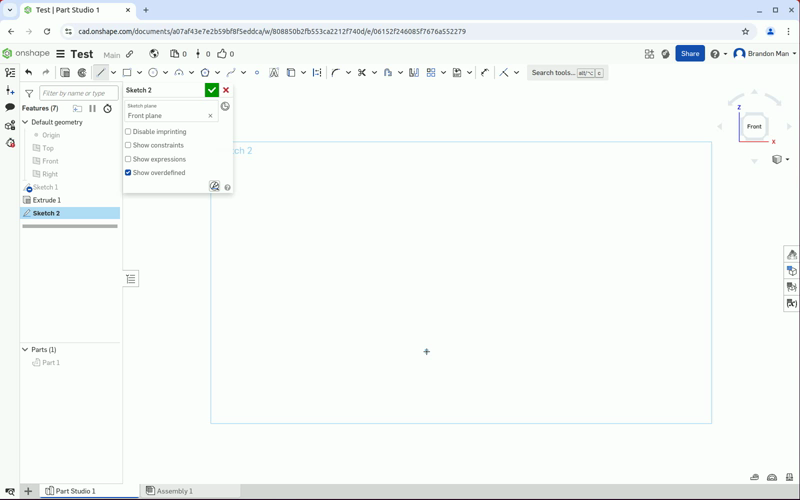
key_down(shift)
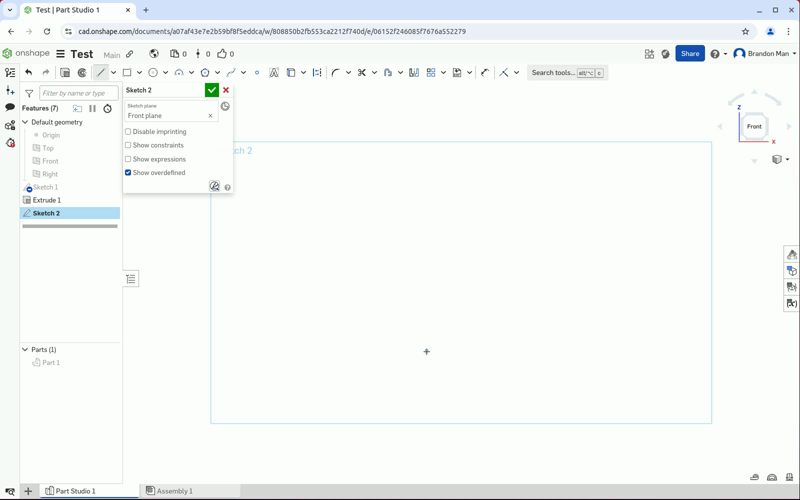
mouse_move(494, 351)
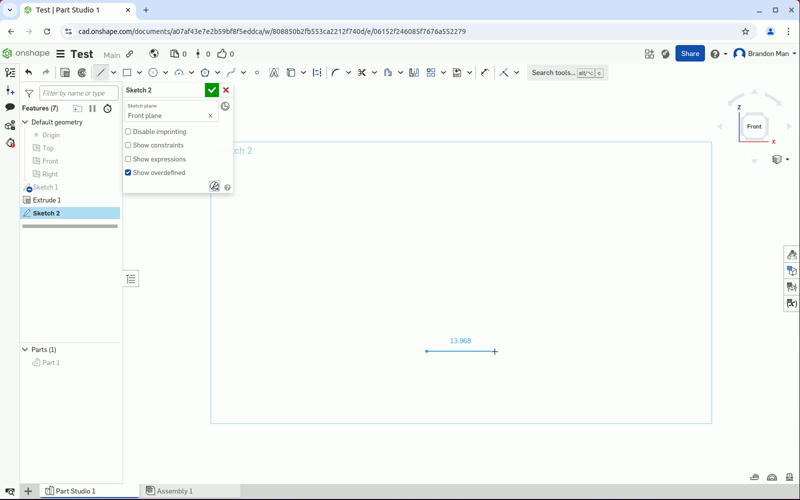
click(494, 351)
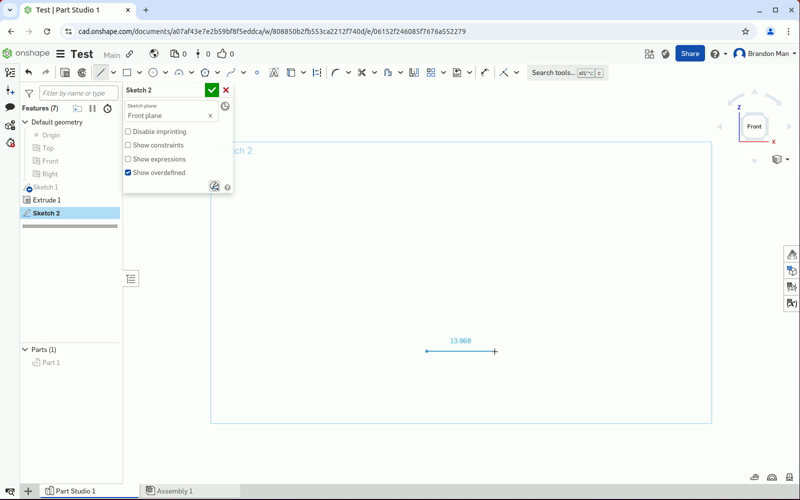
key_up(shift)
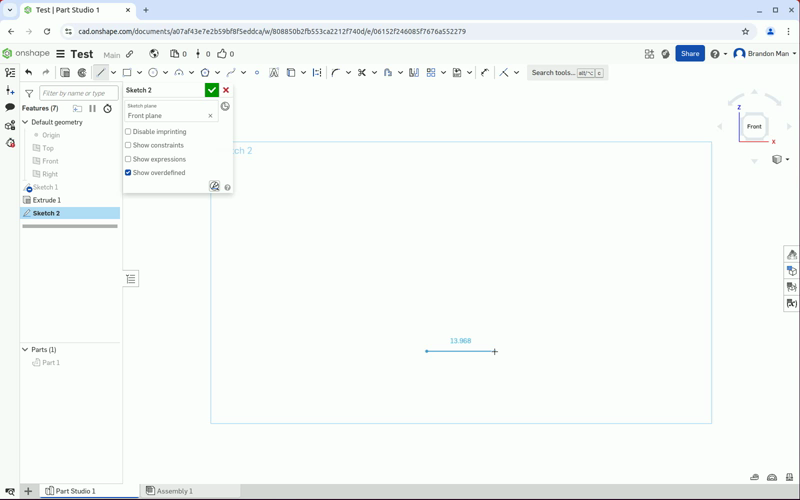
key_down(shift)
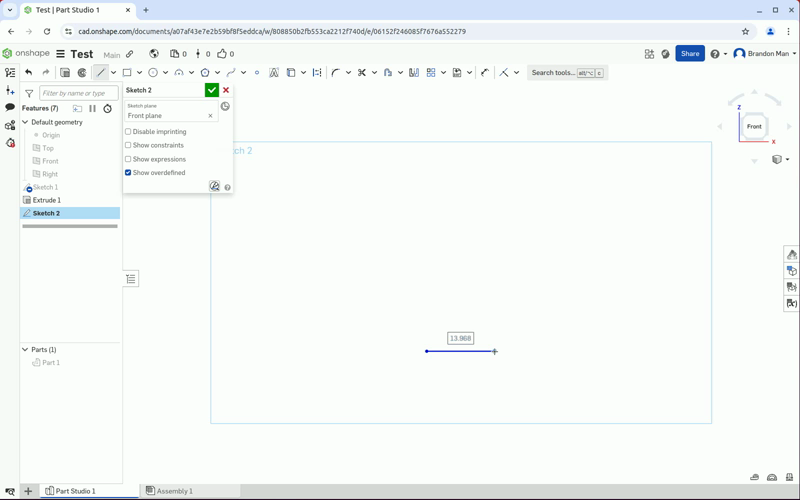
mouse_move(494, 216)
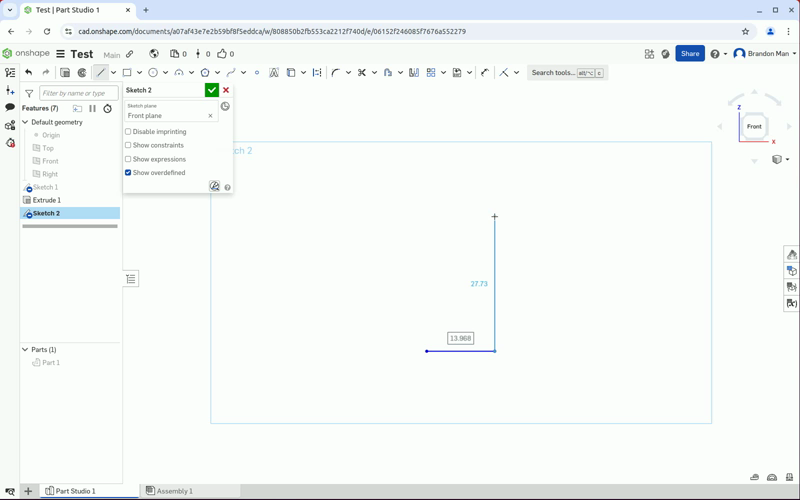
click(494, 216)
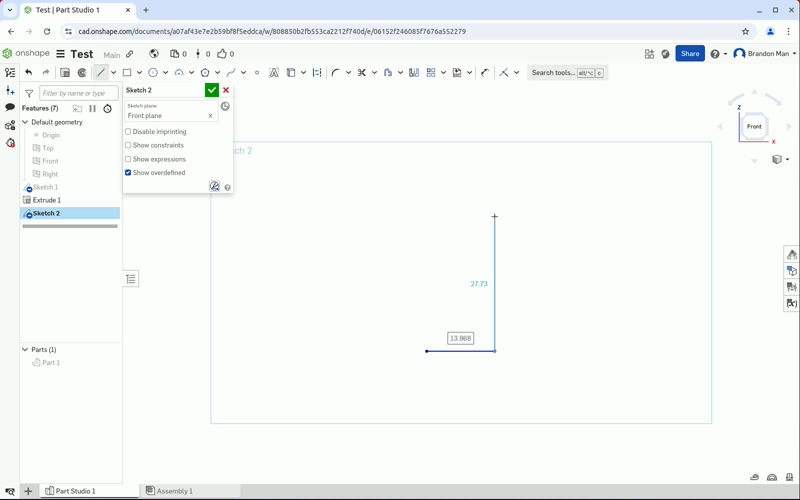
key_up(shift)
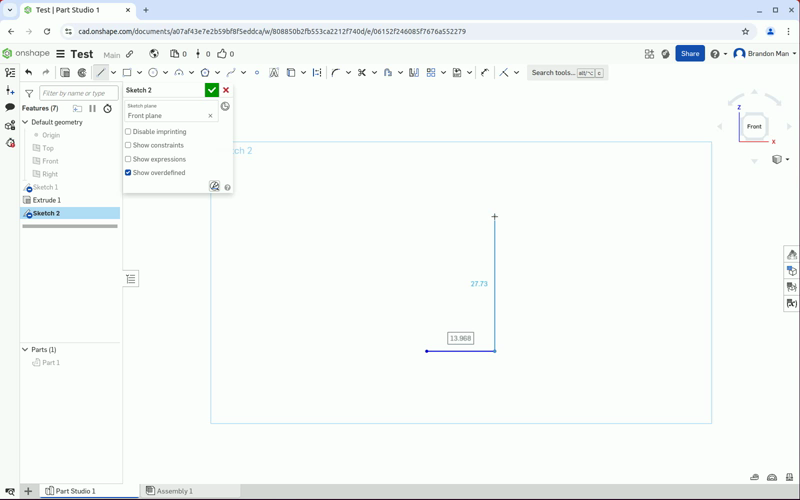
key_down(shift)
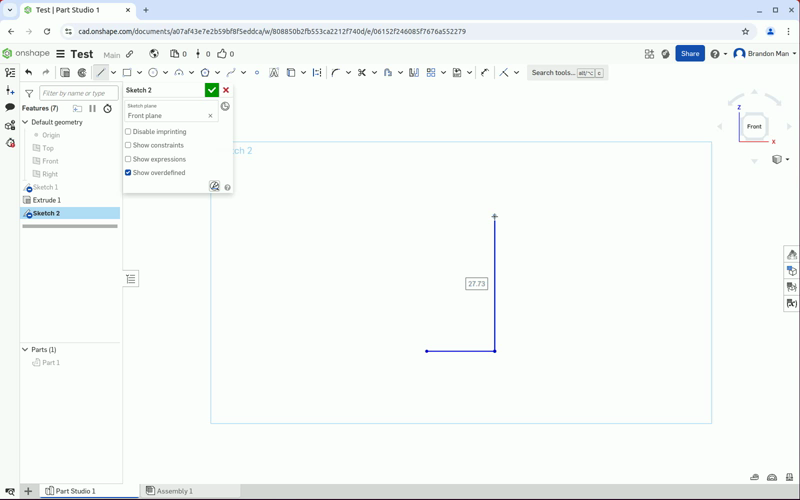
mouse_move(426, 216)
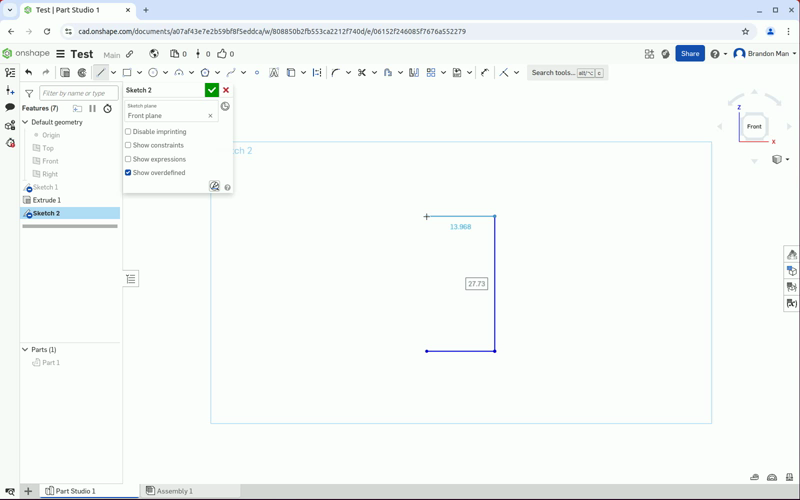
click(426, 216)
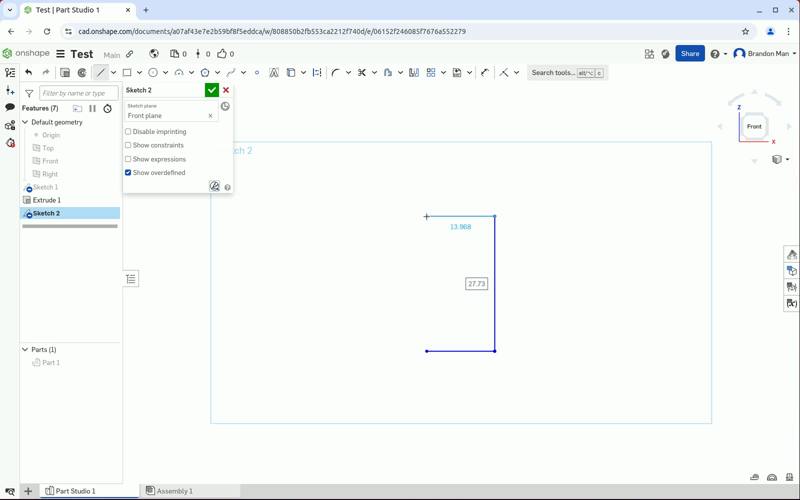
key_up(shift)
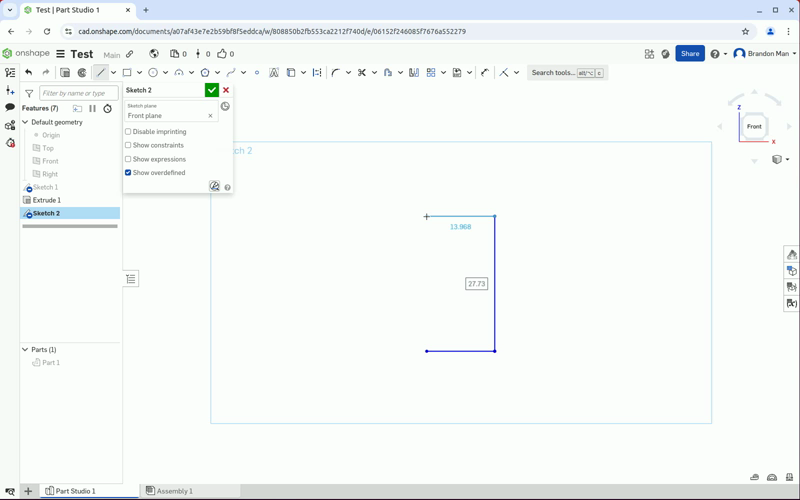
key_down(shift)
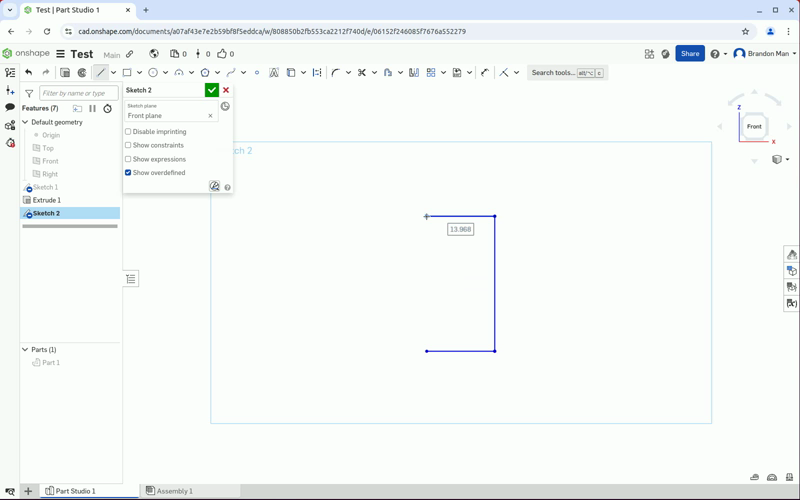
mouse_move(426, 351)
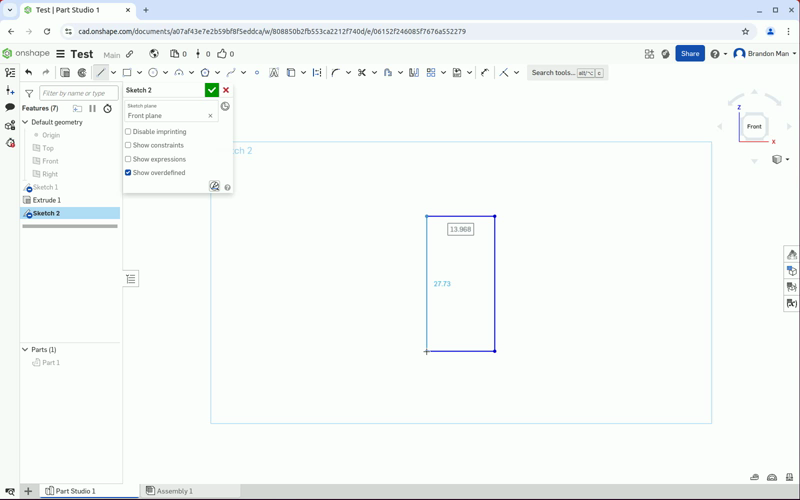
key_up(shift)
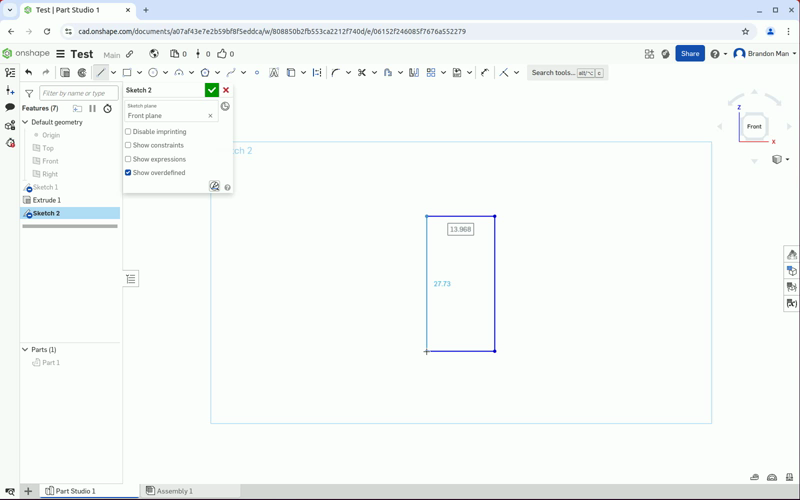
click(426, 351)
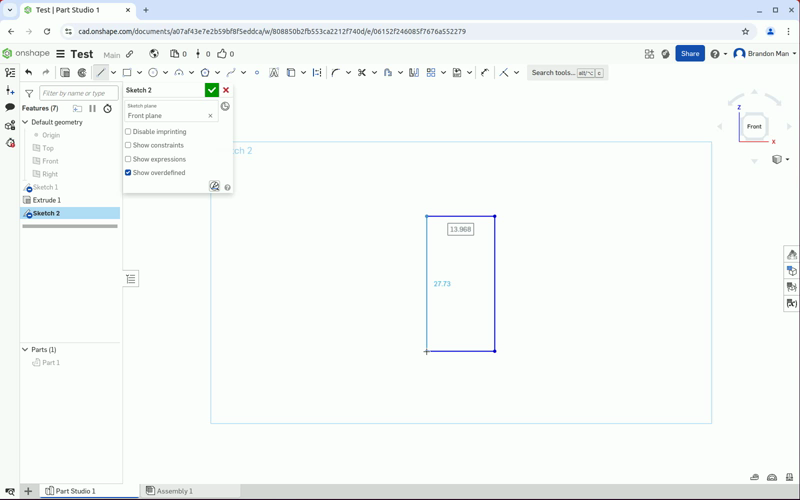
key(esc)
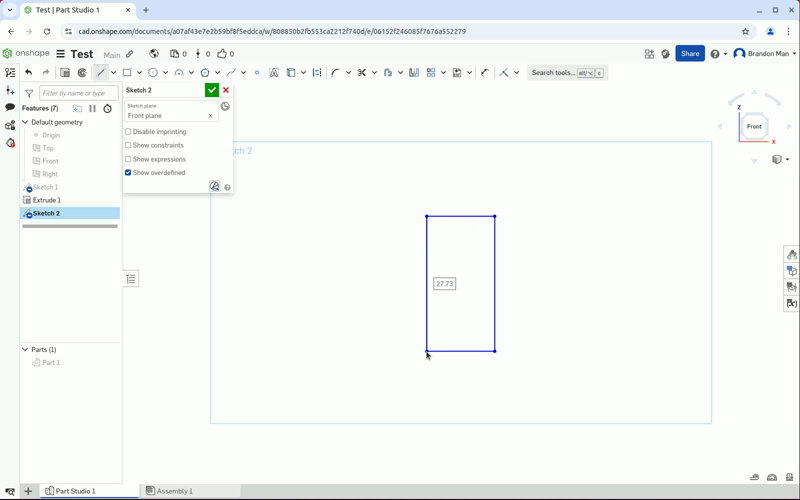
key(l)
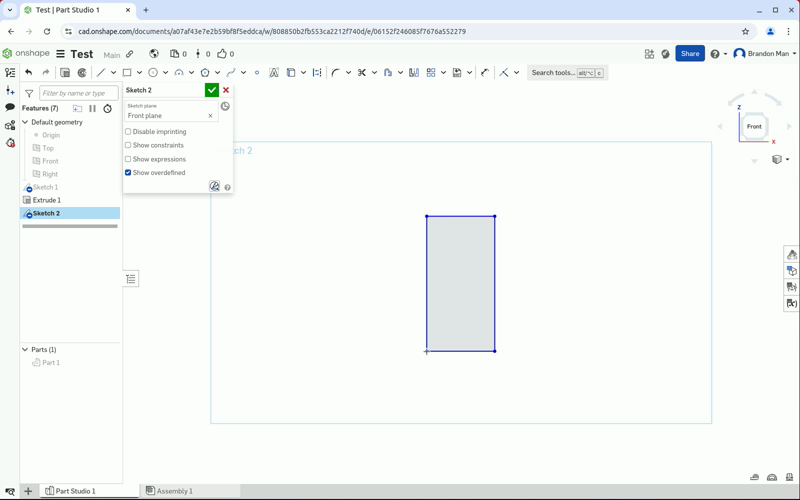
key_down(shift)
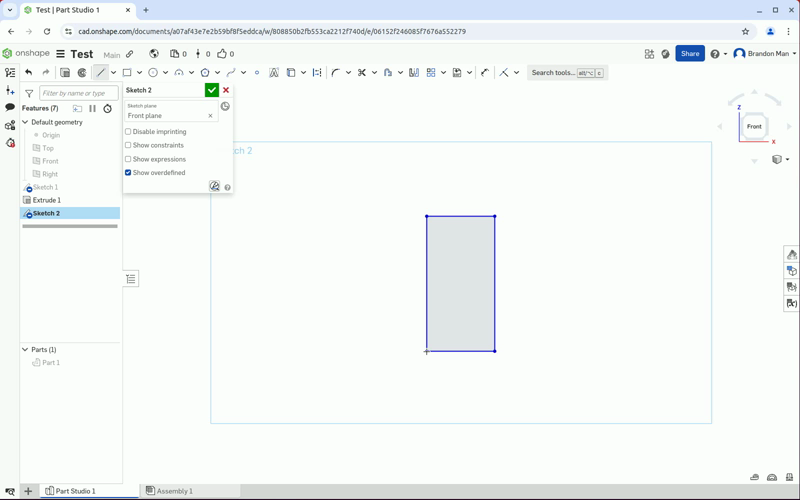
mouse_move(432, 345)
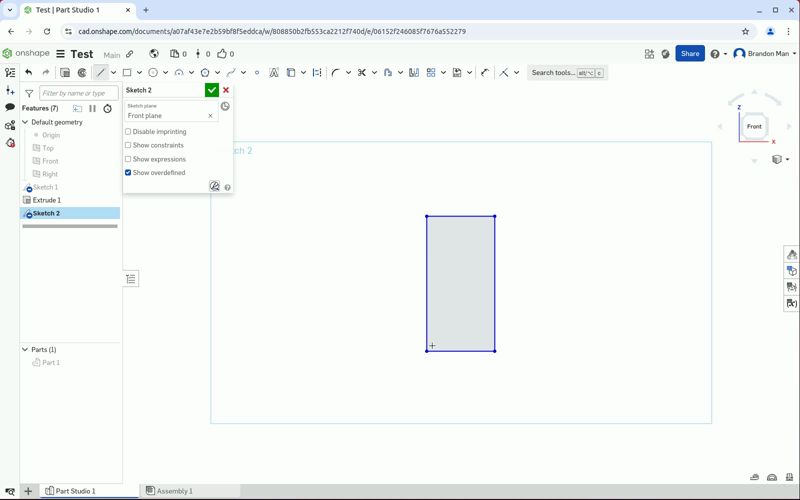
click(432, 345)
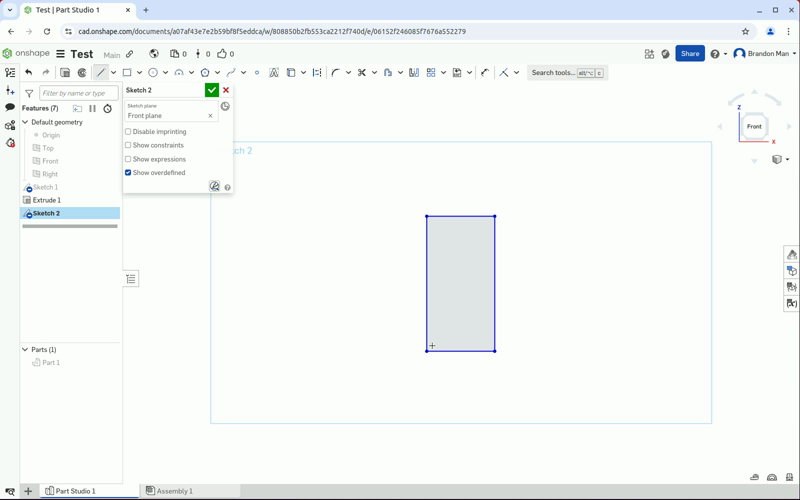
key_up(shift)
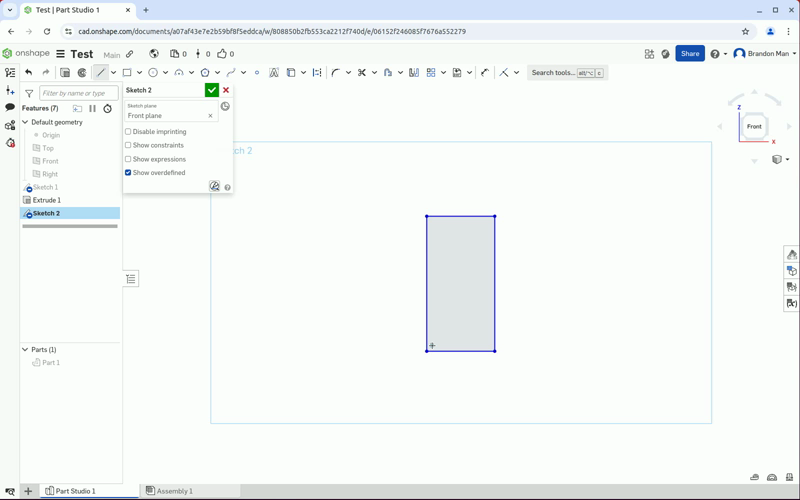
key_down(shift)
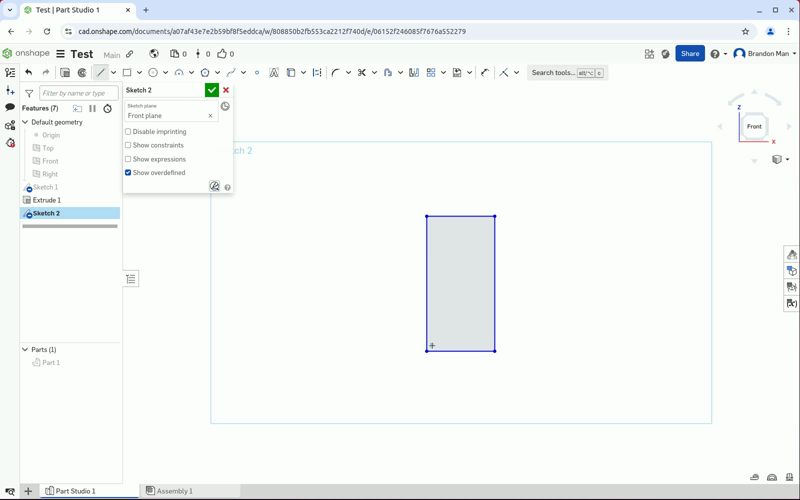
mouse_move(462, 345)
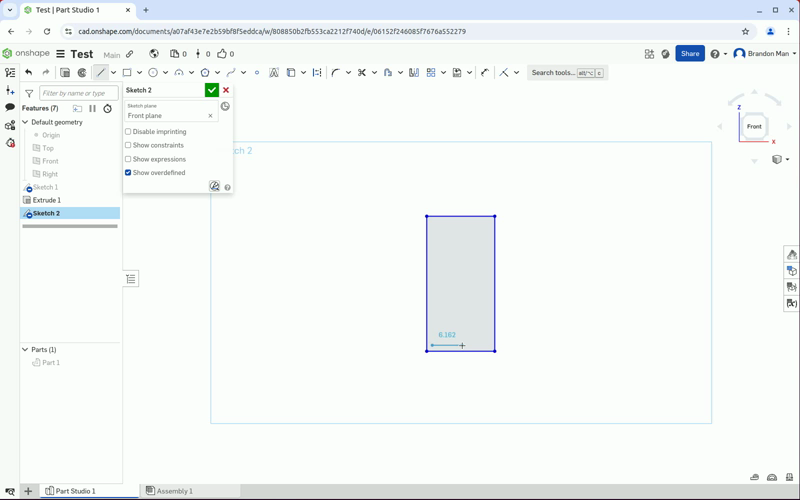
mouse_move(489, 345)
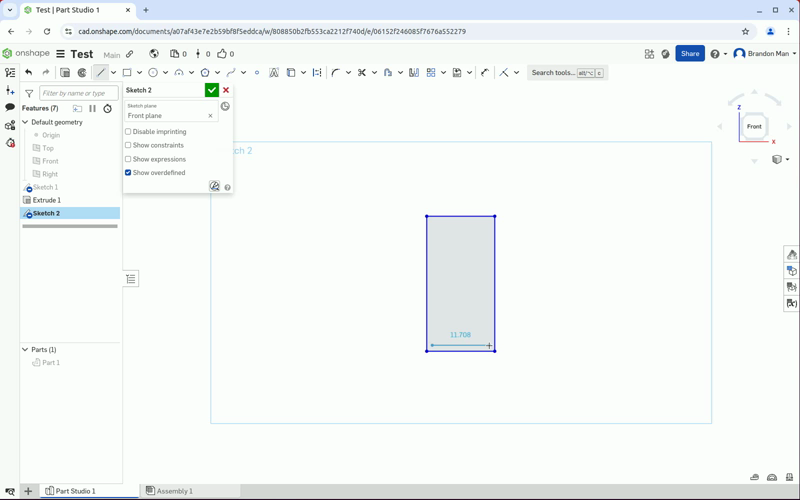
click(489, 345)
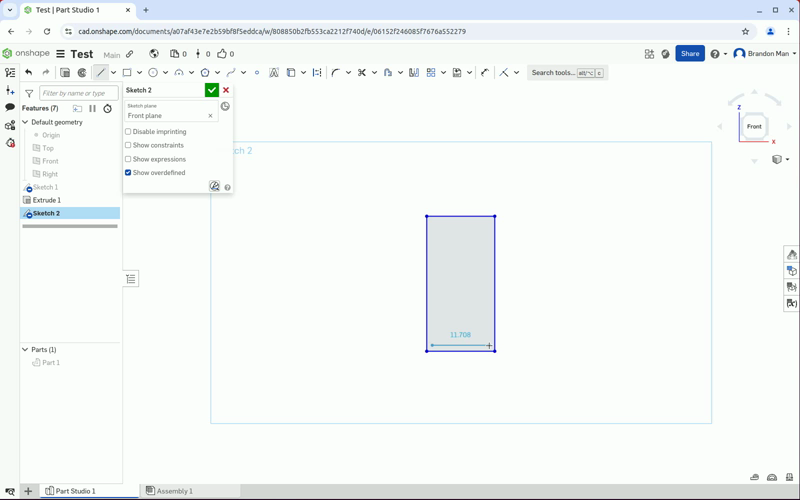
key_up(shift)
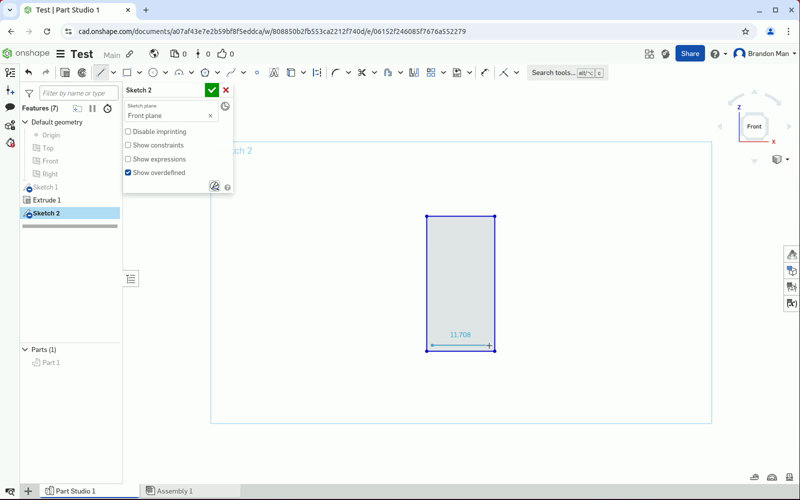
key_down(shift)
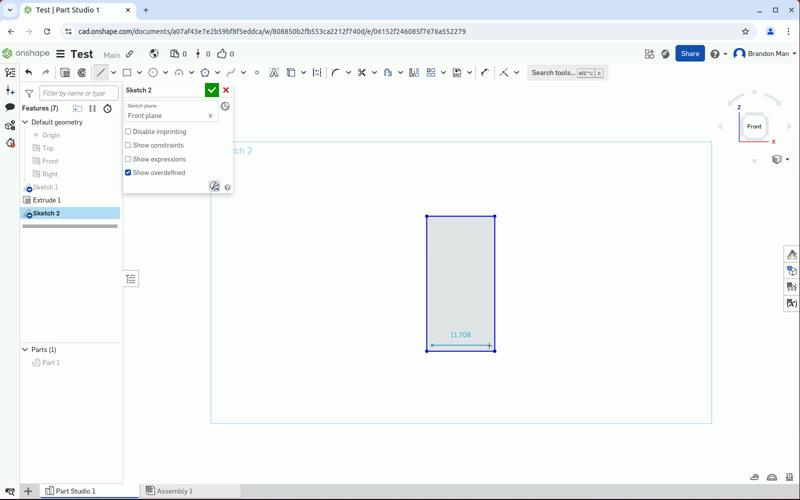
mouse_move(489, 222)
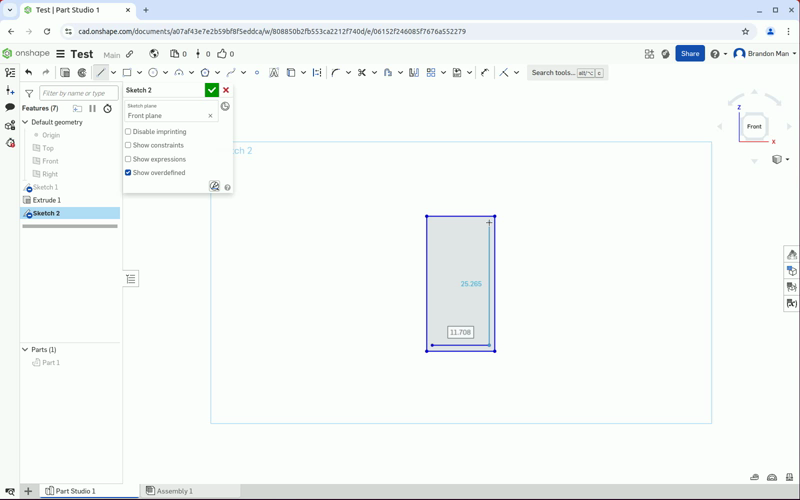
click(489, 222)
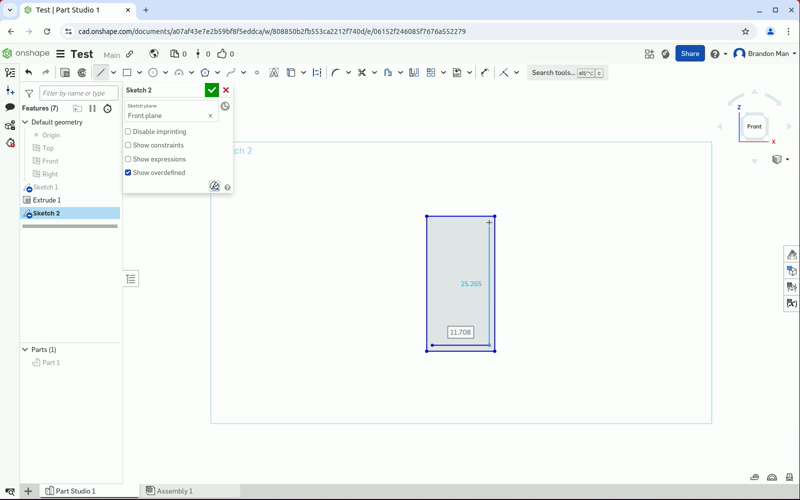
key_up(shift)
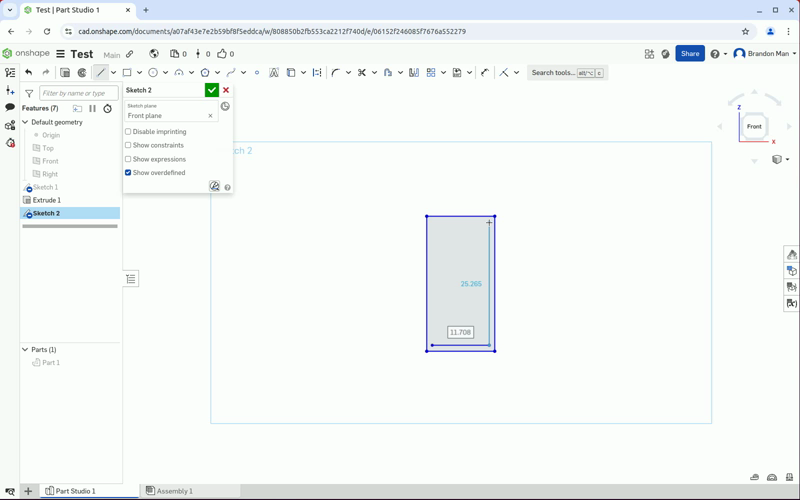
key_down(shift)
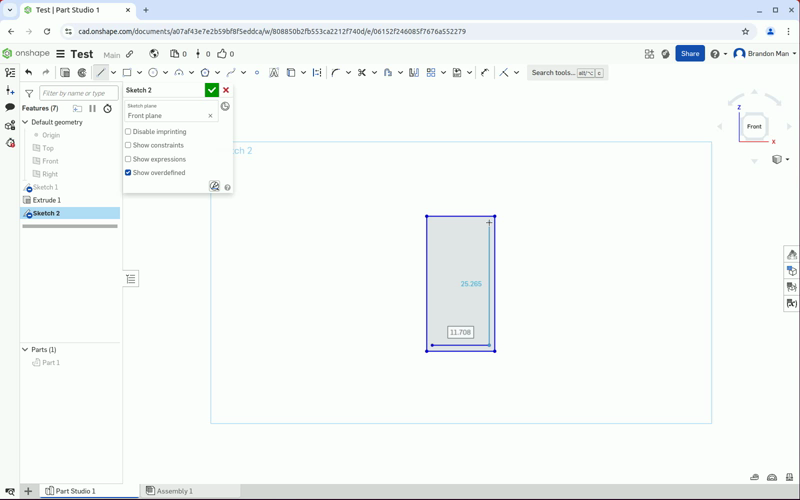
mouse_move(519, 222)
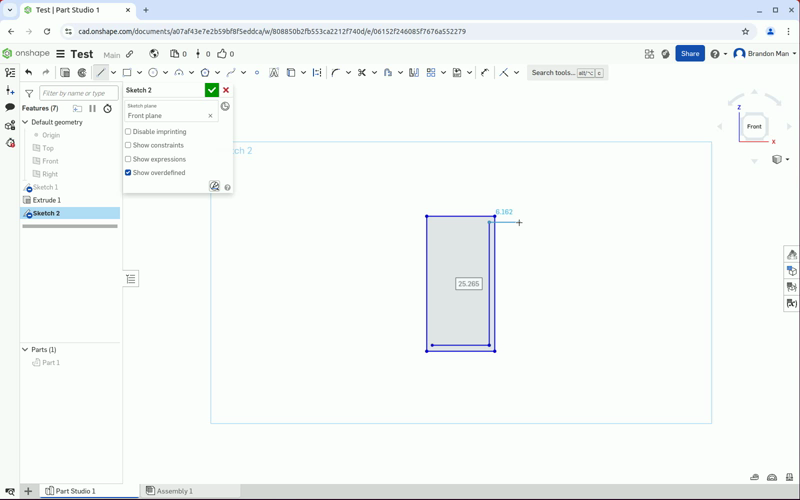
mouse_move(432, 222)
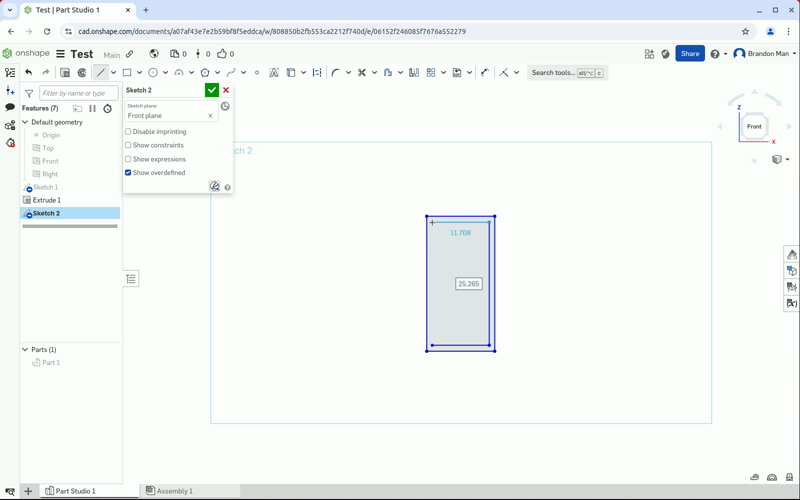
click(432, 222)
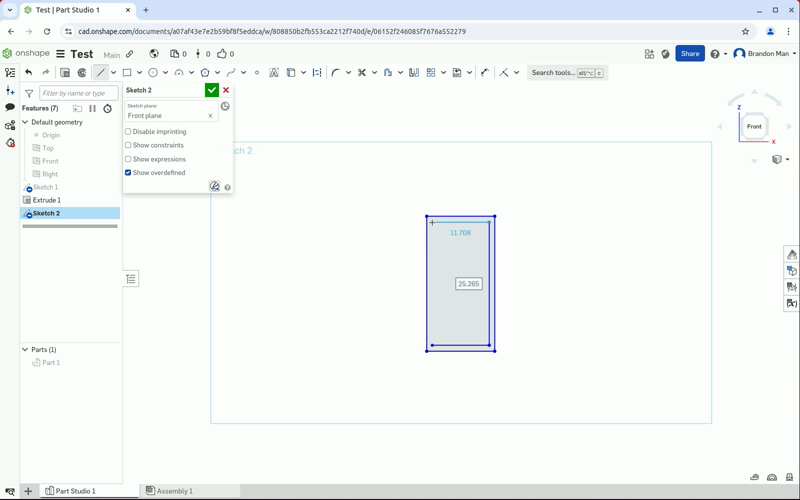
key_up(shift)
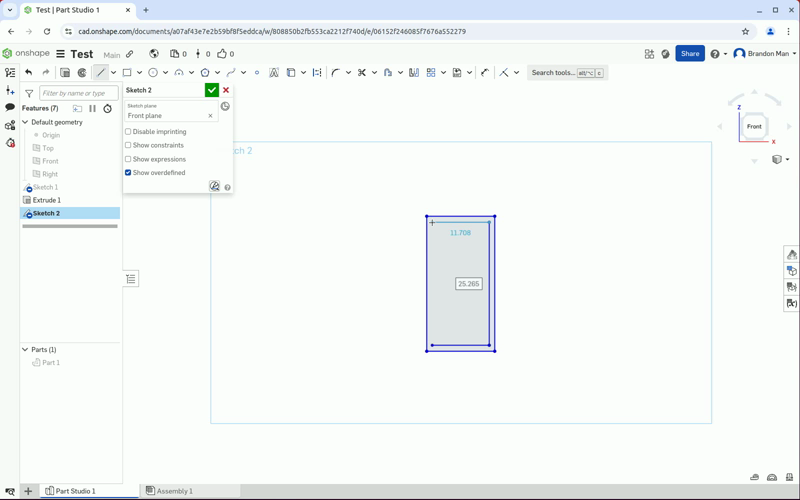
key_down(shift)
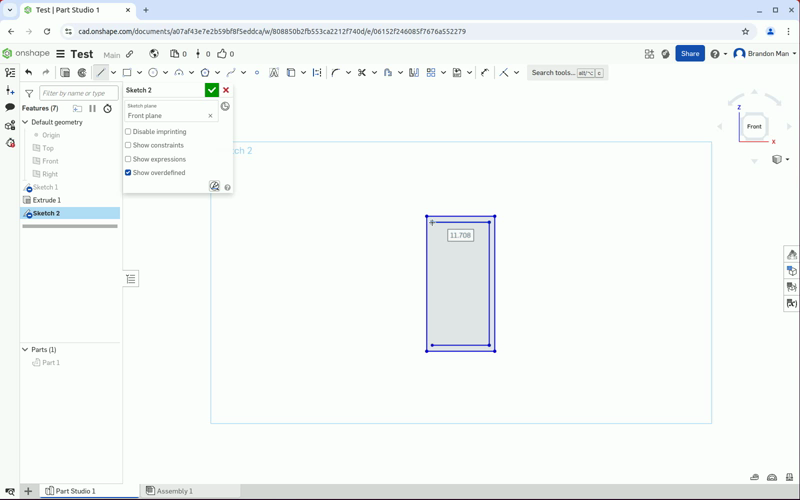
mouse_move(432, 345)
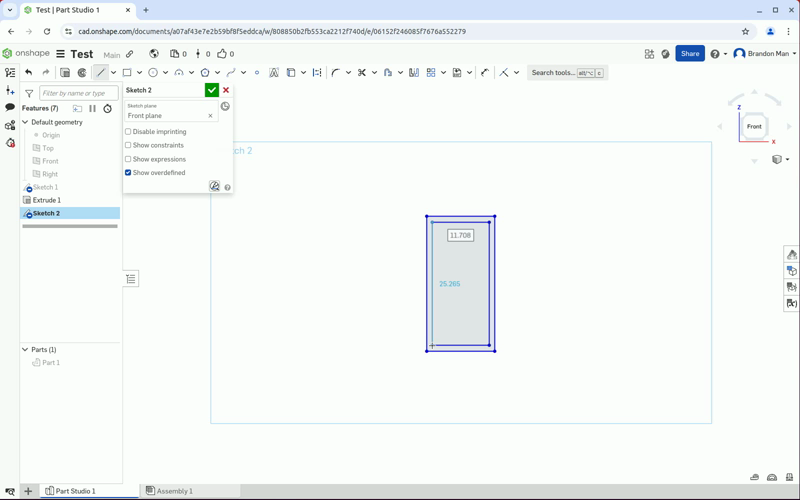
key_up(shift)
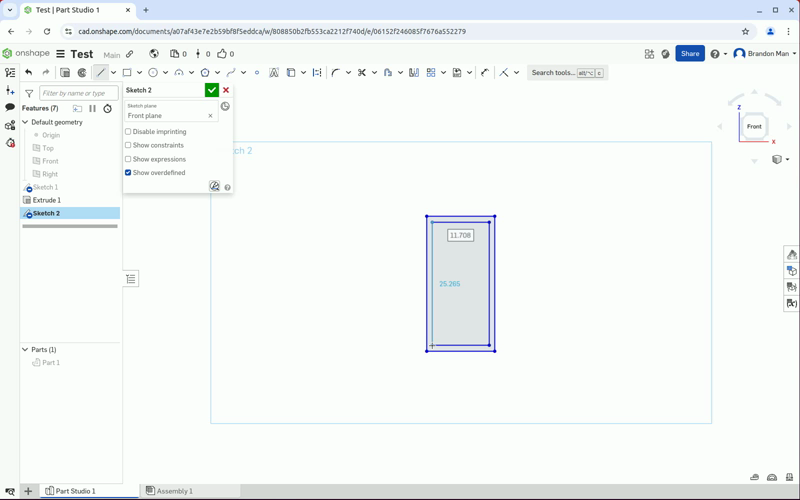
click(432, 345)
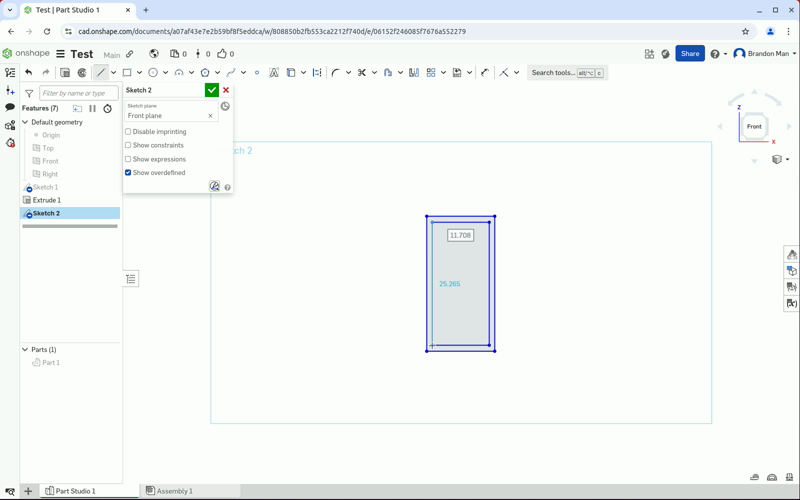
key(esc)
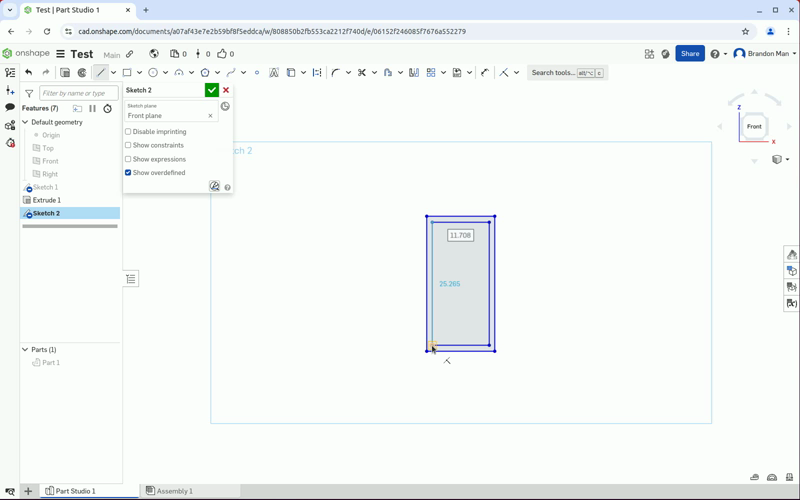
mouse_move(492, 341)
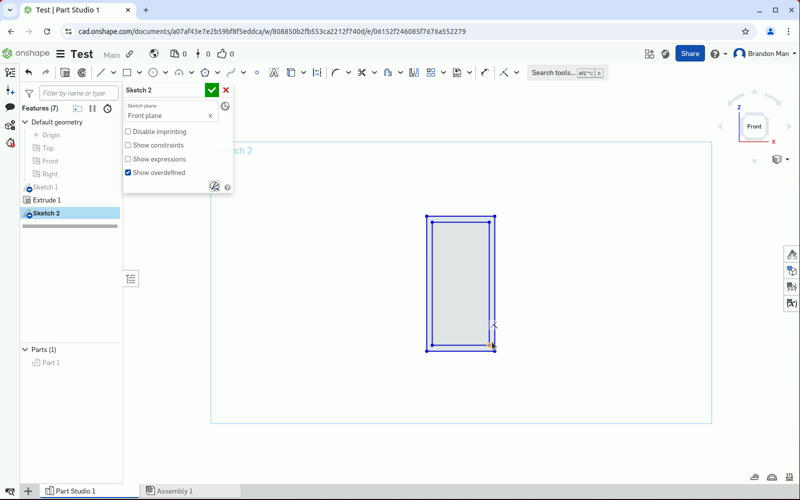
click(492, 341)
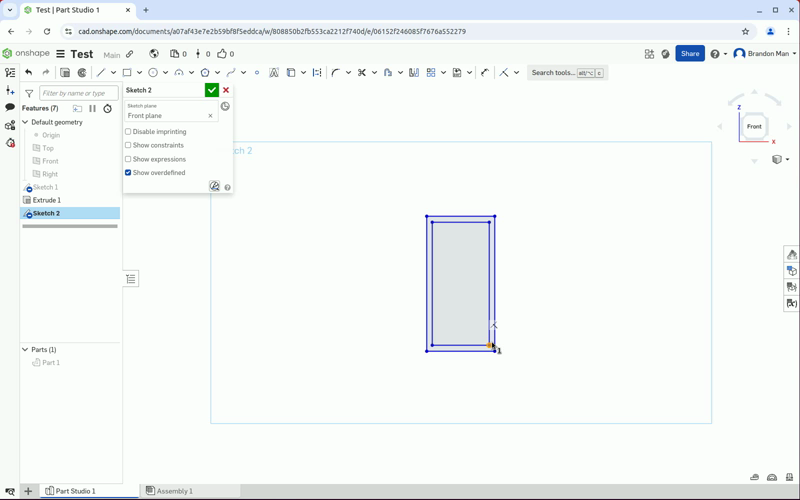
mouse_move(73, 352)
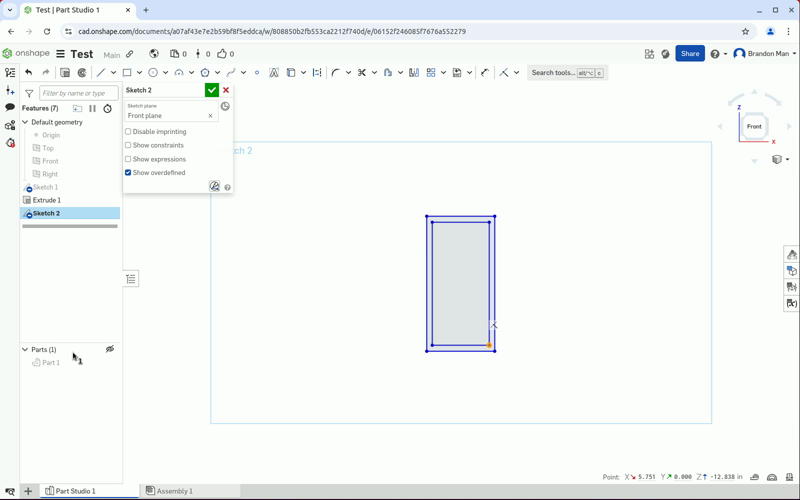
key(shift+y)
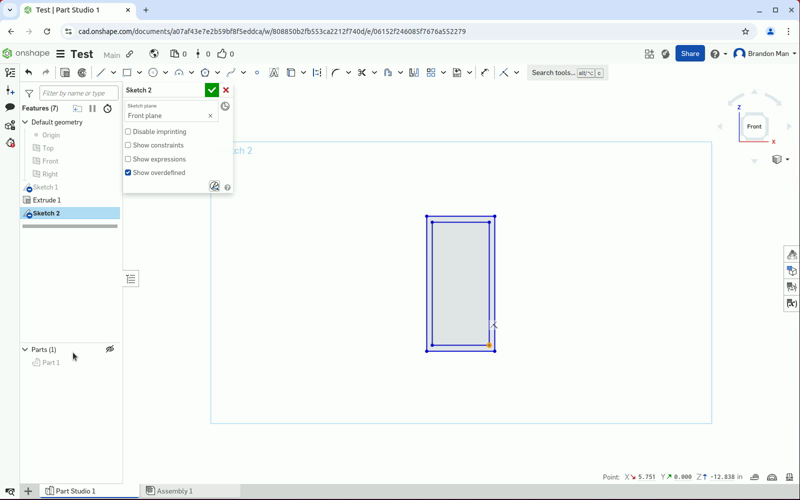
key(shift+e)
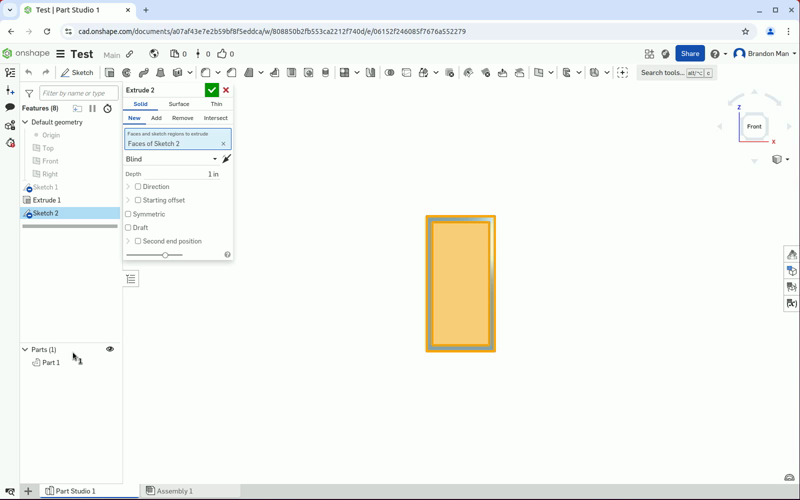
mouse_move(143, 106)
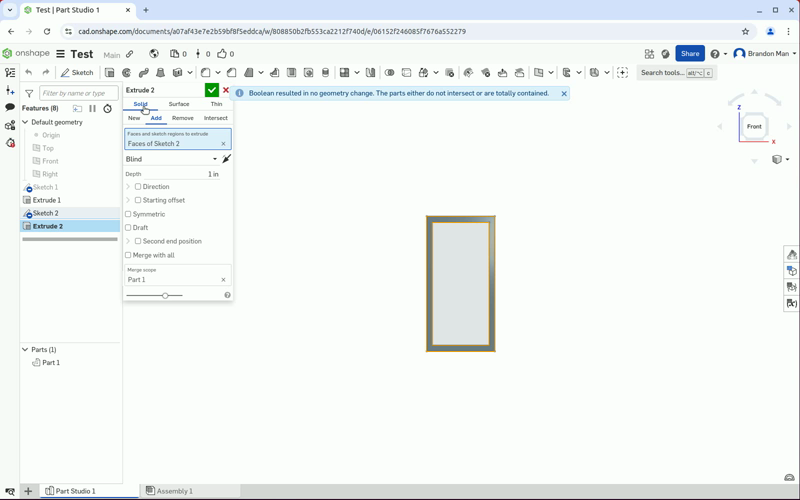
click(143, 106)
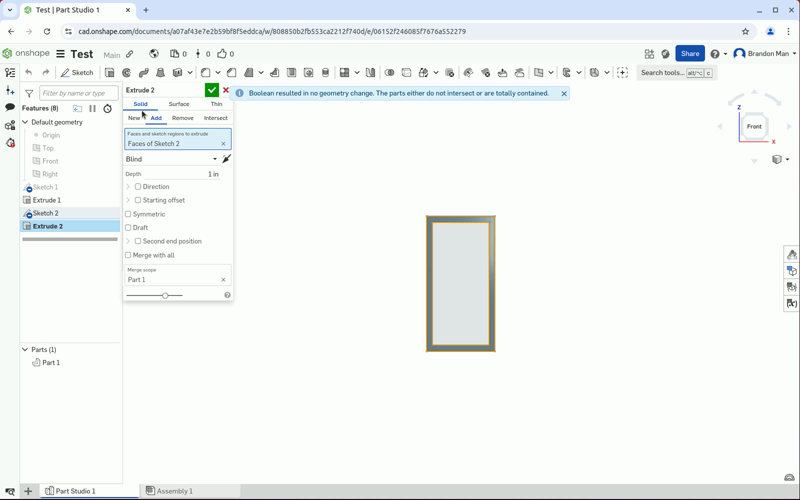
mouse_move(137, 120)
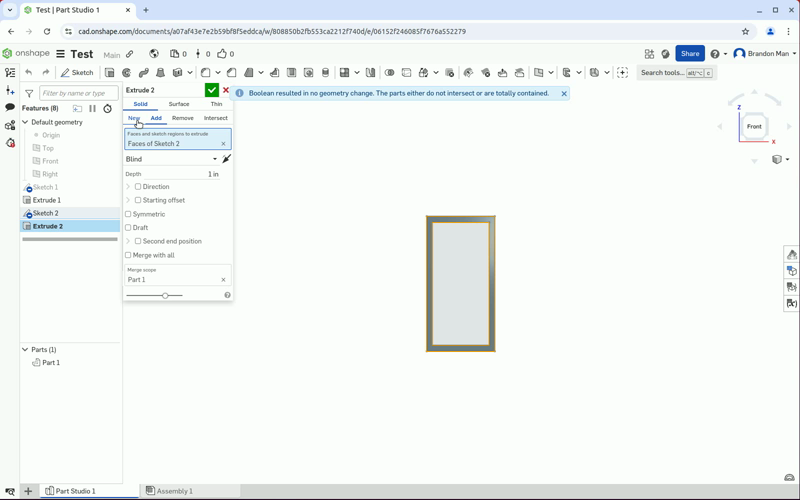
click(137, 120)
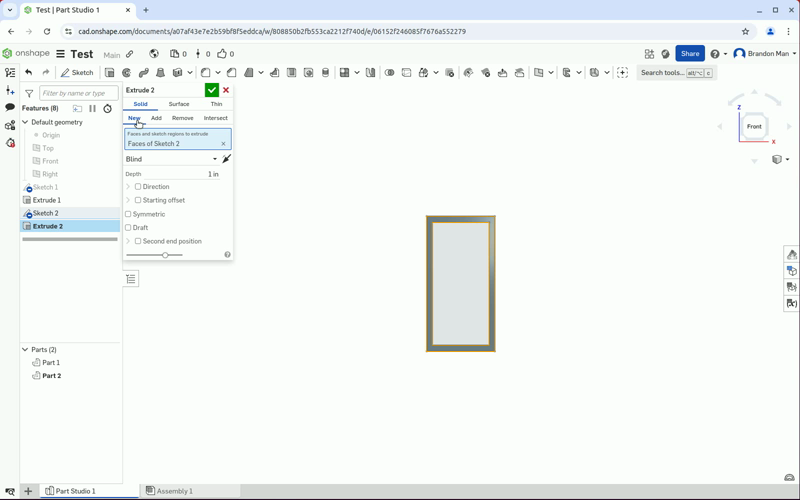
key(tab, 4)
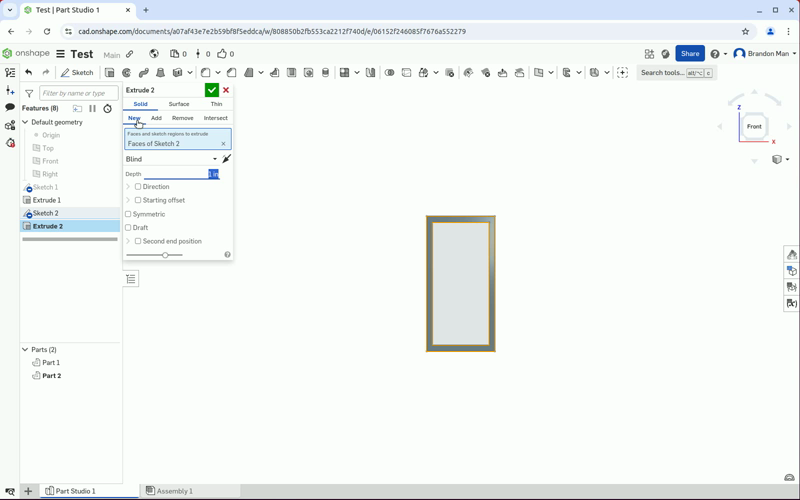
text(-2.407)
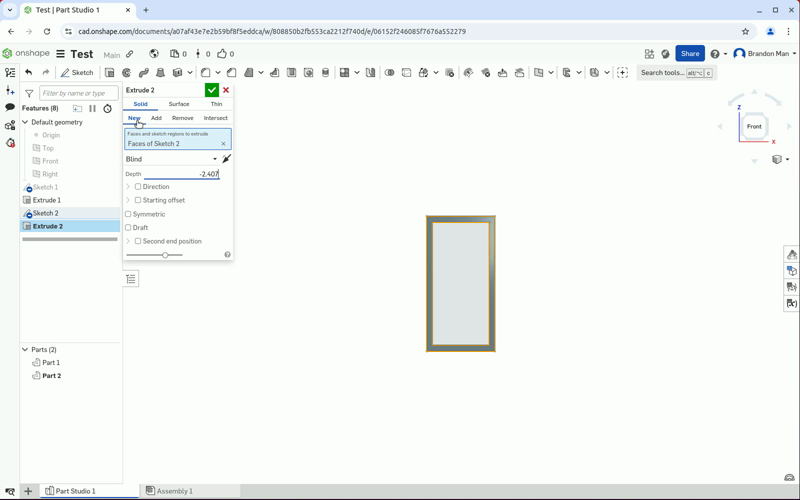
key(enter)
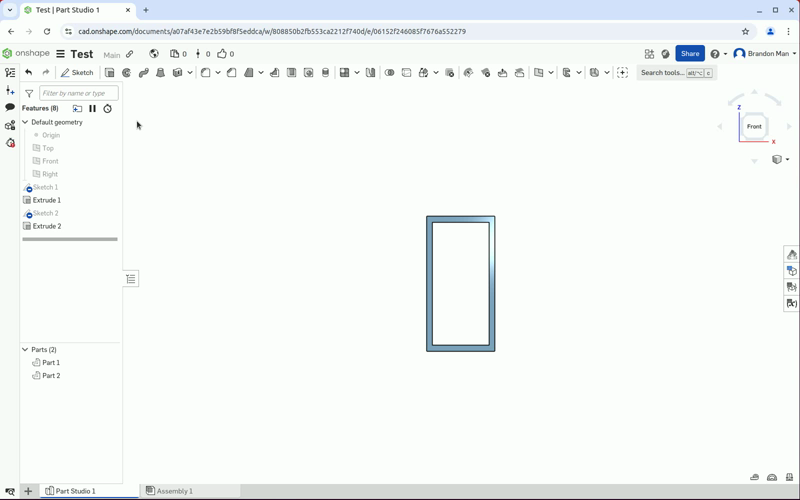
key(shift+h)
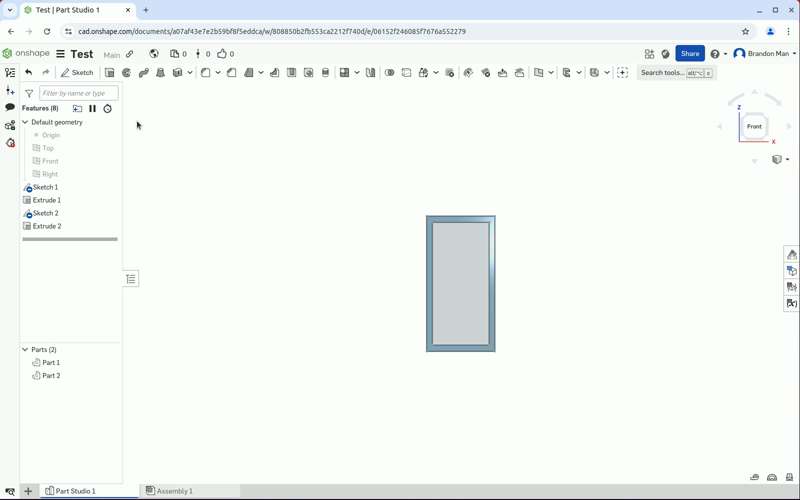
key(shift+h)
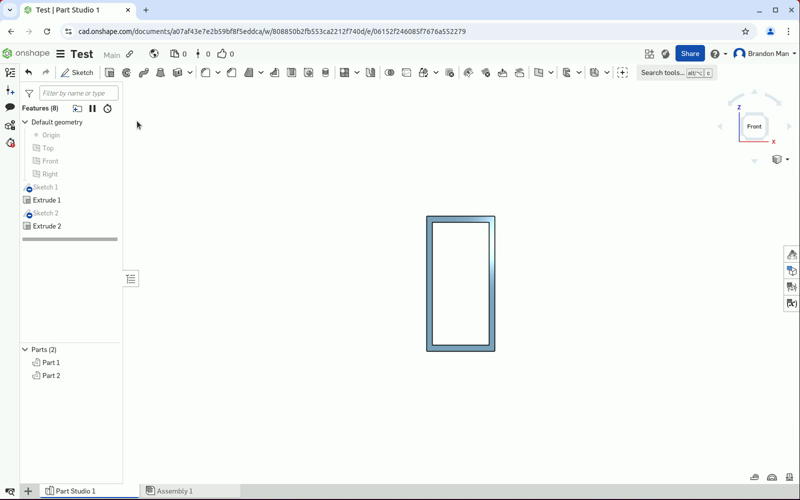
mouse_move(73, 189)
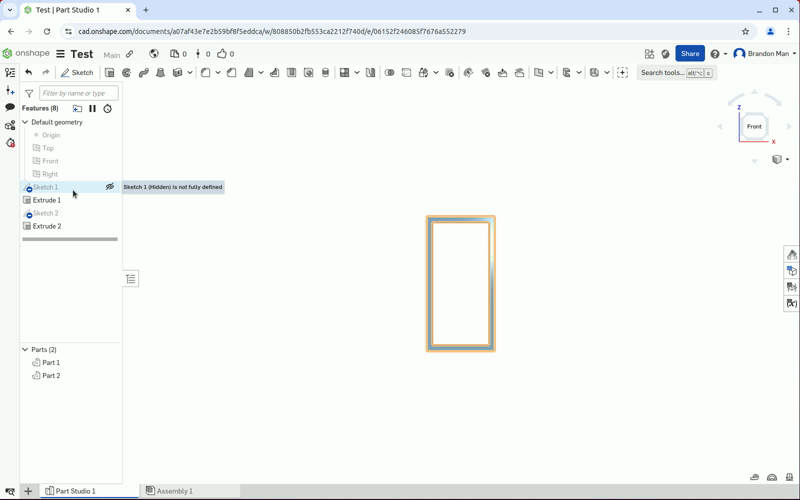
click(73, 189)
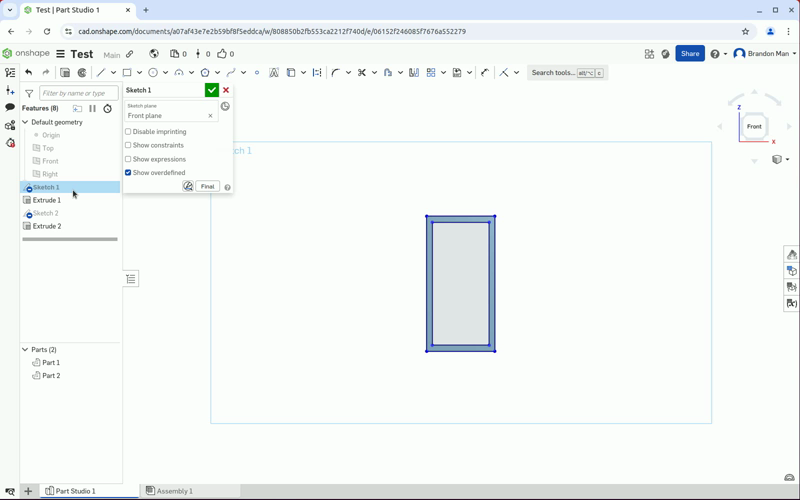
mouse_move(229, 92)
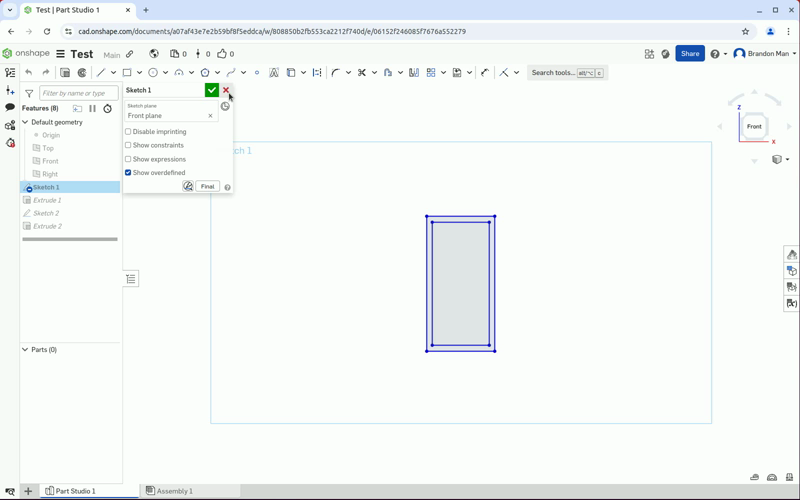
click(229, 92)
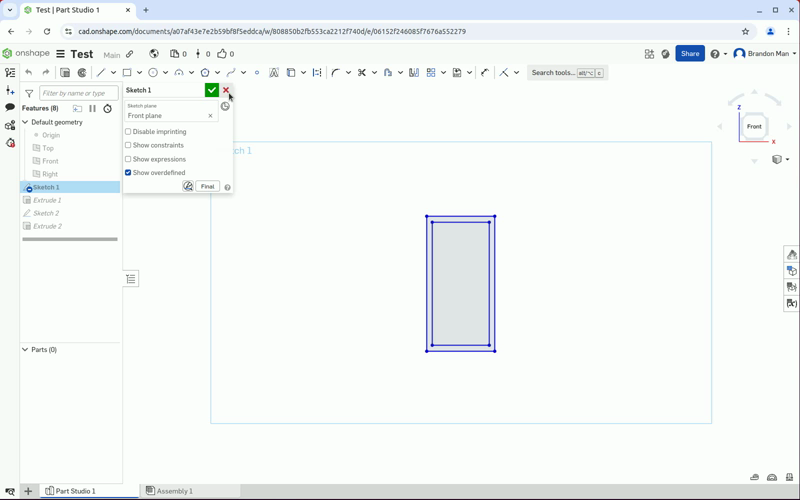
key(shift+s)
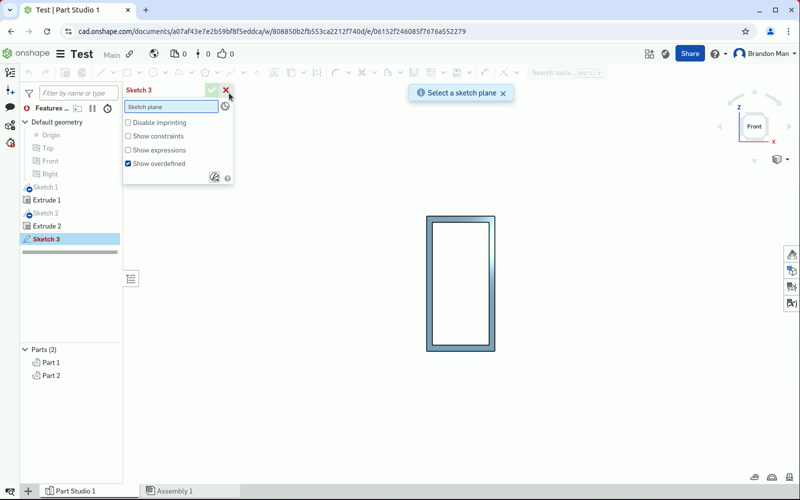
mouse_move(73, 163)
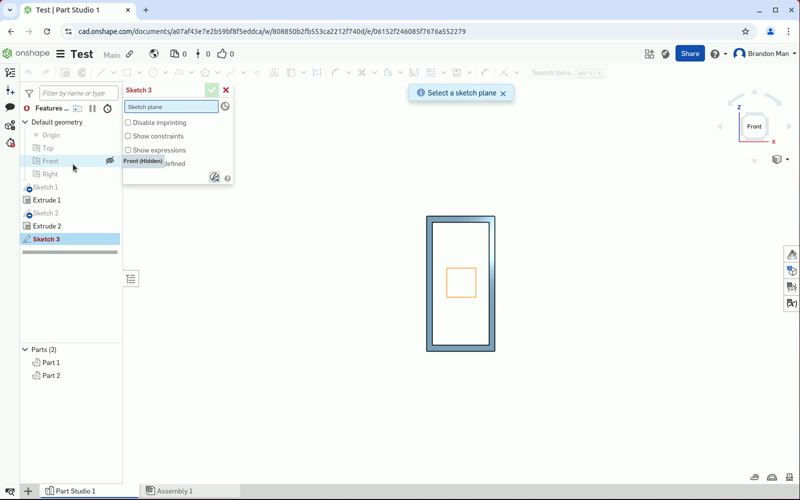
click(73, 163)
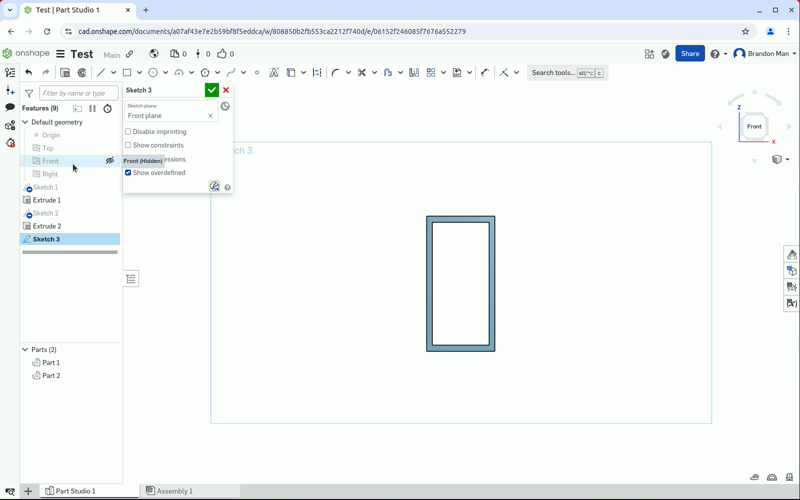
mouse_move(73, 352)
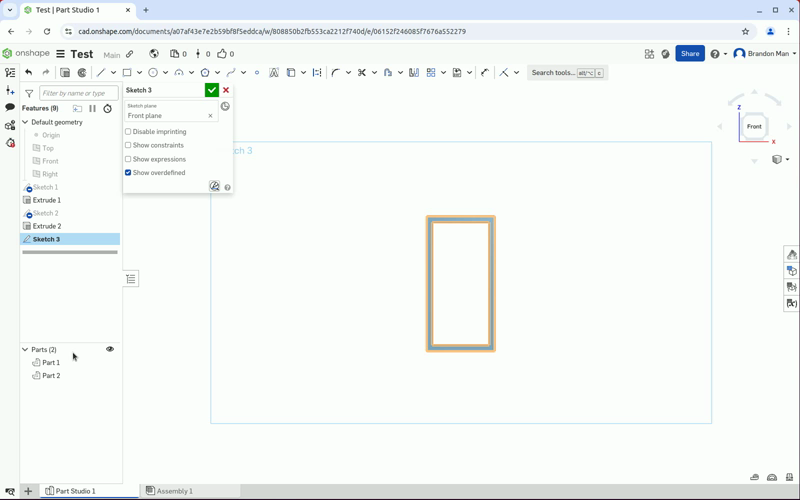
key(y)
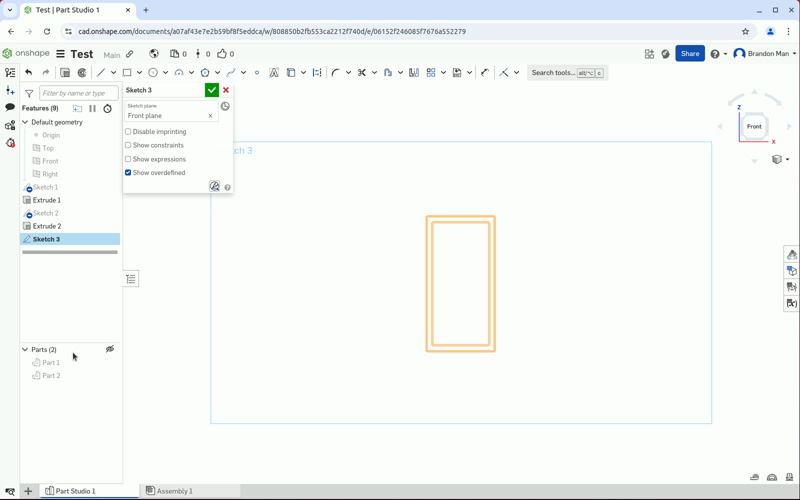
key(l)
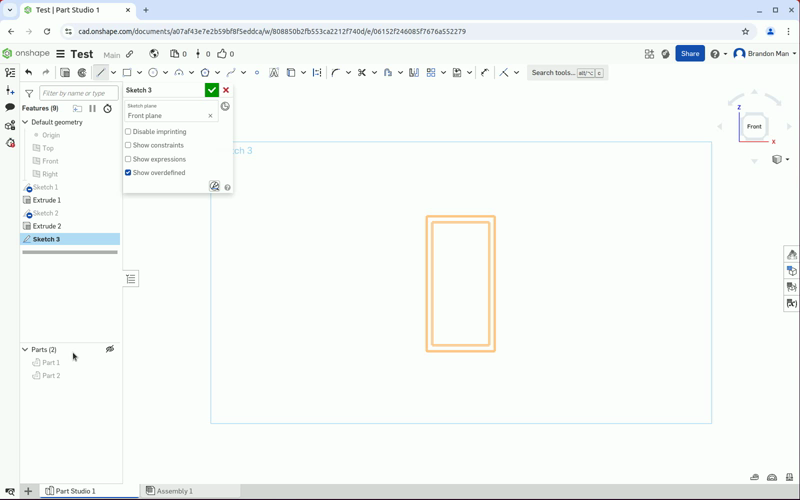
key_down(shift)
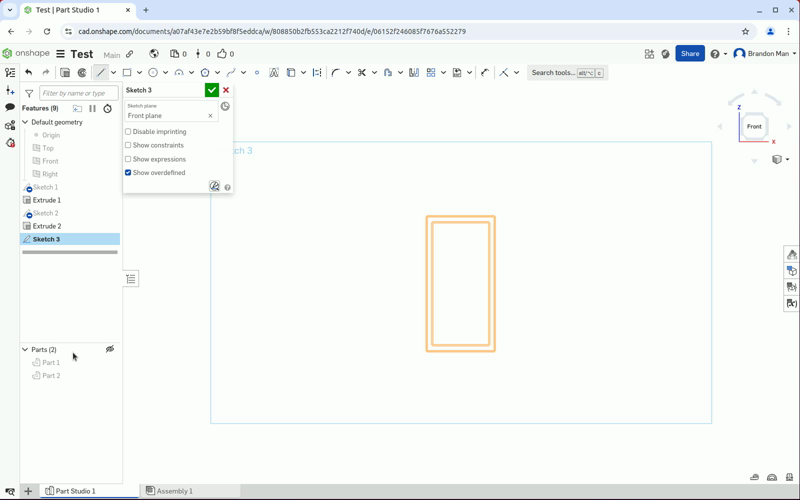
mouse_move(432, 345)
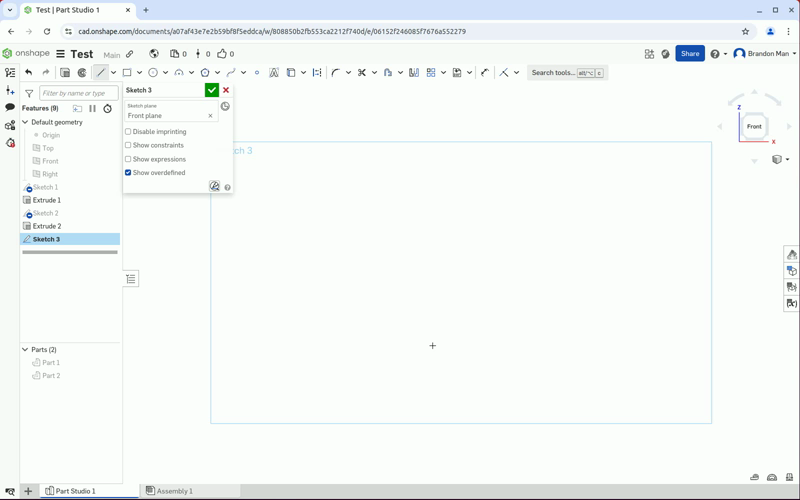
click(432, 345)
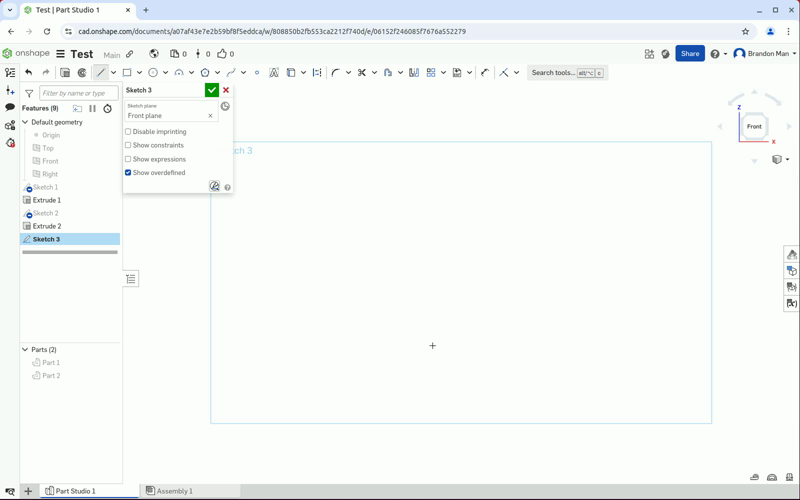
key_up(shift)
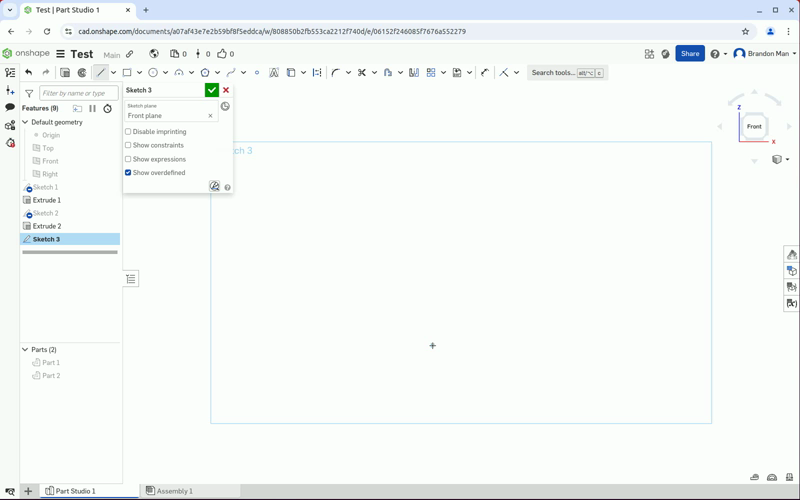
key_down(shift)
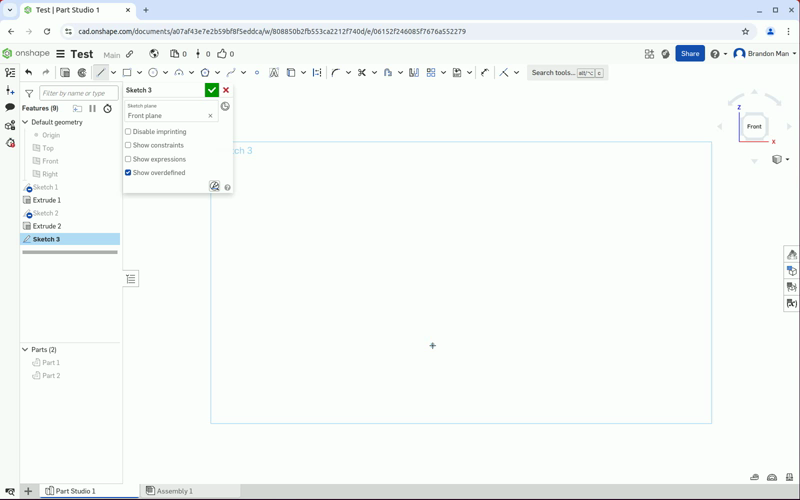
mouse_move(462, 345)
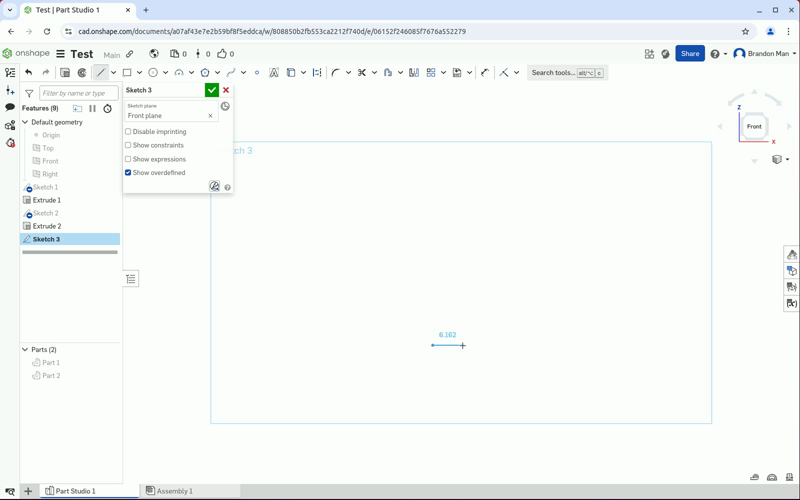
mouse_move(488, 345)
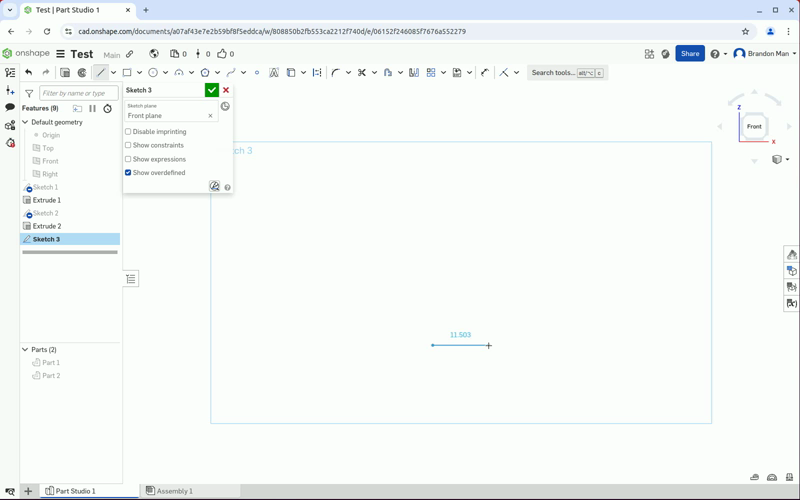
click(488, 345)
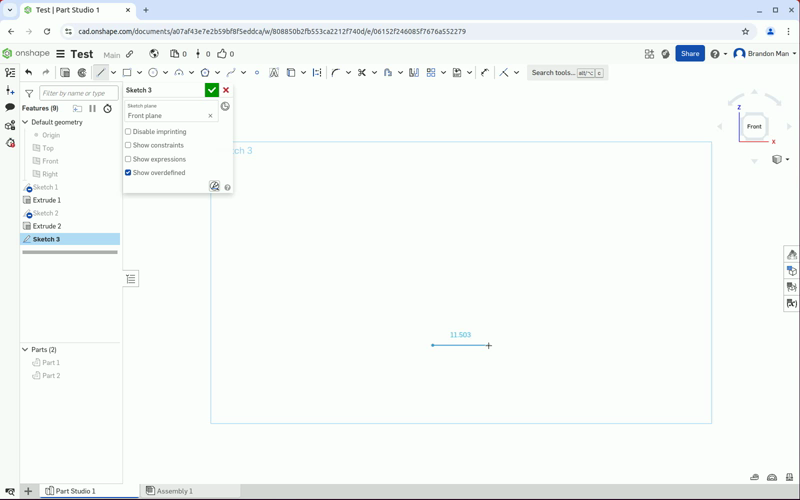
key_up(shift)
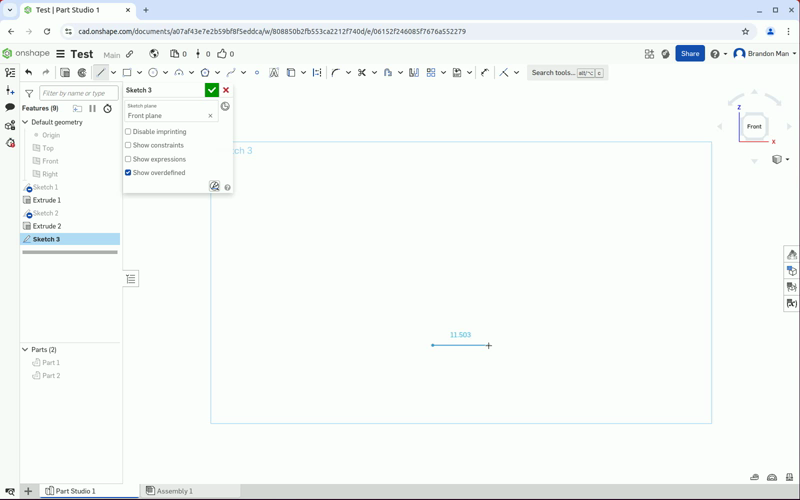
key_down(shift)
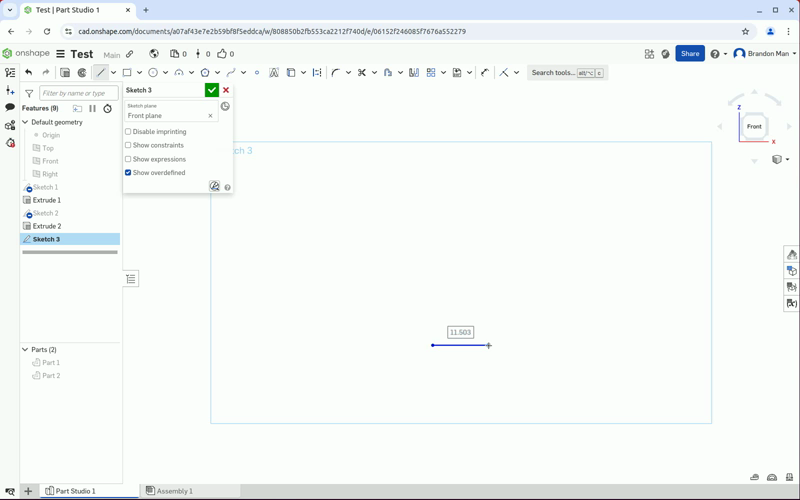
mouse_move(488, 220)
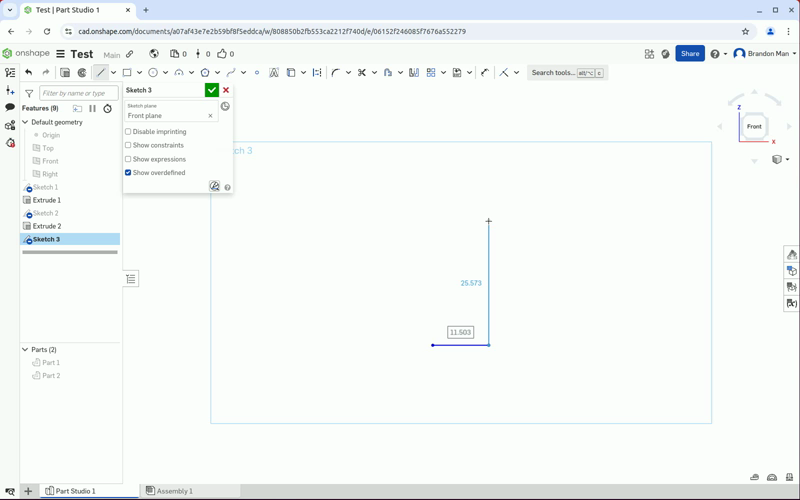
click(488, 220)
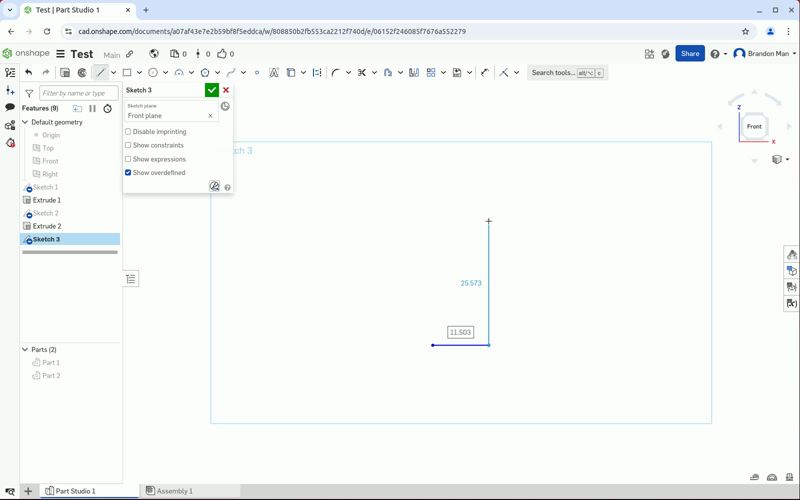
key_up(shift)
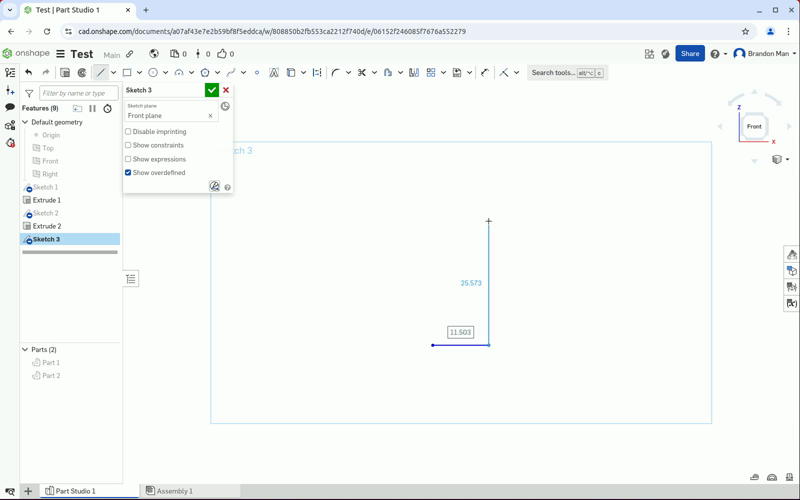
key_down(shift)
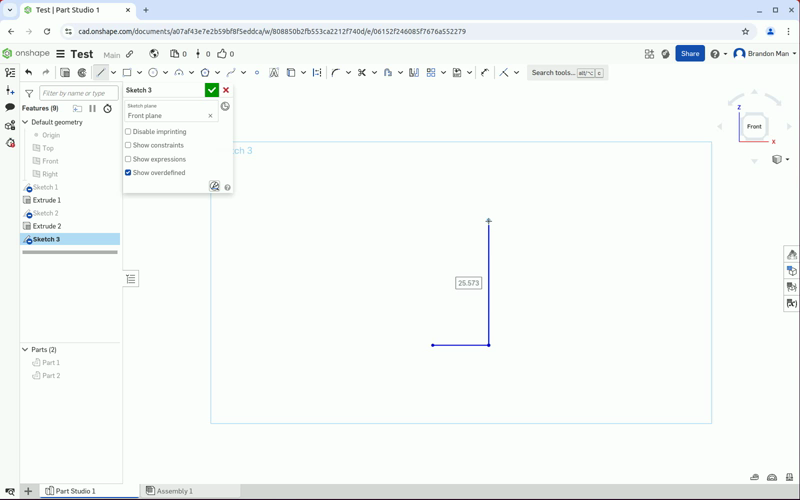
mouse_move(518, 220)
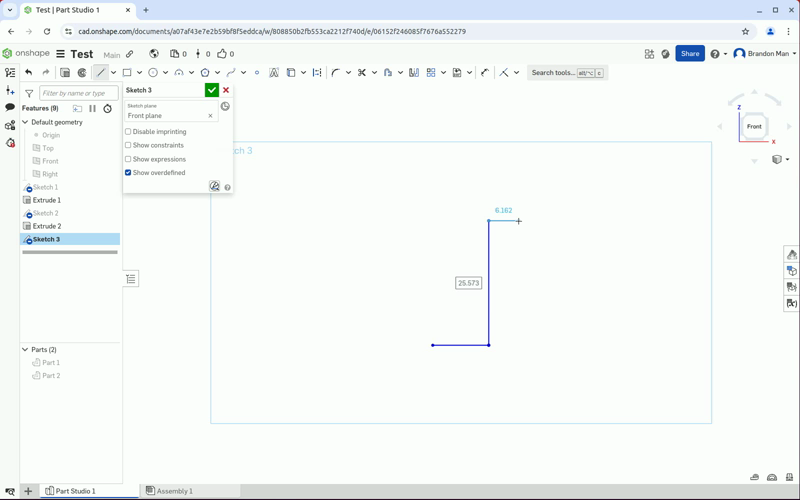
mouse_move(432, 220)
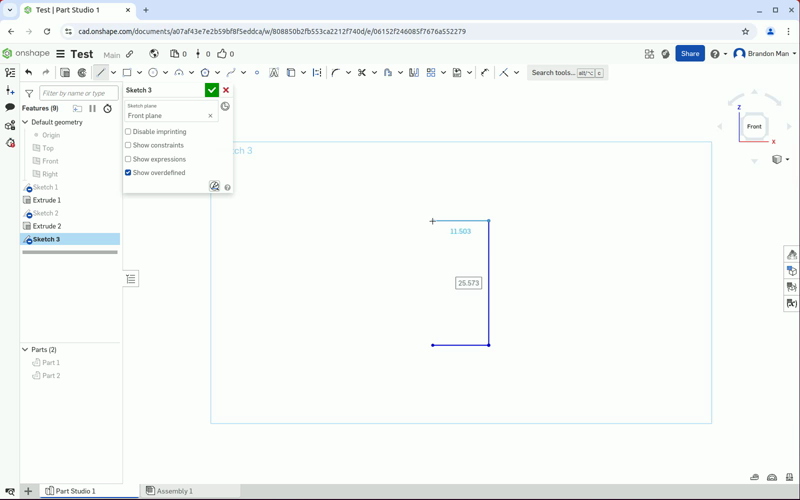
click(432, 220)
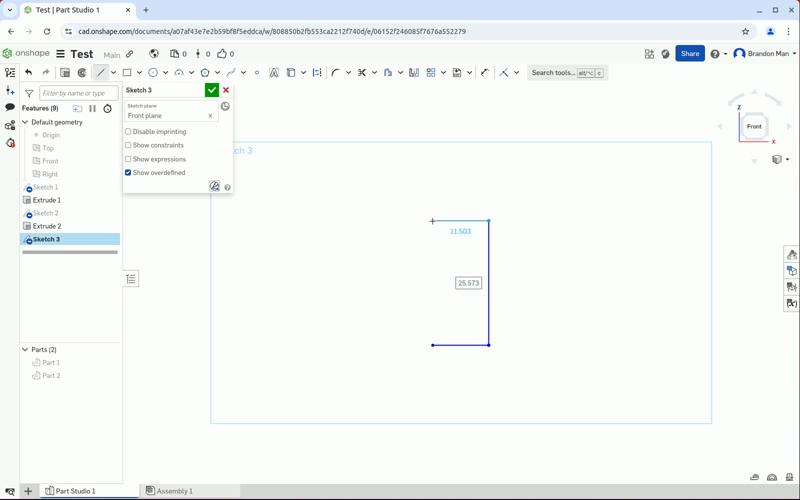
key_up(shift)
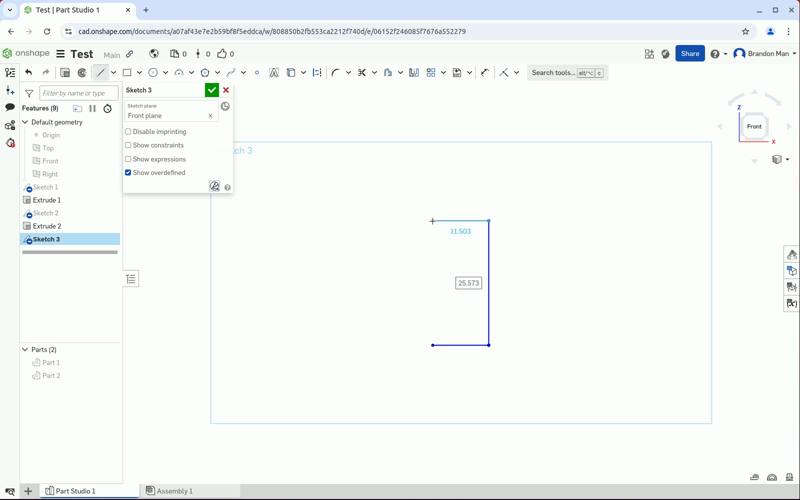
key_down(shift)
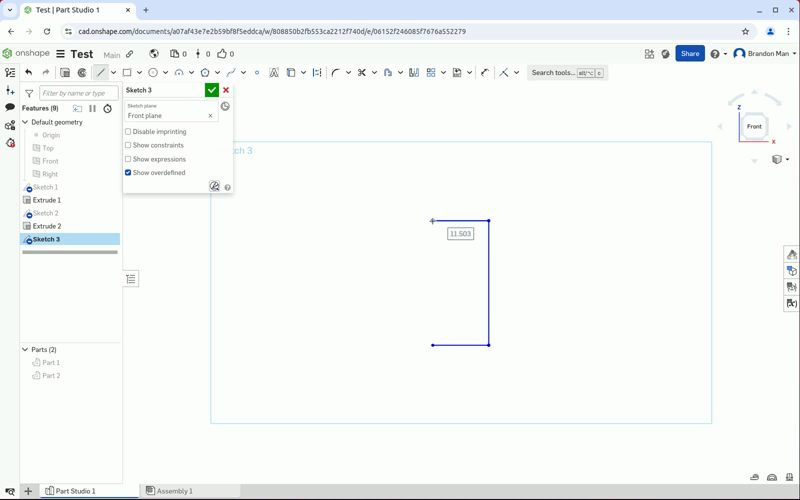
mouse_move(432, 345)
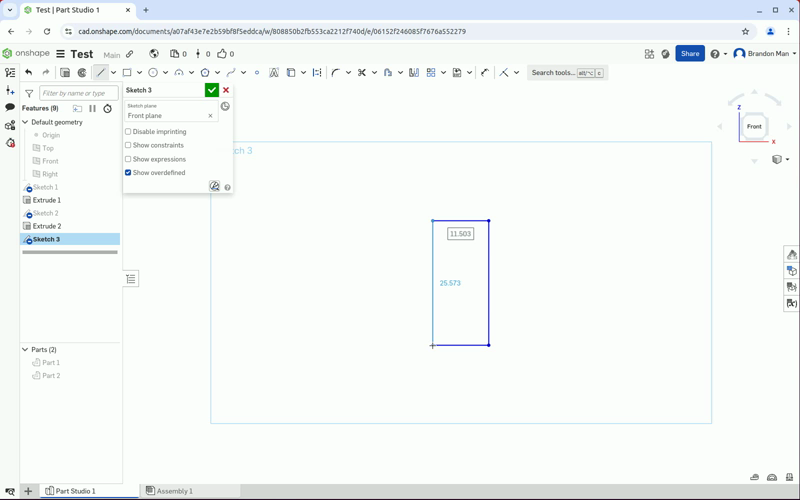
key_up(shift)
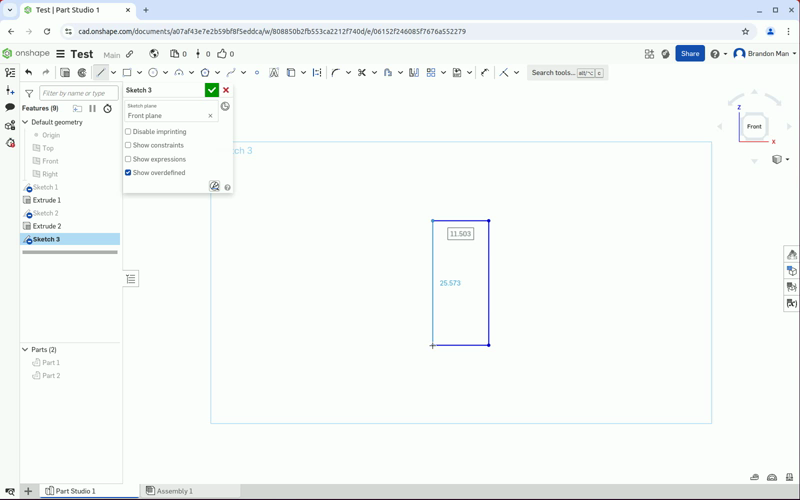
click(432, 345)
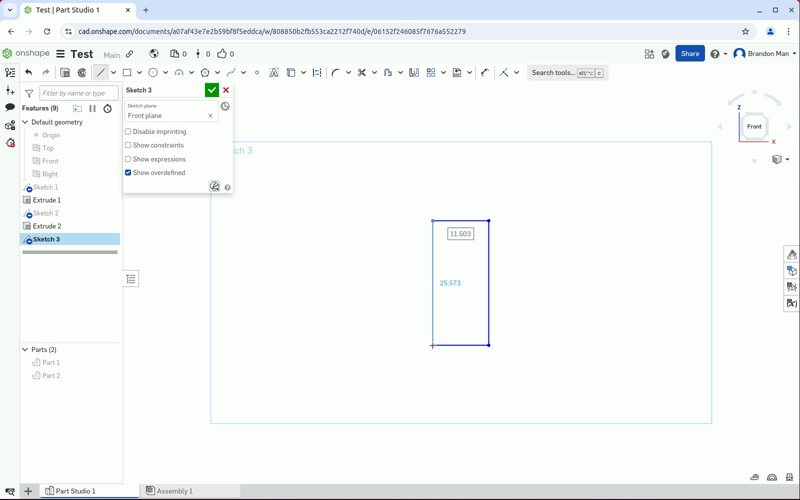
key(esc)
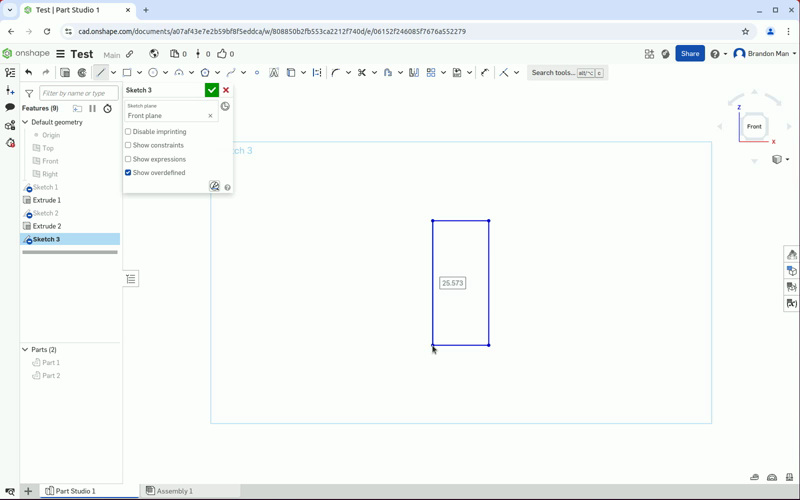
mouse_move(453, 250)
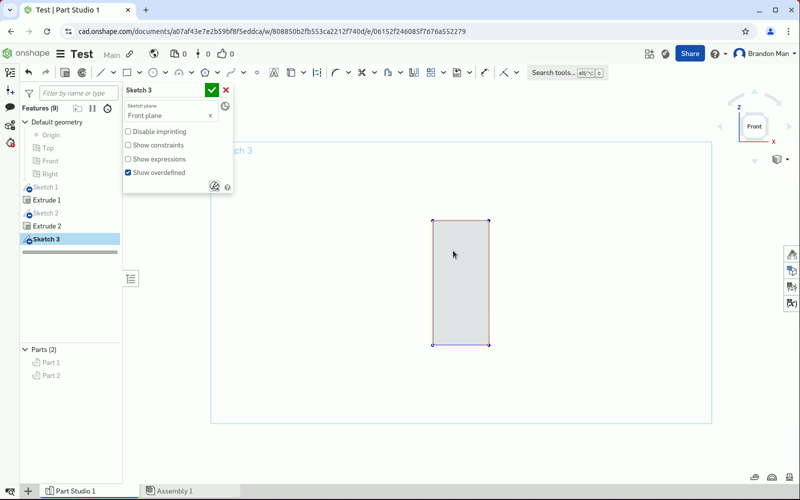
click(453, 250)
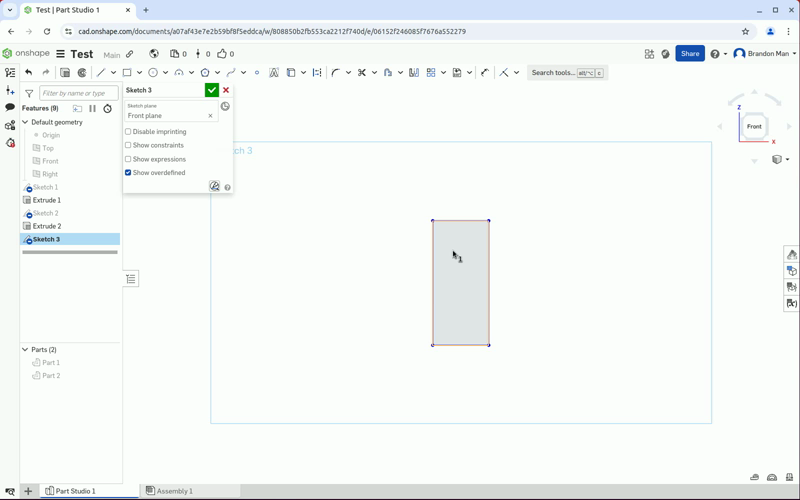
mouse_move(73, 352)
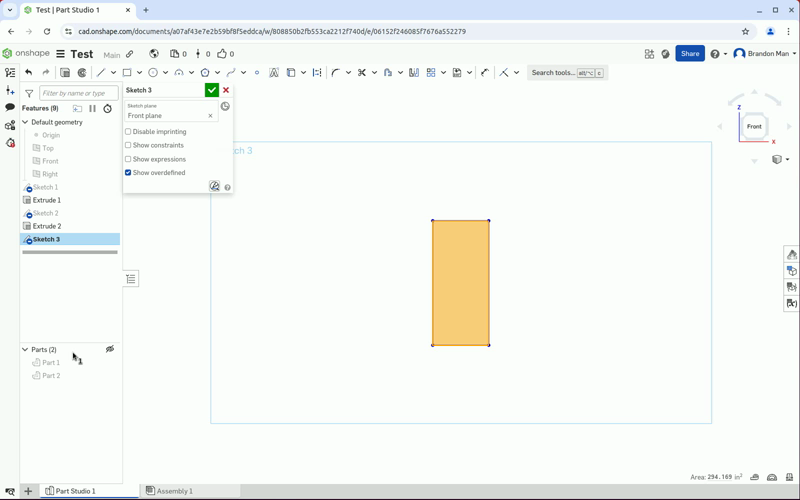
key(shift+y)
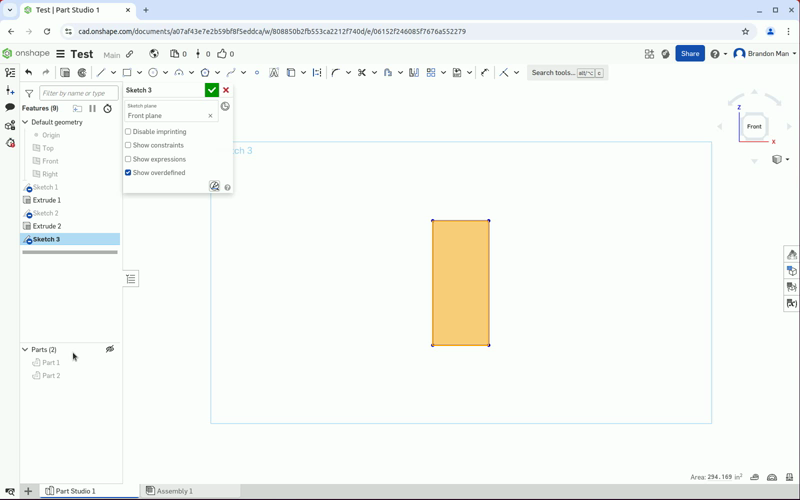
key(shift+e)
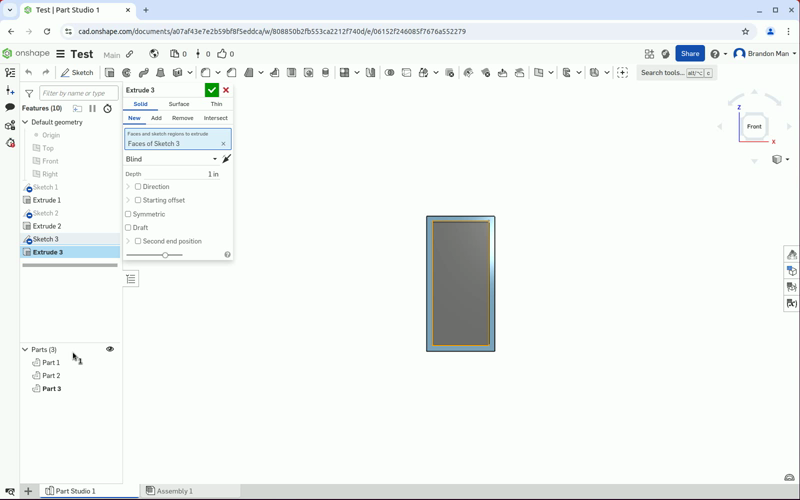
mouse_move(143, 106)
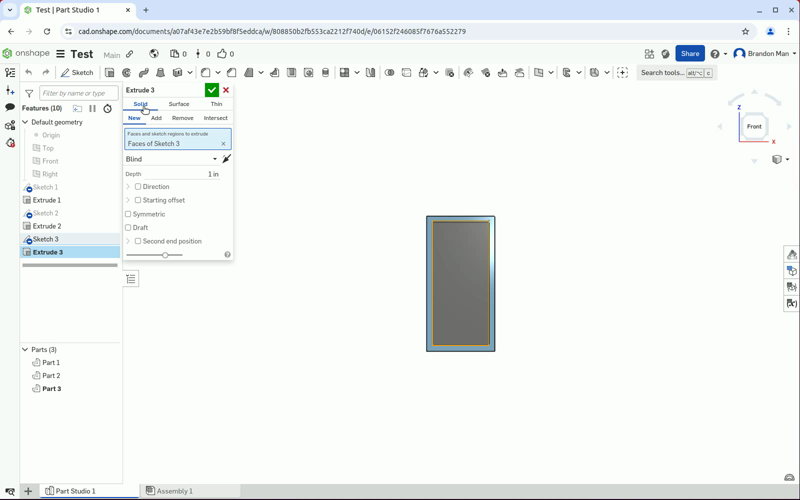
click(143, 106)
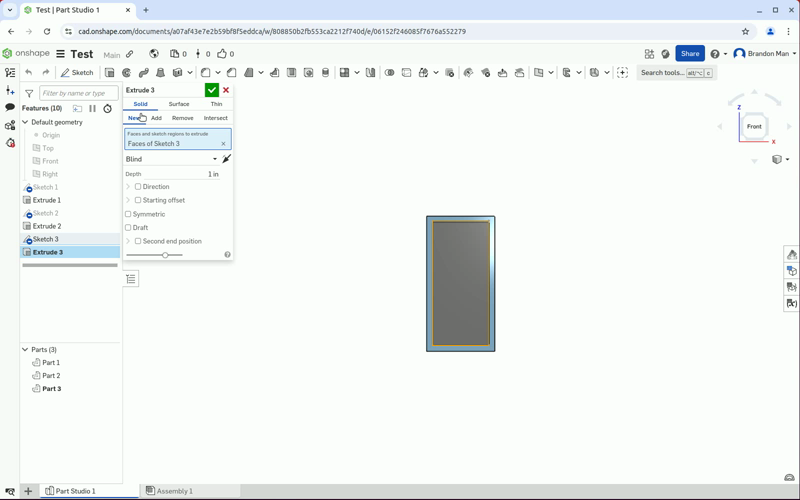
mouse_move(137, 120)
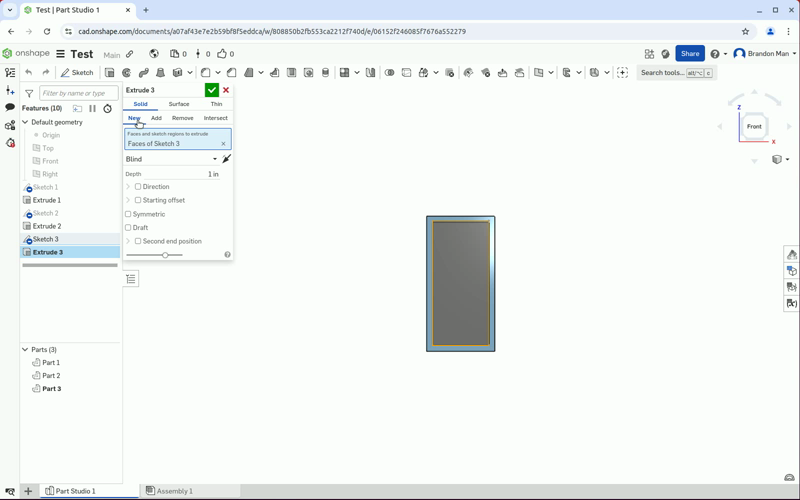
click(137, 120)
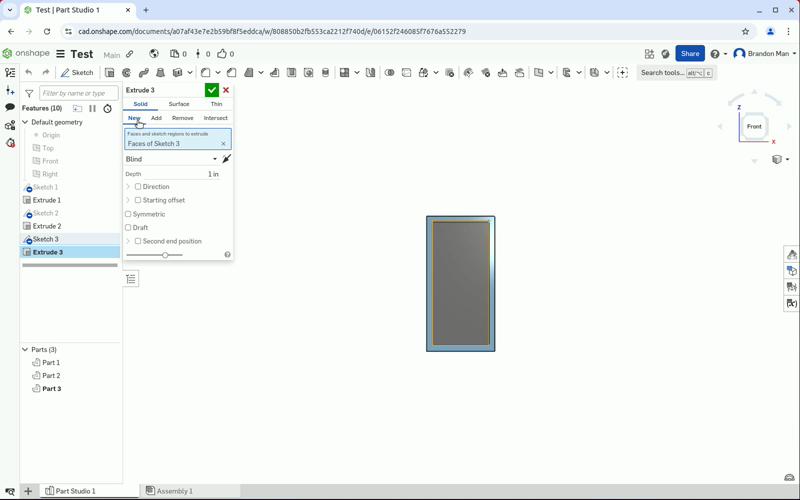
key(tab, 4)
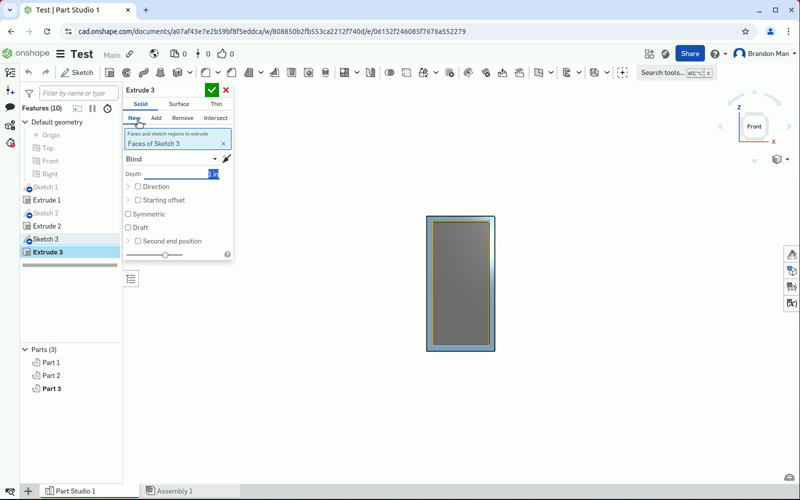
text(-2.407)
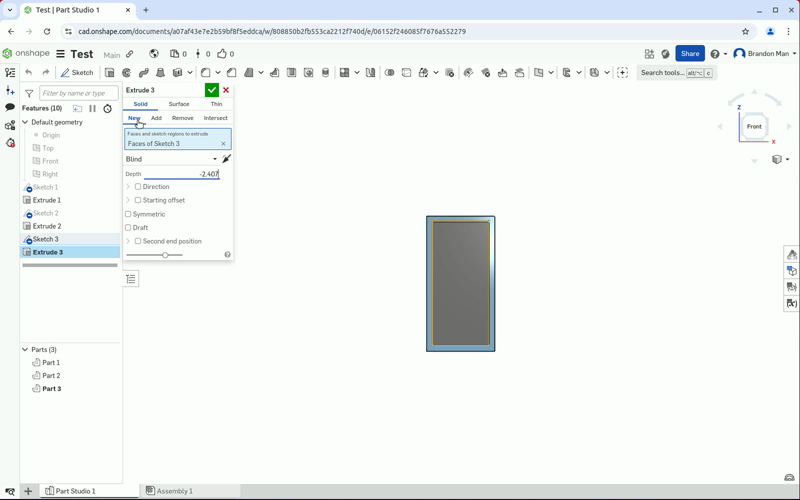
key(enter)
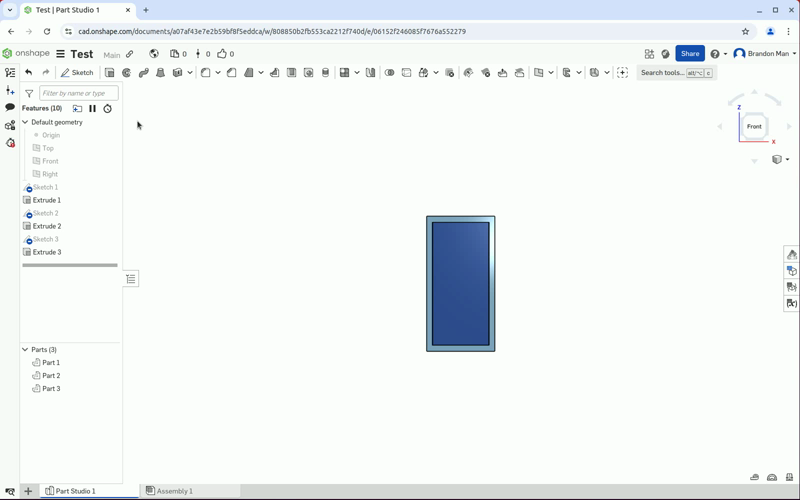
key(shift+h)
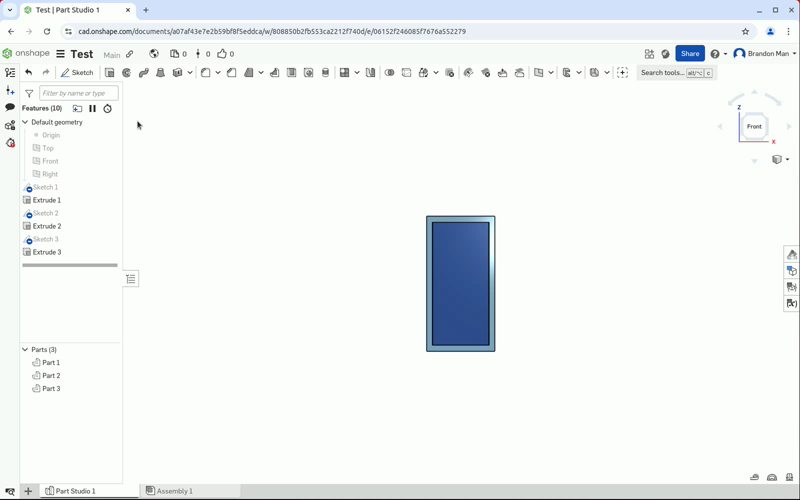
key(shift+h)
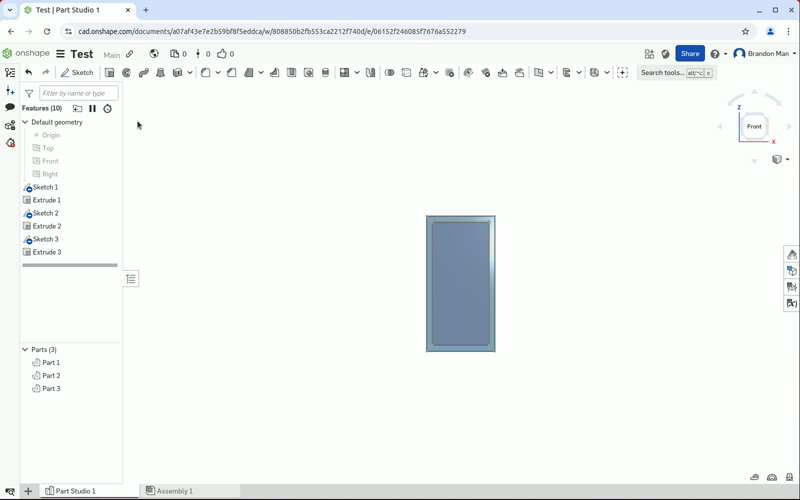
key(shift+7)
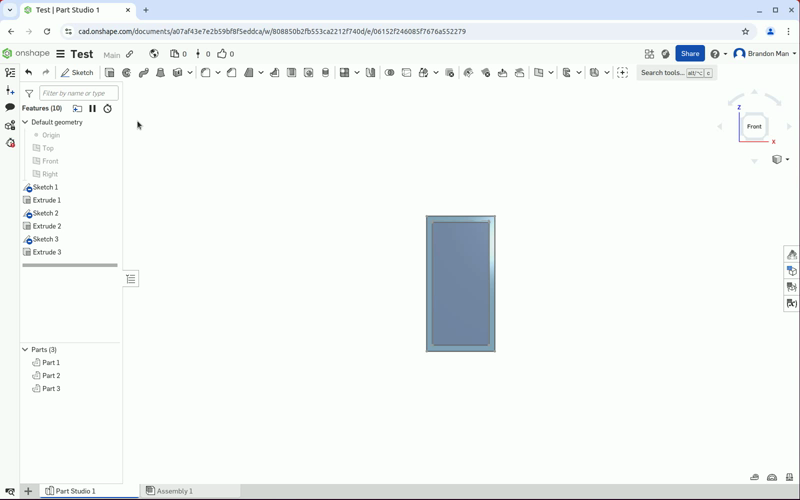
key(left, 2)
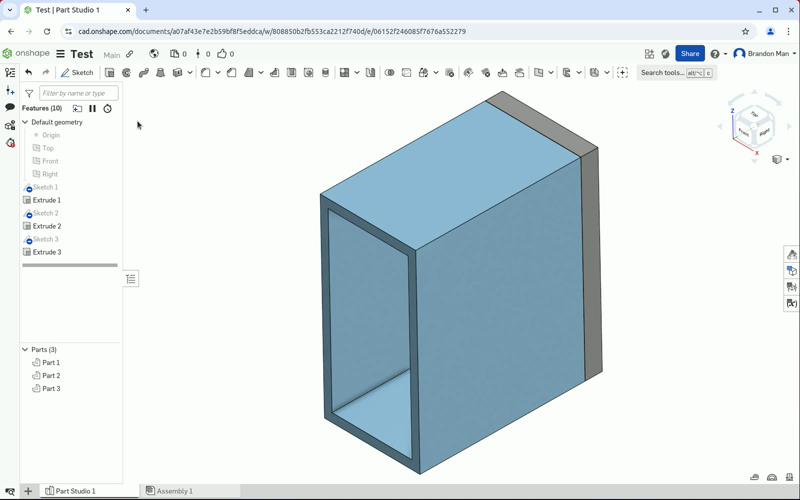
key(down, 2)
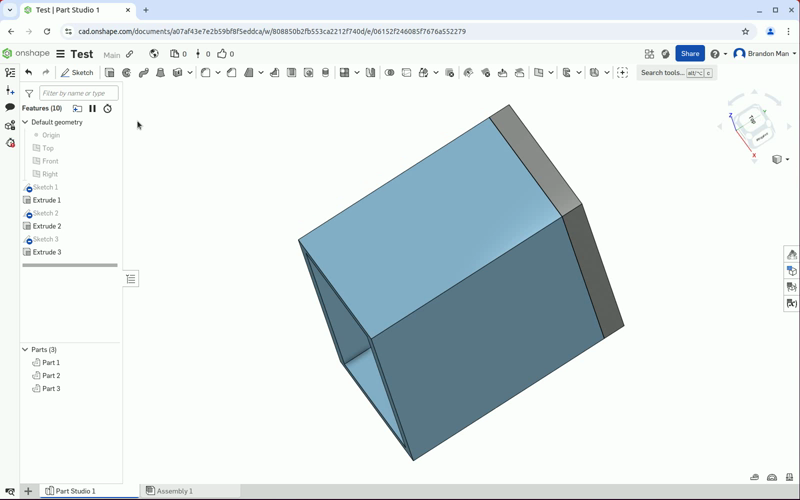
key(up, 2)
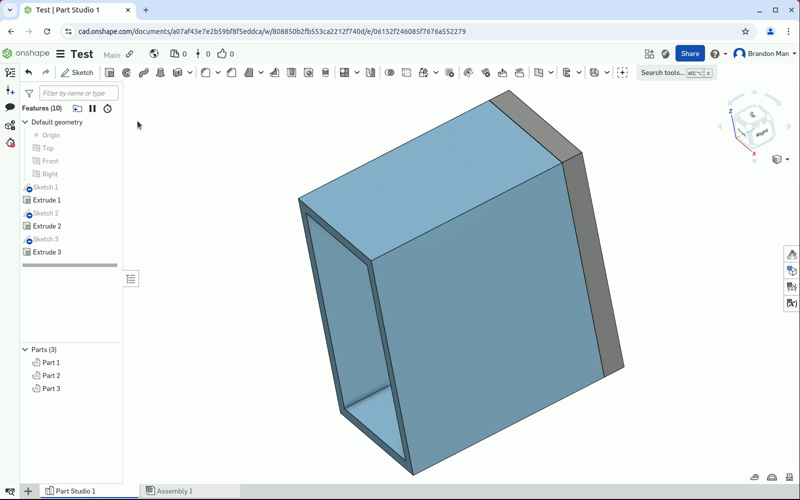
key(right, 2)
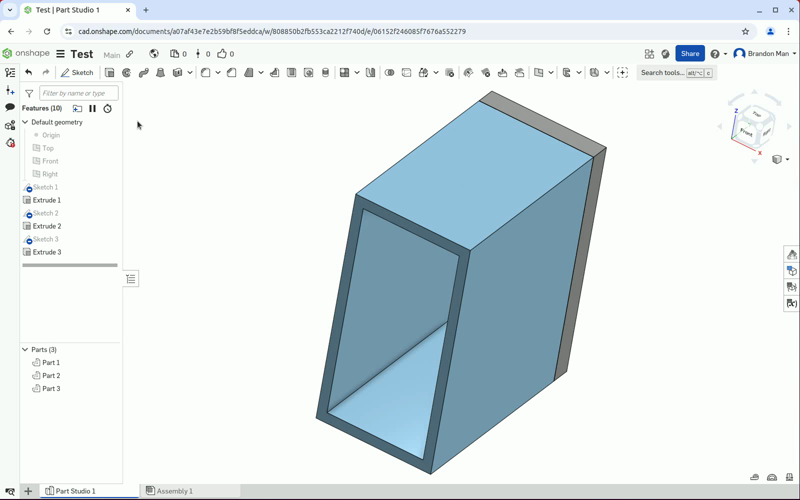
mouse_move(73, 189)
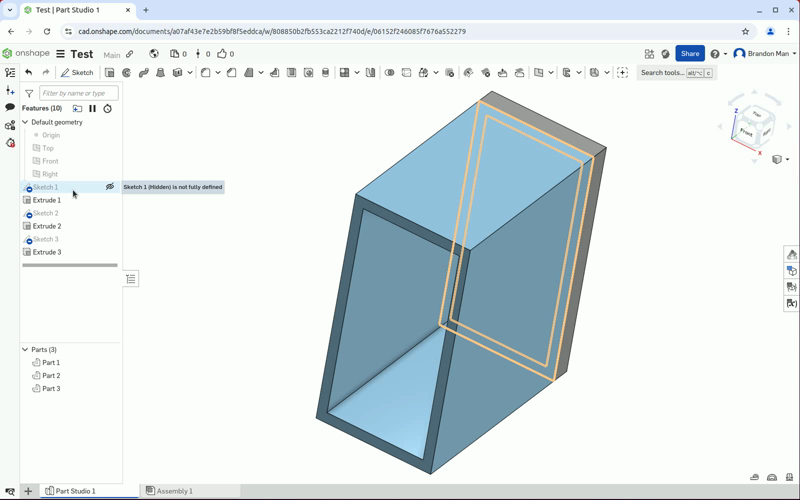
click(73, 189)